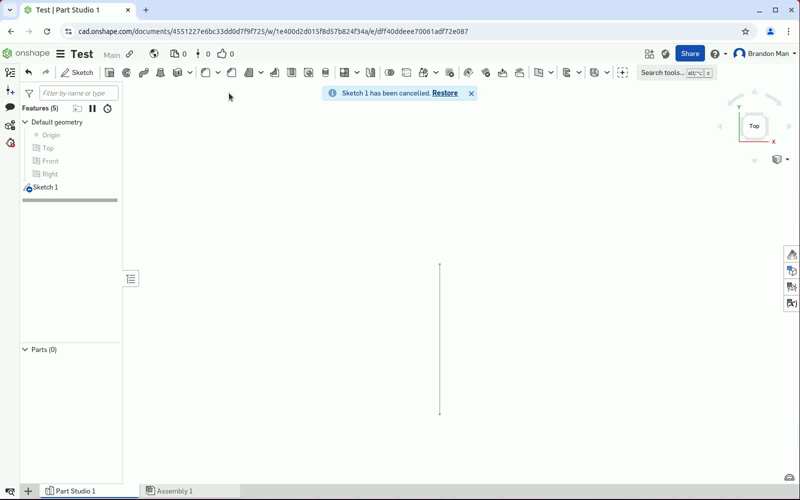
key(shift+h)
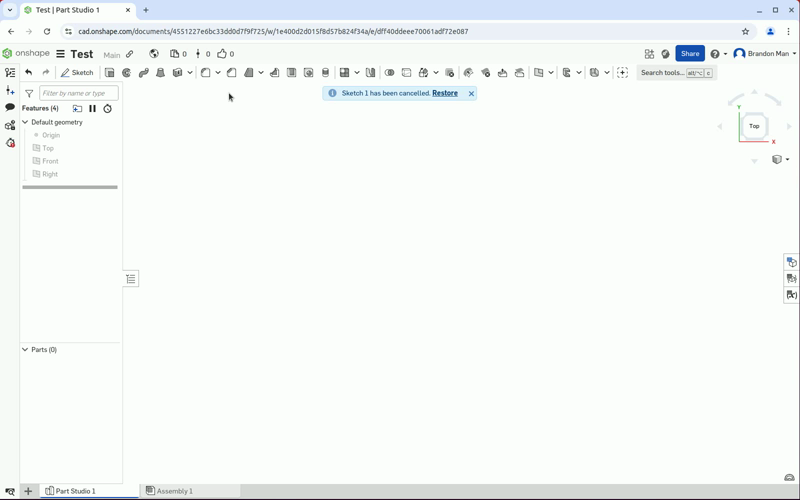
mouse_move(73, 352)
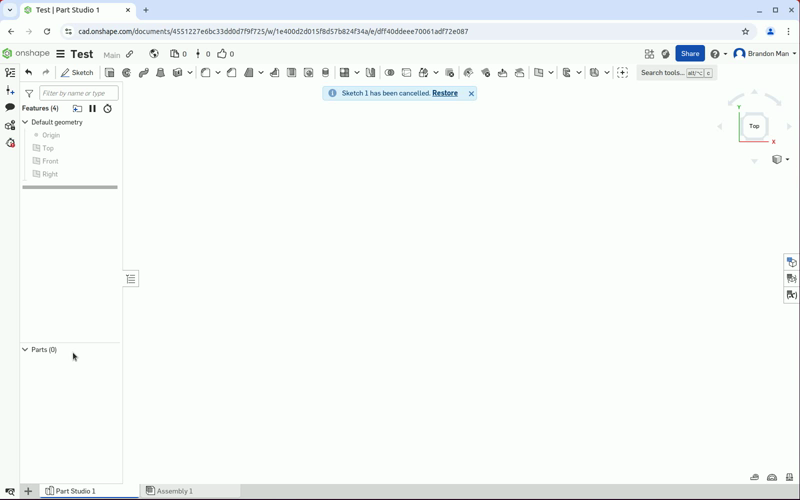
key(y)
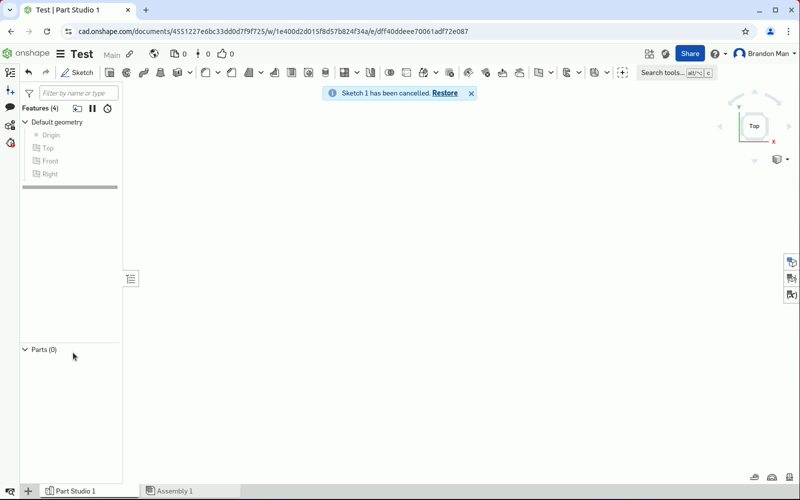
key(shift+p)
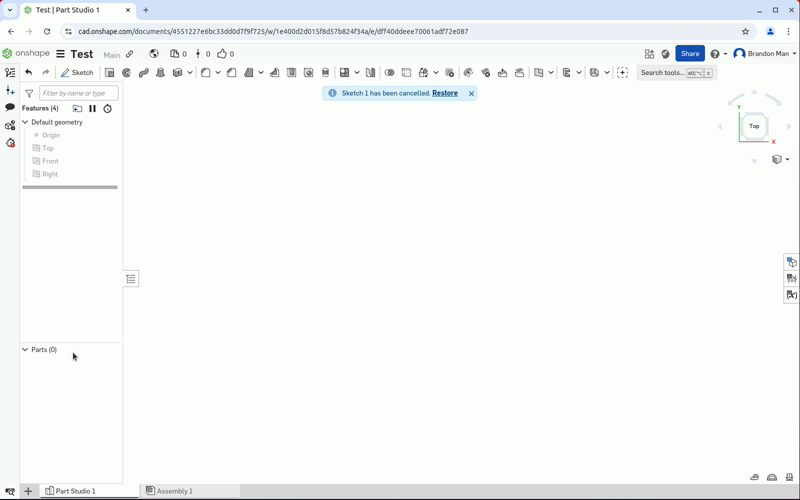
key(space)
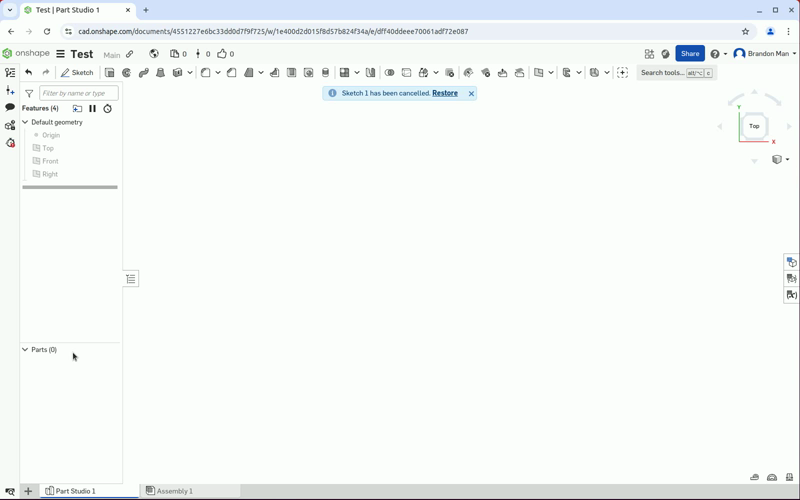
key_down(shift)
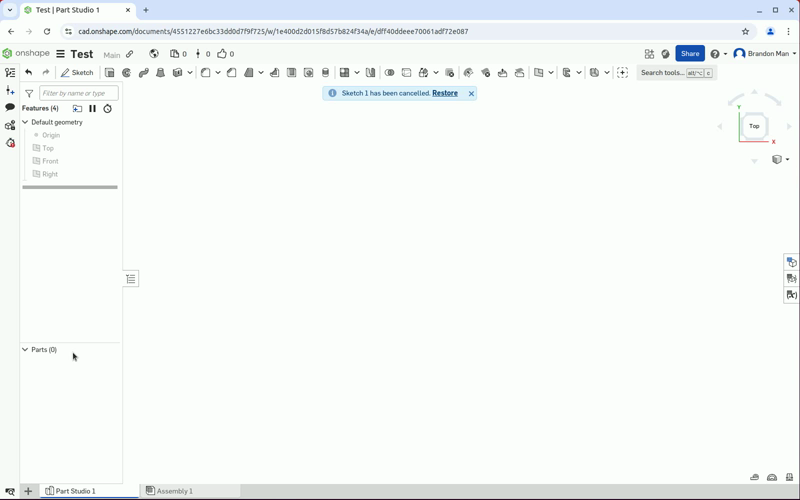
key(up)
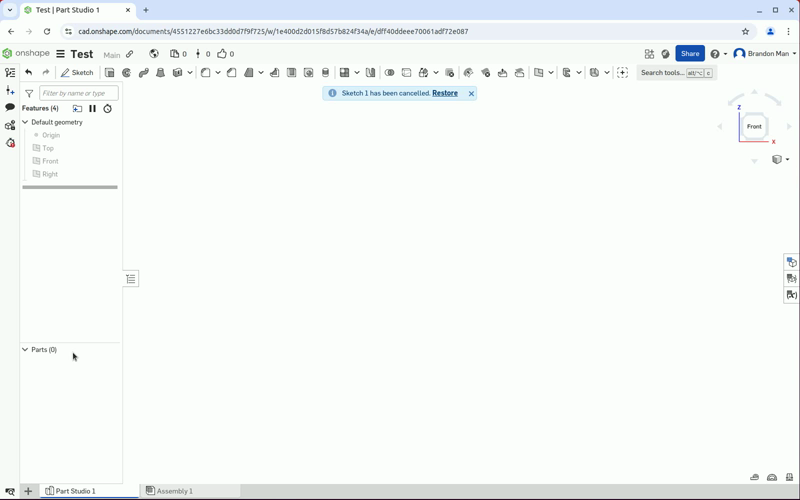
key_up(shift)
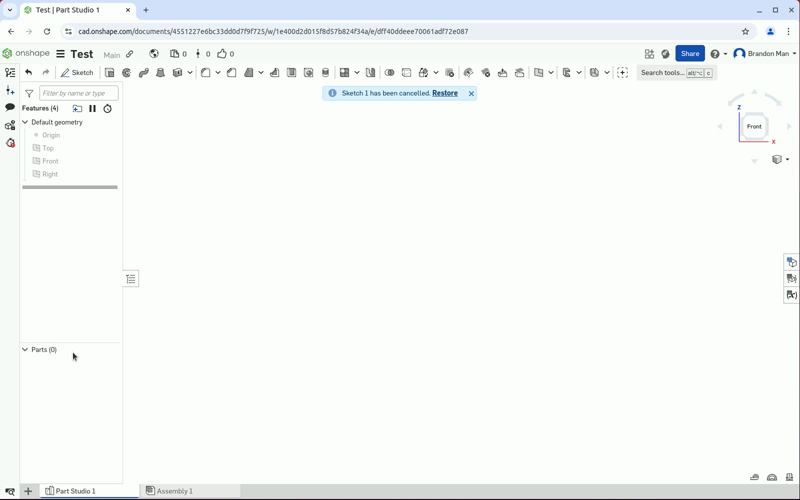
mouse_move(73, 352)
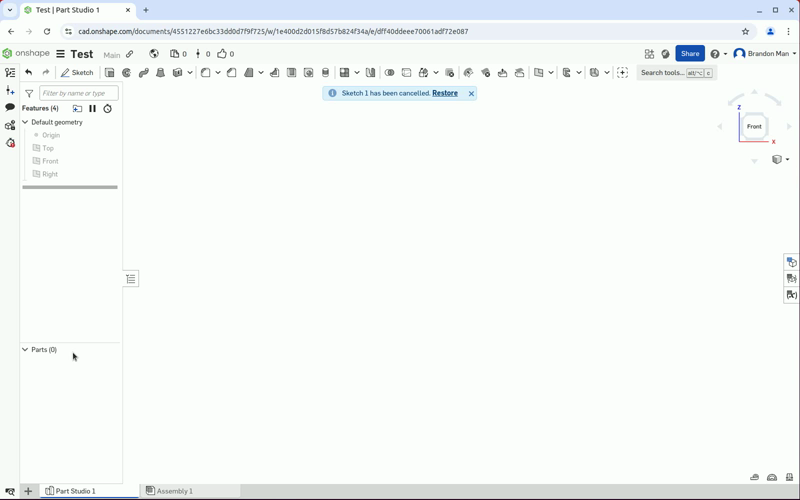
key(shift+y)
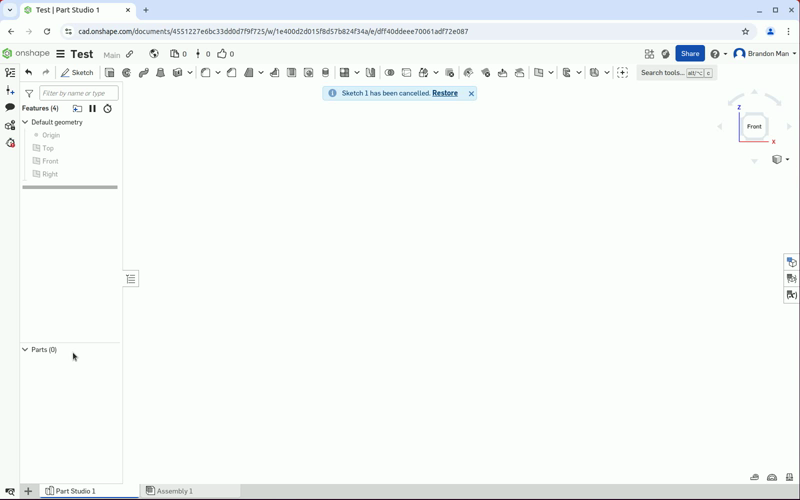
key(shift+s)
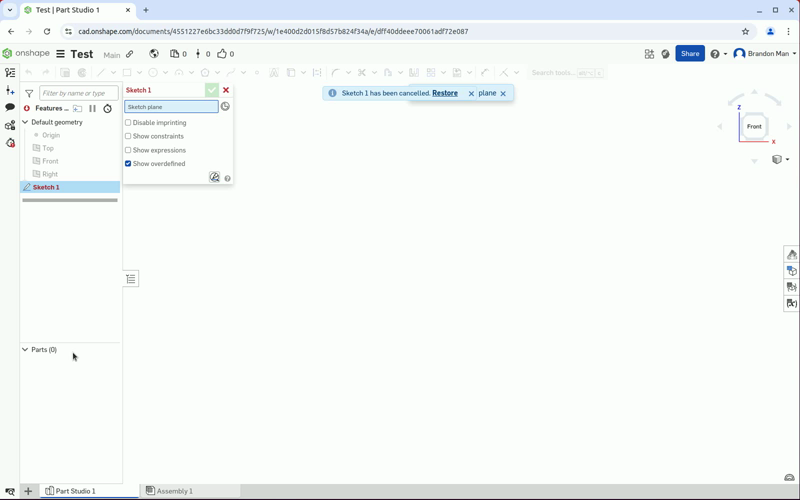
mouse_move(73, 163)
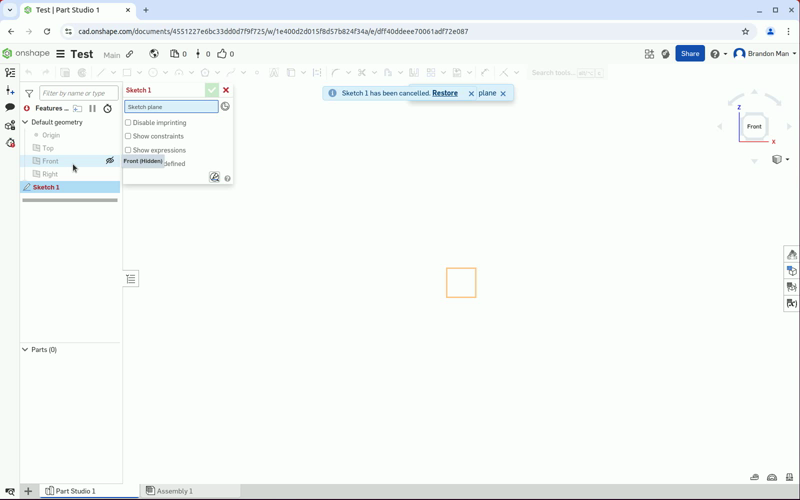
click(73, 163)
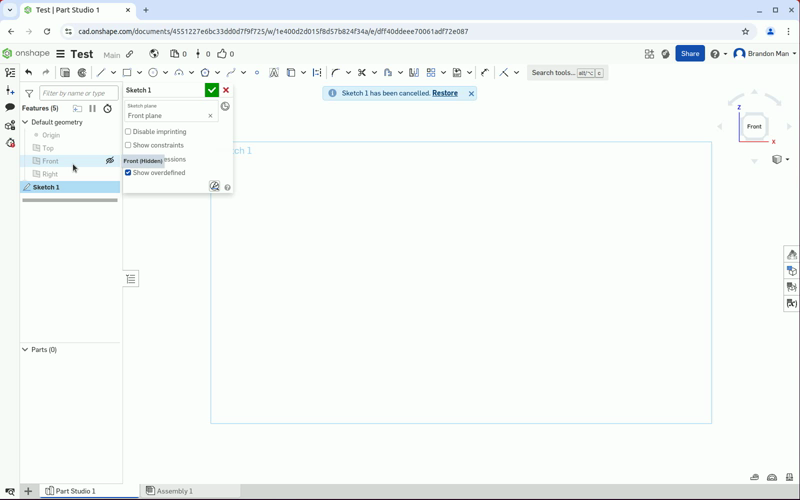
mouse_move(73, 352)
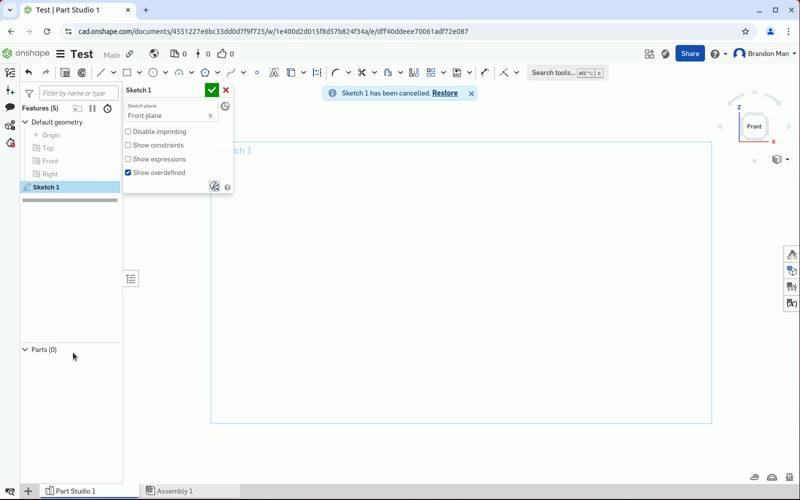
key(y)
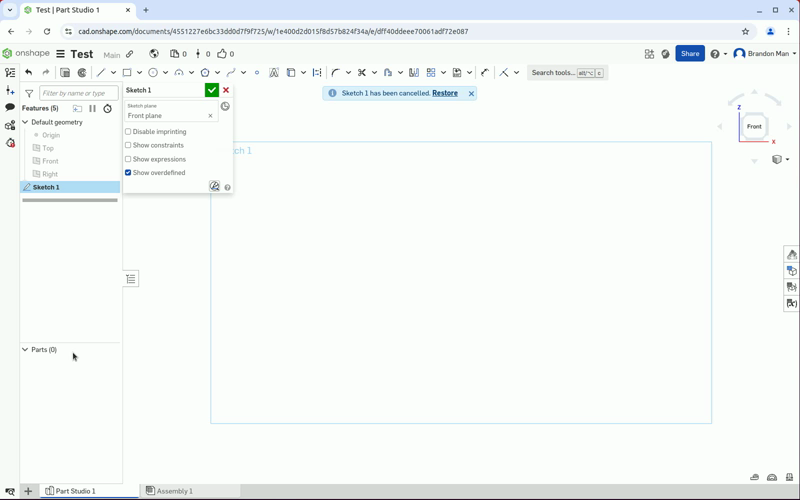
key(l)
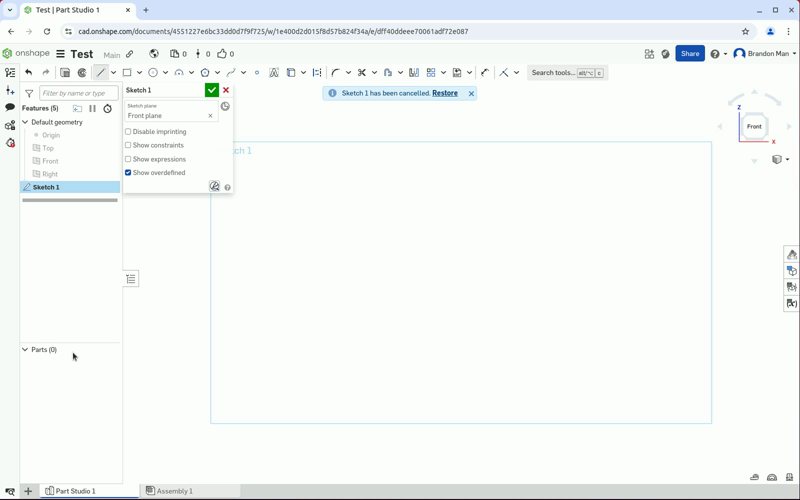
key_down(shift)
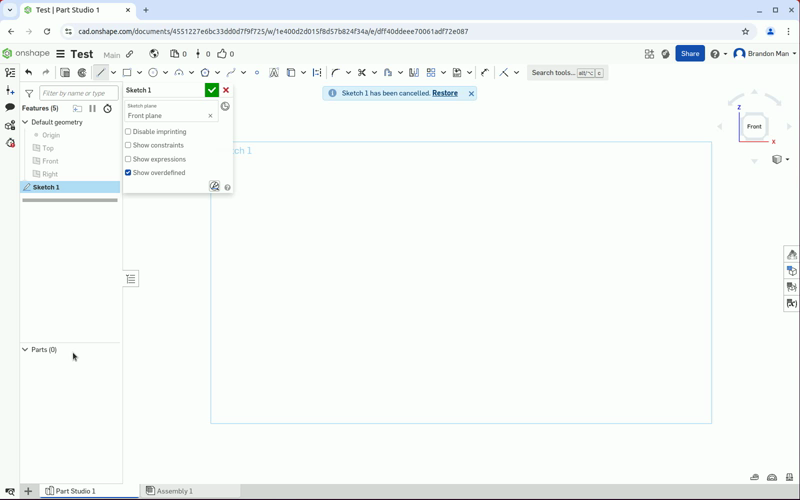
mouse_move(460, 282)
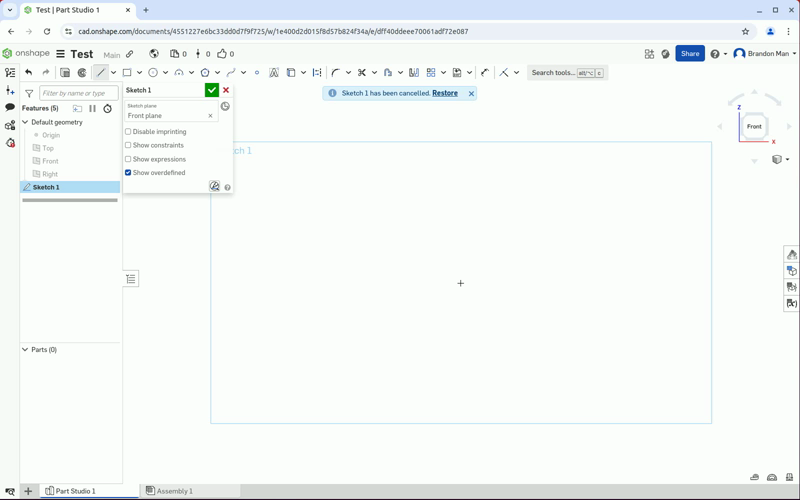
click(460, 282)
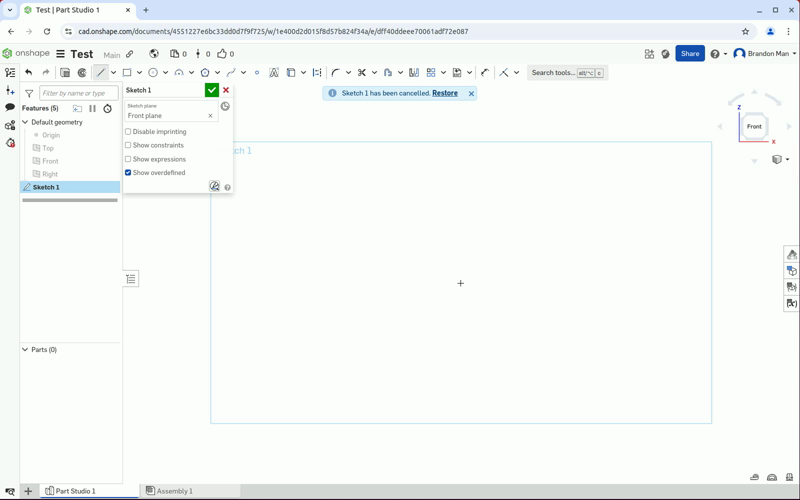
key_up(shift)
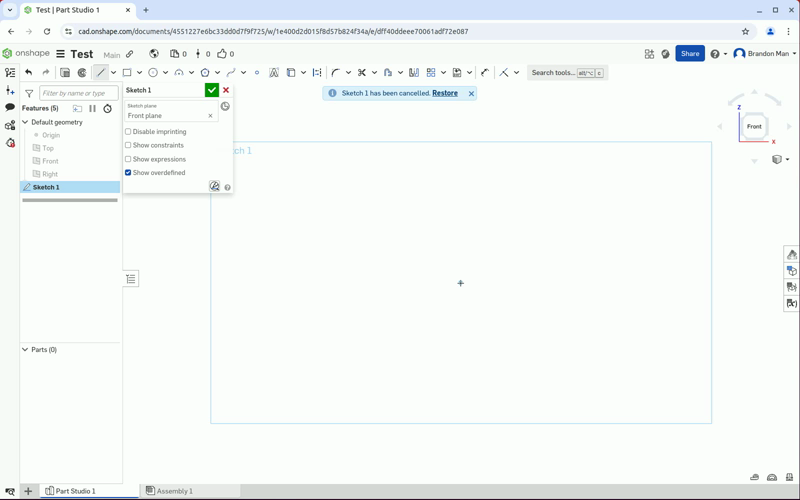
key_down(shift)
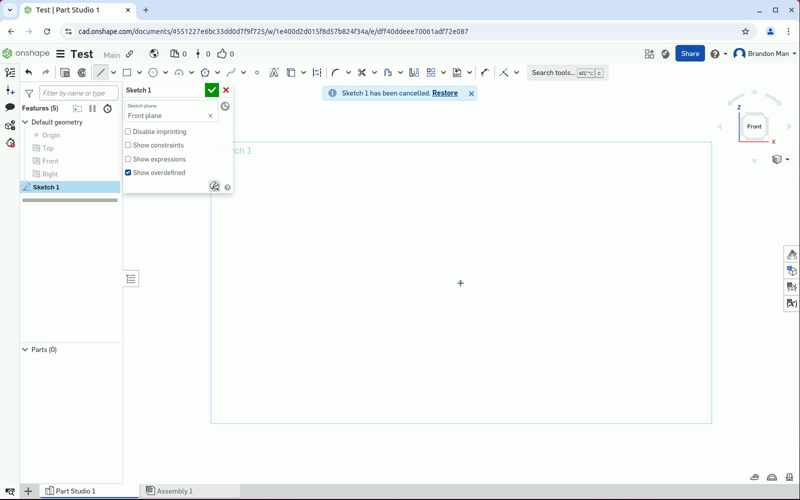
mouse_move(535, 282)
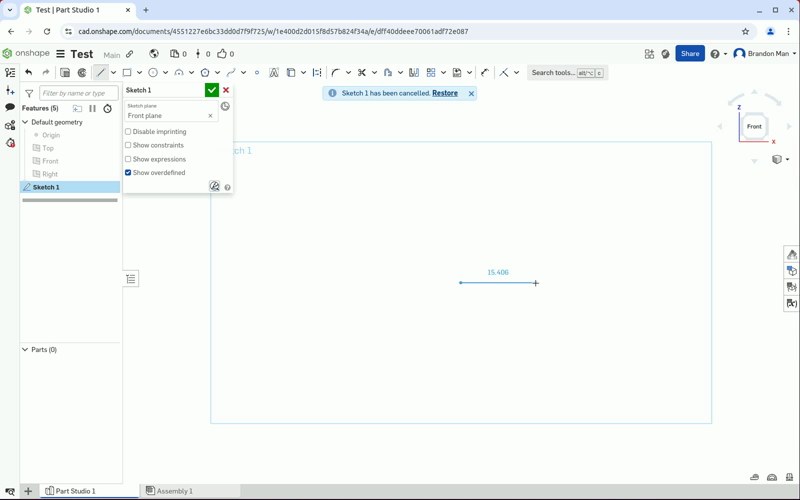
click(535, 282)
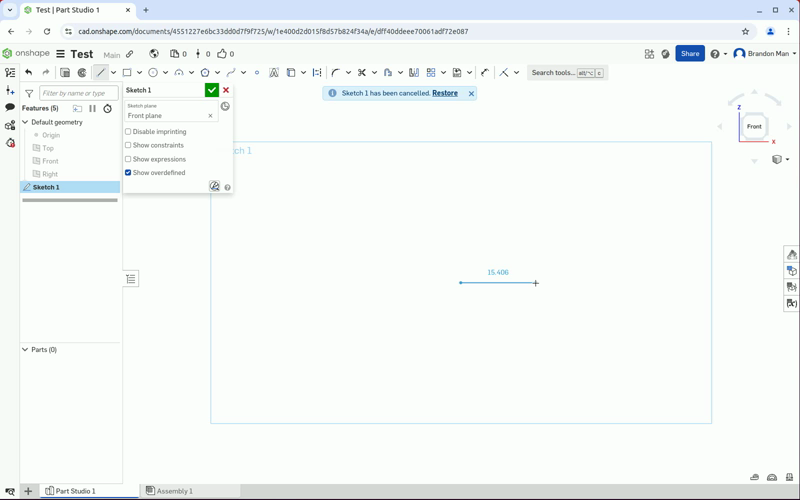
key_up(shift)
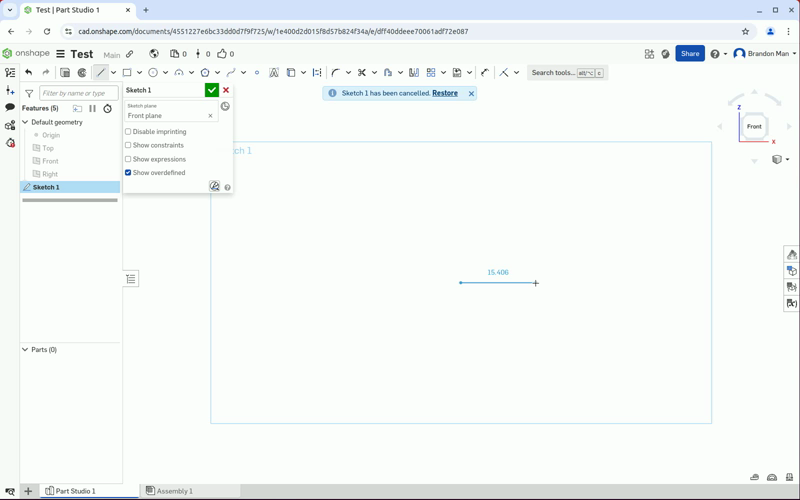
key_down(shift)
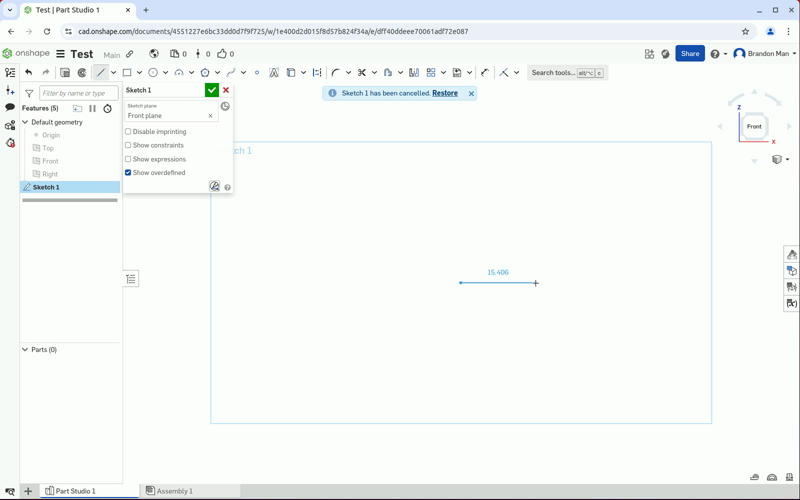
mouse_move(535, 170)
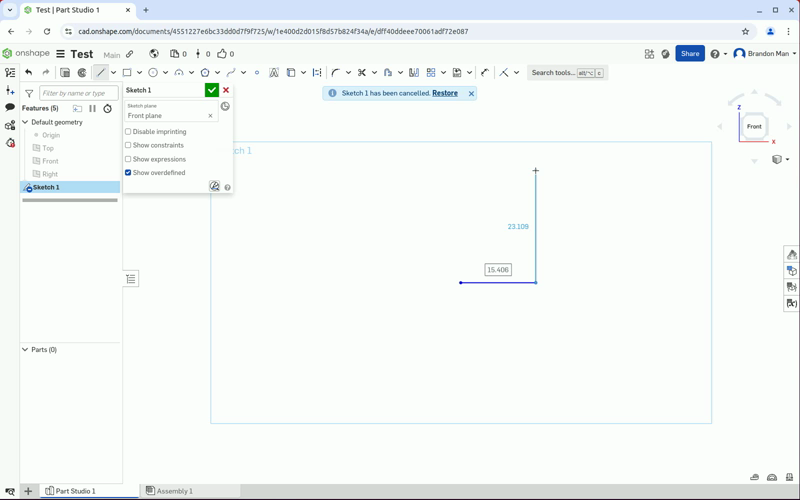
click(535, 170)
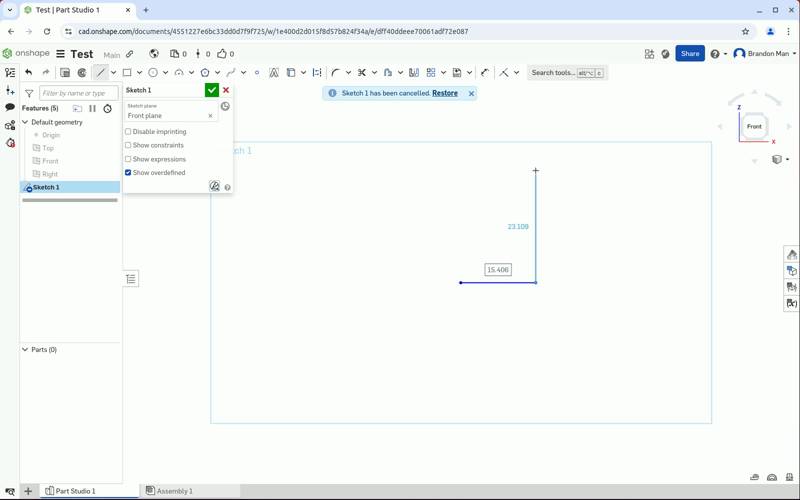
key_up(shift)
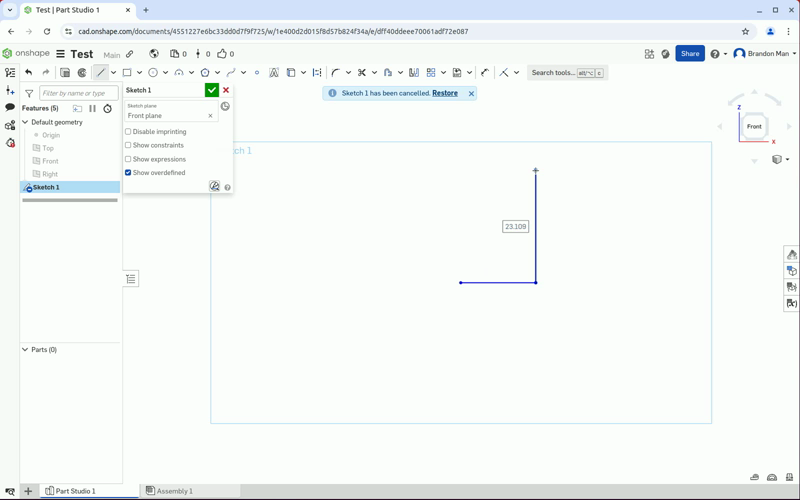
key_down(shift)
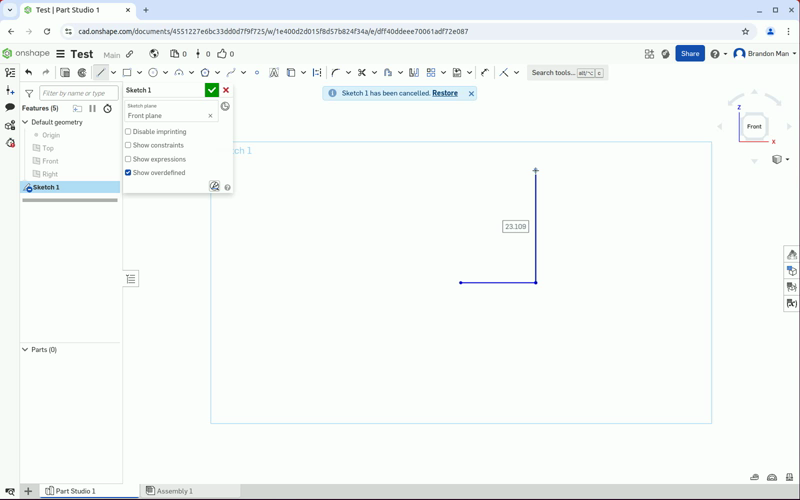
mouse_move(460, 170)
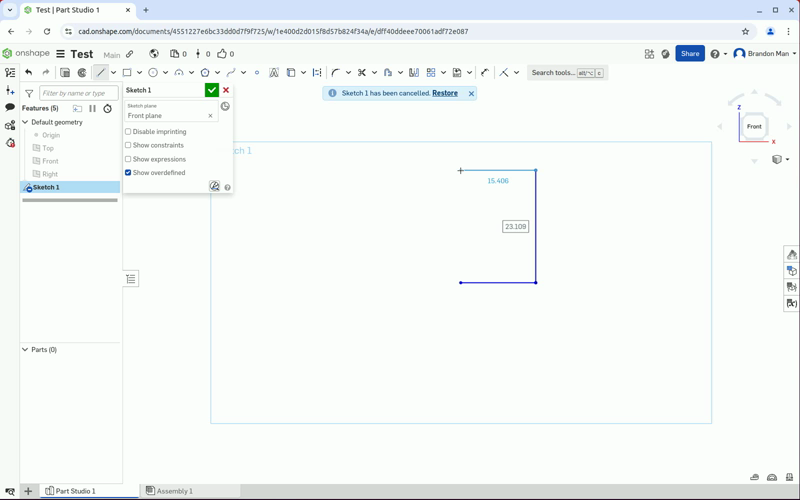
click(460, 170)
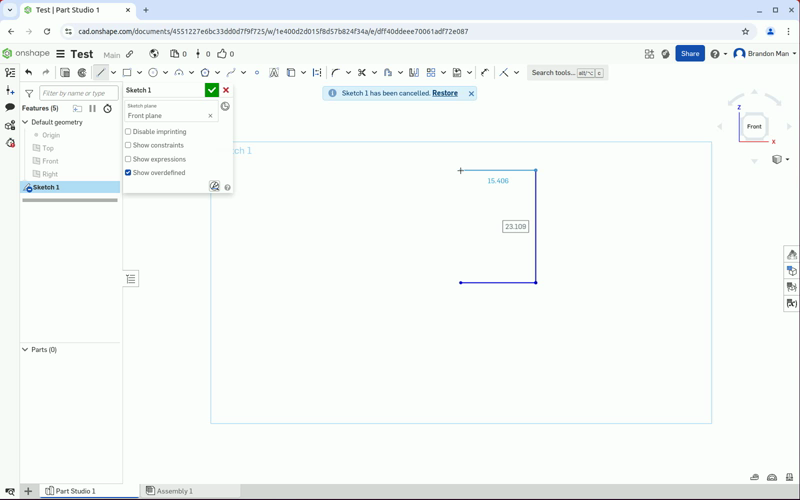
key_up(shift)
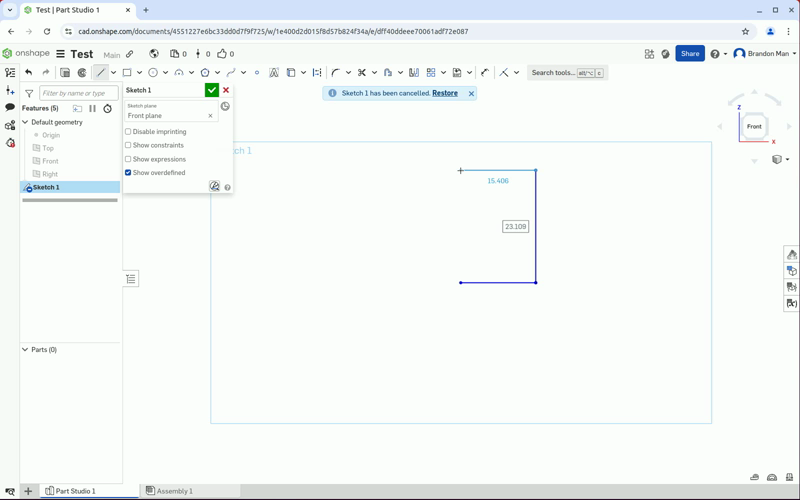
key_down(shift)
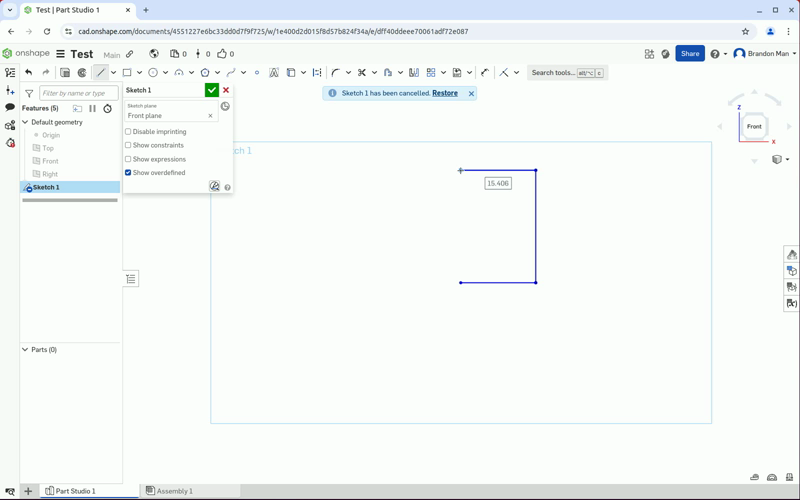
mouse_move(460, 282)
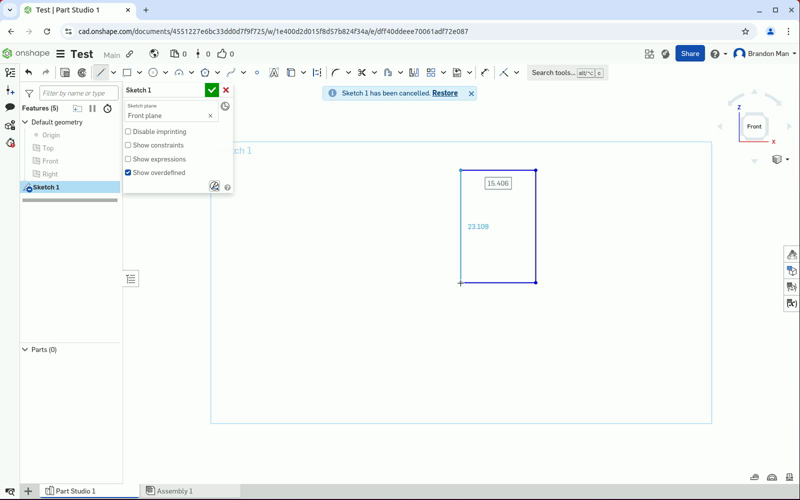
key_up(shift)
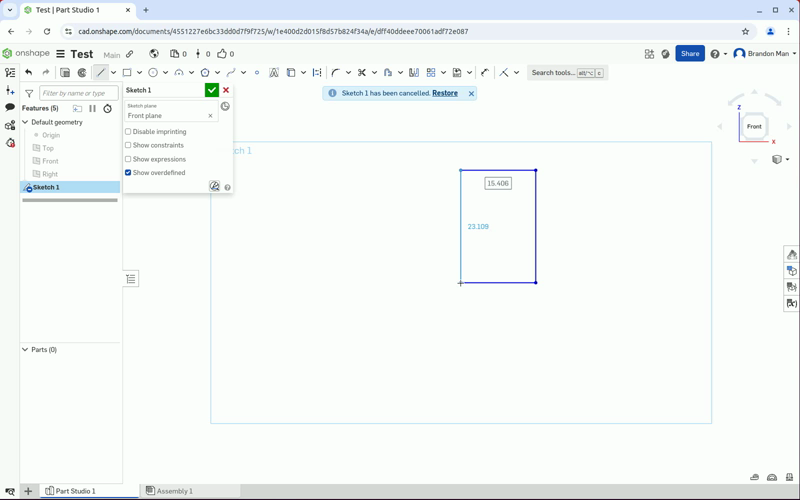
click(460, 282)
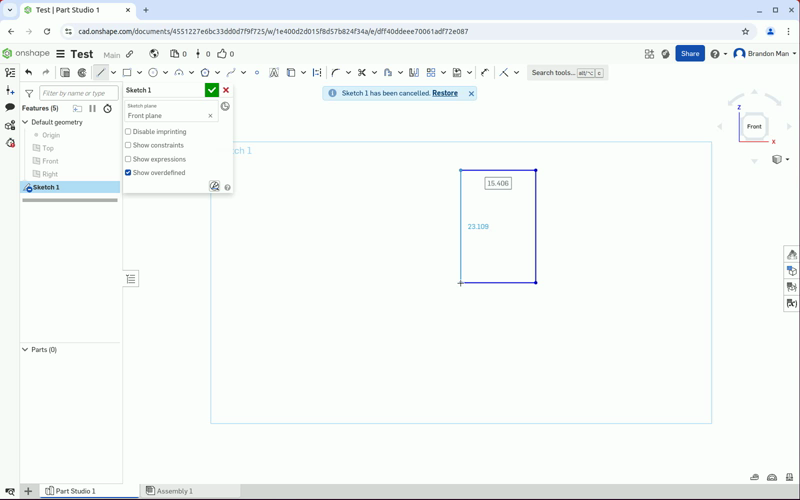
key(esc)
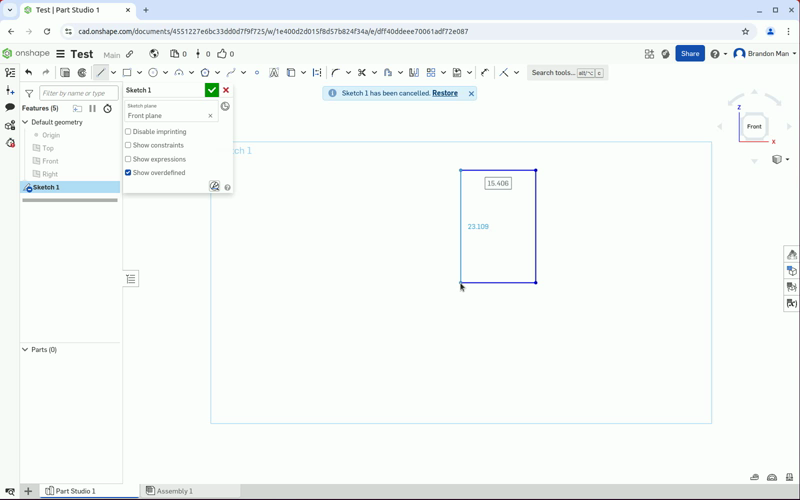
mouse_move(526, 273)
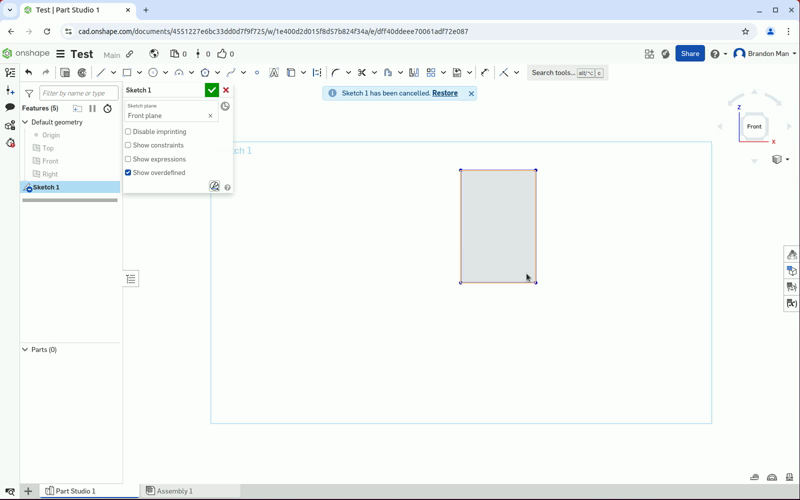
click(526, 273)
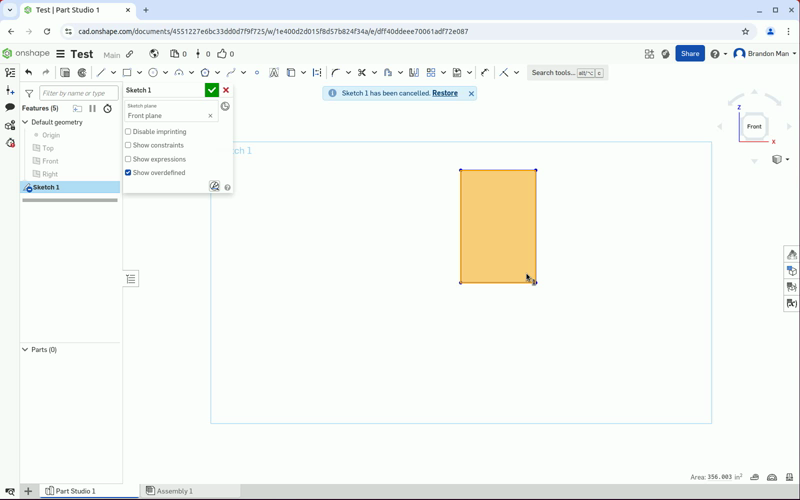
mouse_move(73, 352)
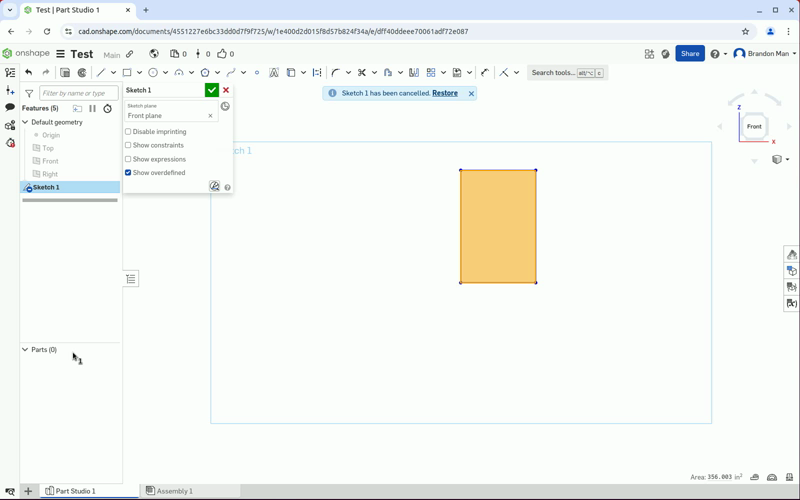
key(shift+y)
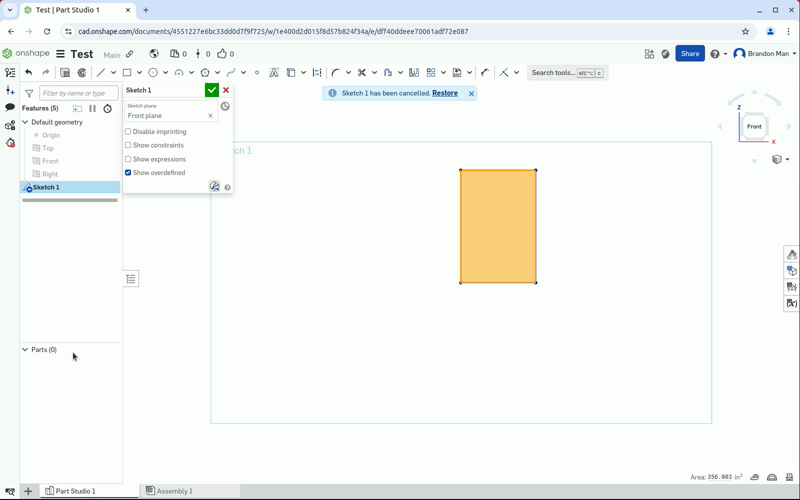
key(shift+e)
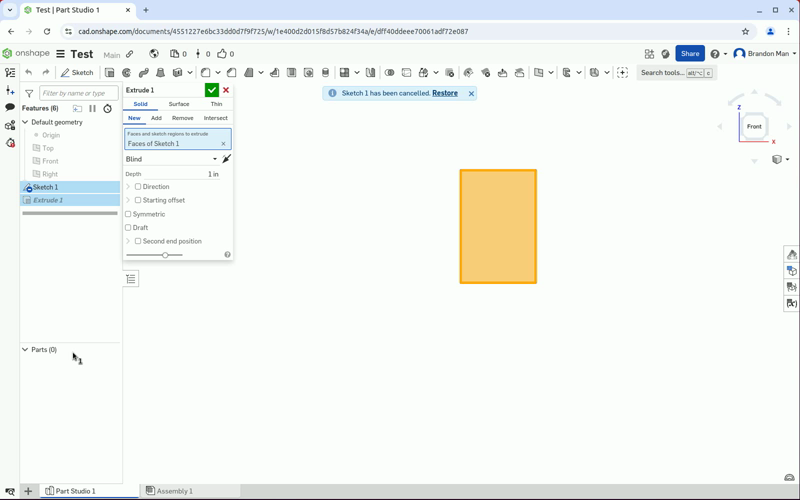
mouse_move(143, 106)
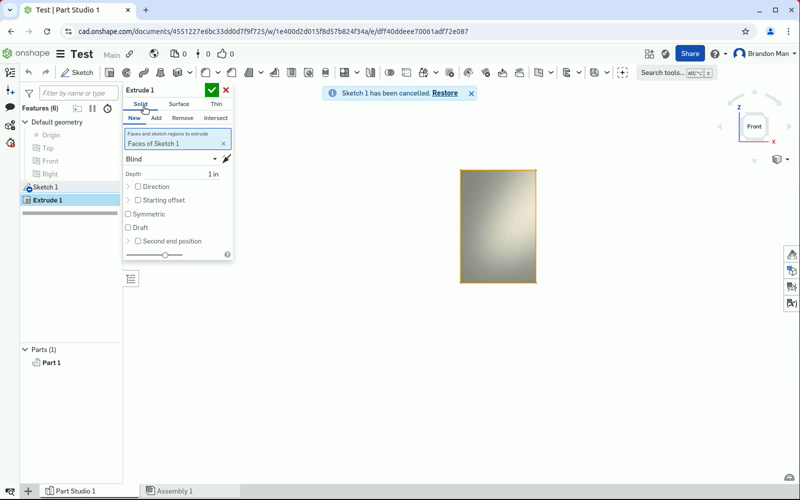
click(143, 106)
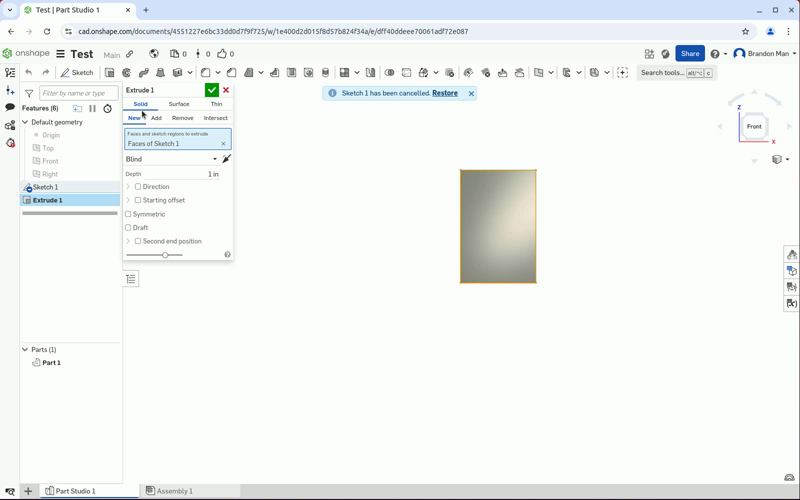
mouse_move(137, 120)
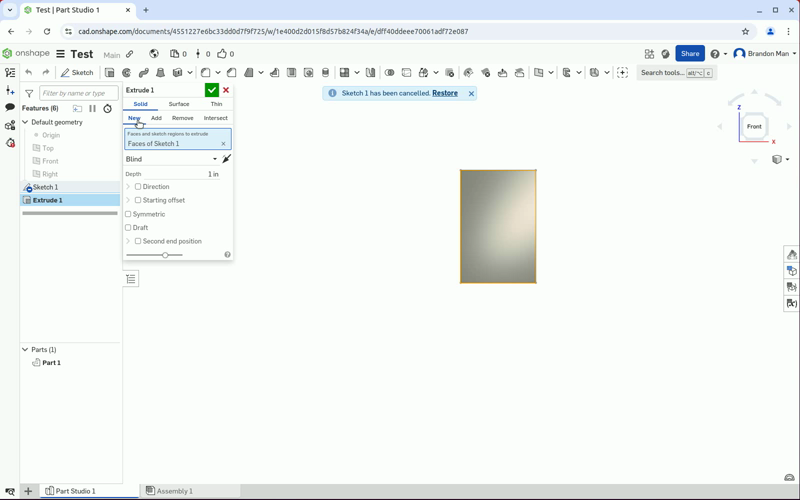
click(137, 120)
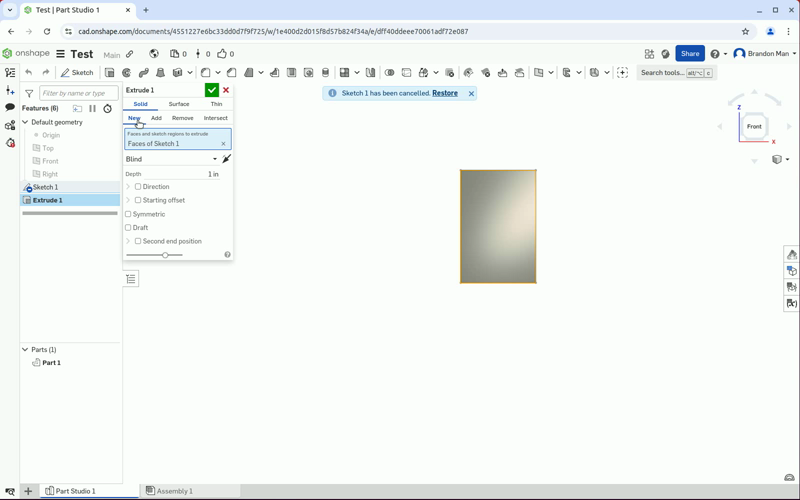
key(tab, 4)
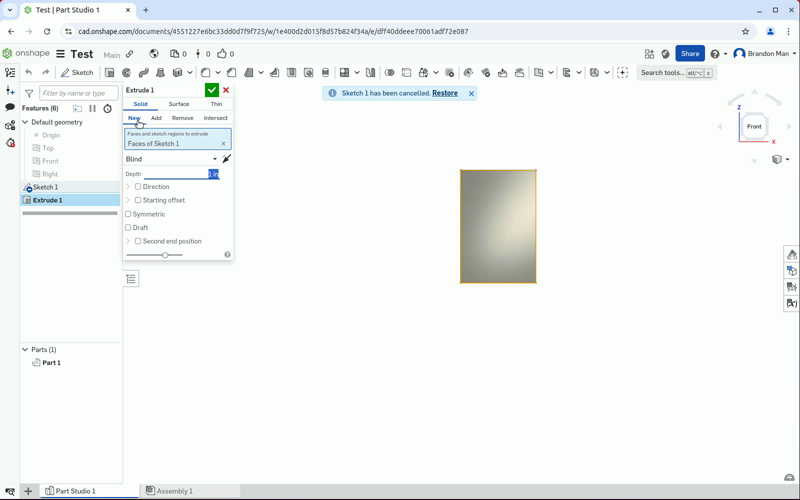
text(-0.241)
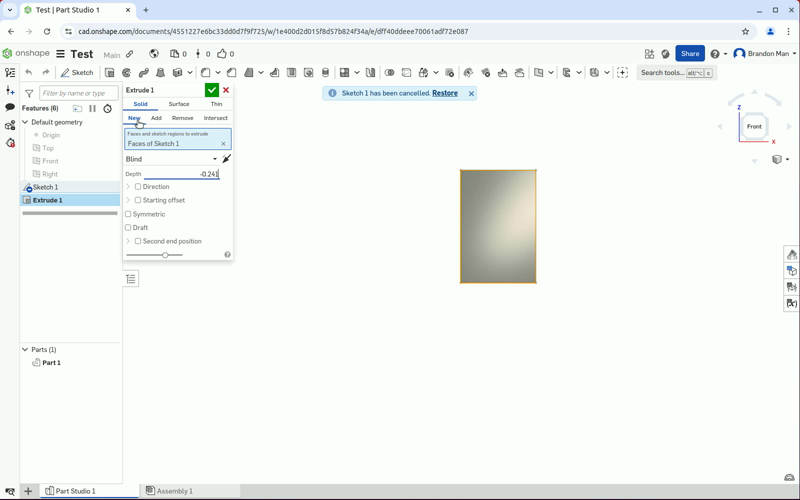
key(enter)
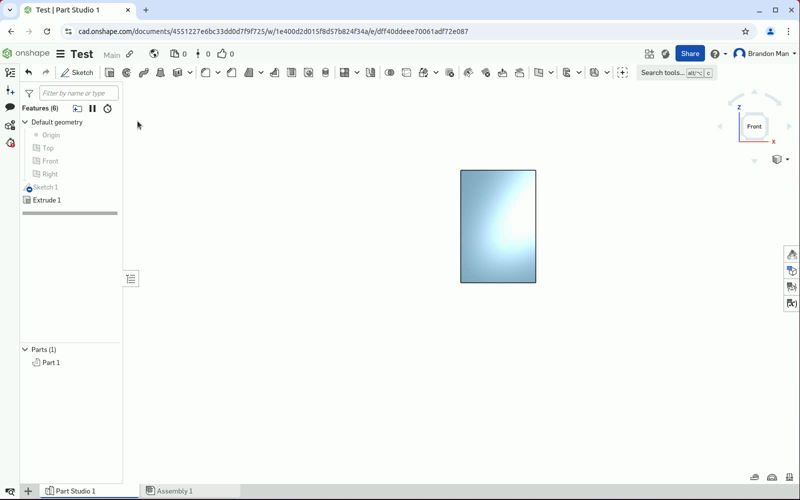
key(shift+h)
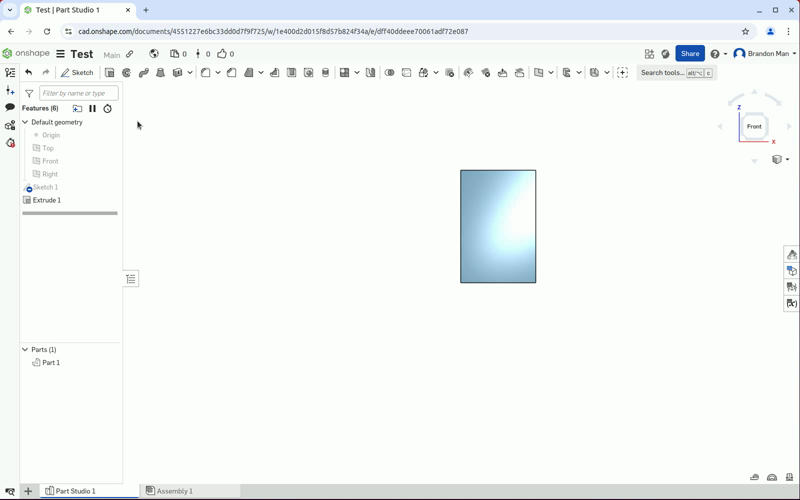
key(shift+h)
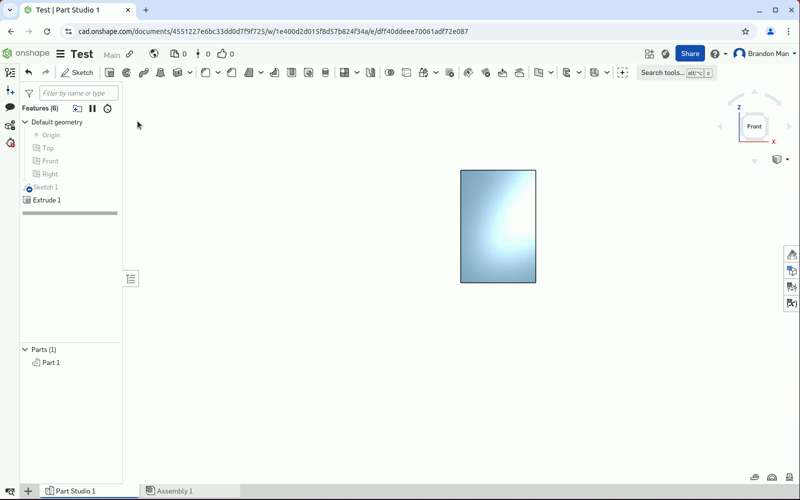
mouse_move(73, 189)
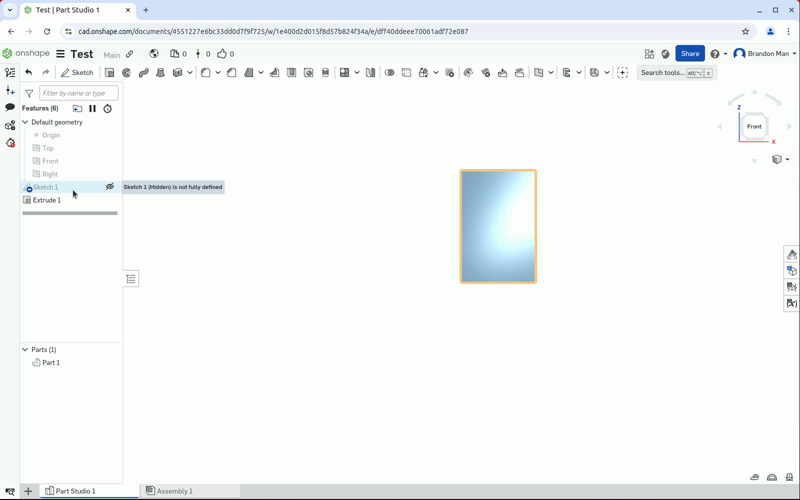
click(73, 189)
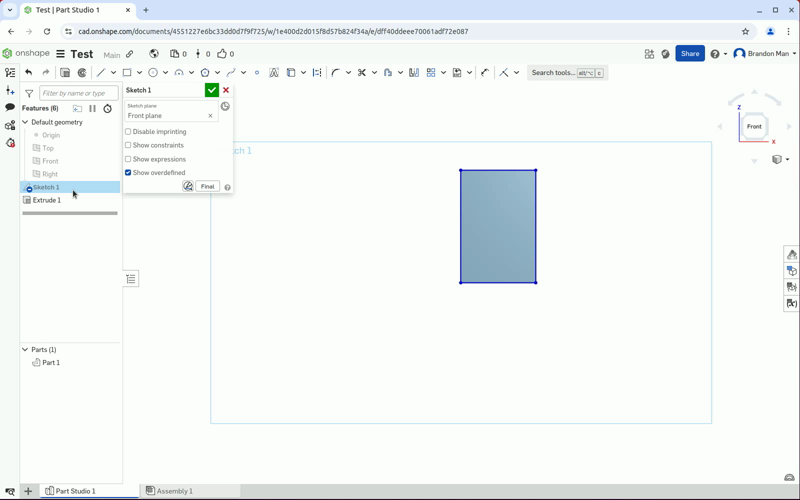
mouse_move(229, 92)
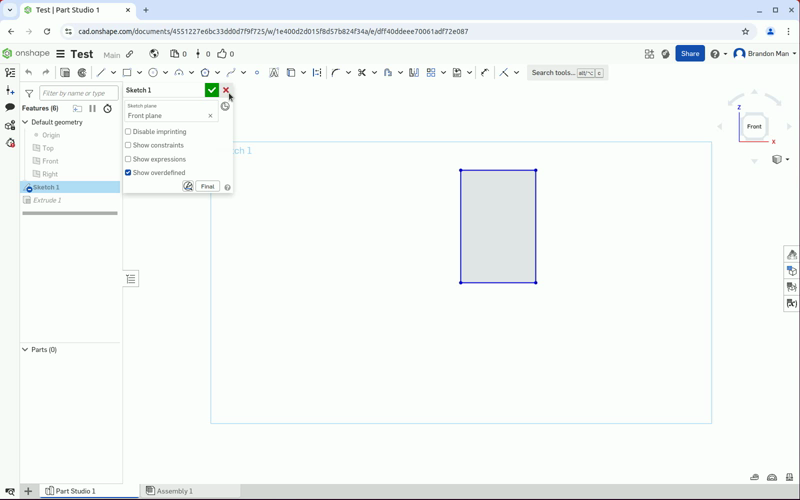
click(229, 92)
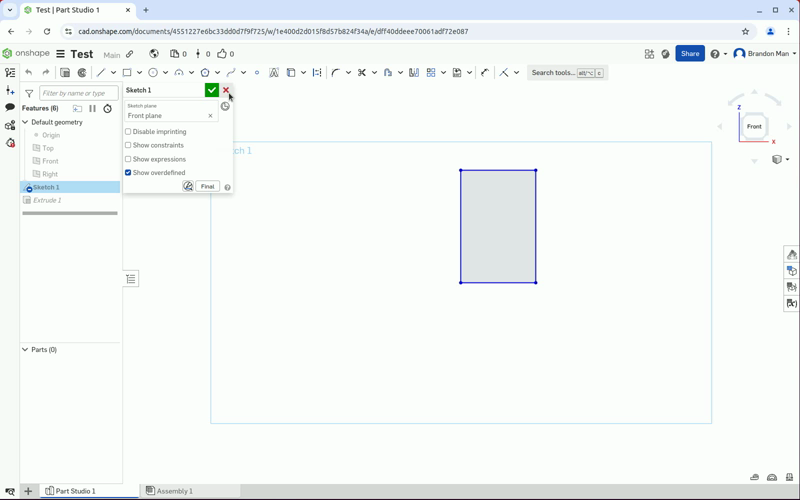
key(shift+s)
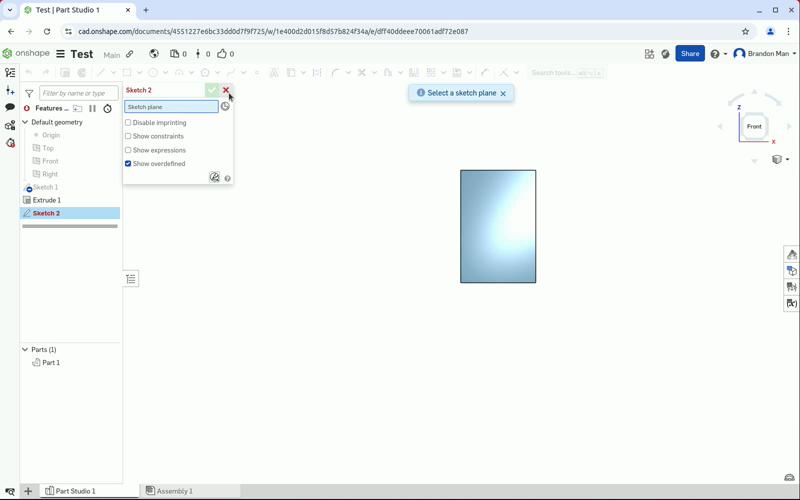
mouse_move(73, 163)
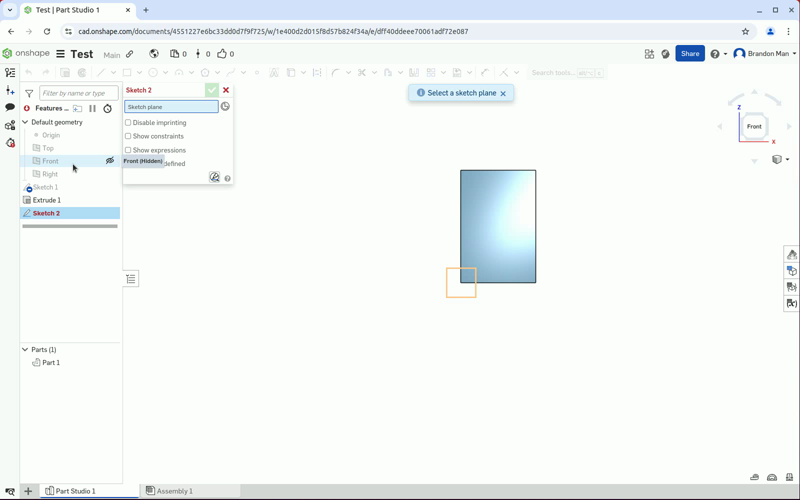
click(73, 163)
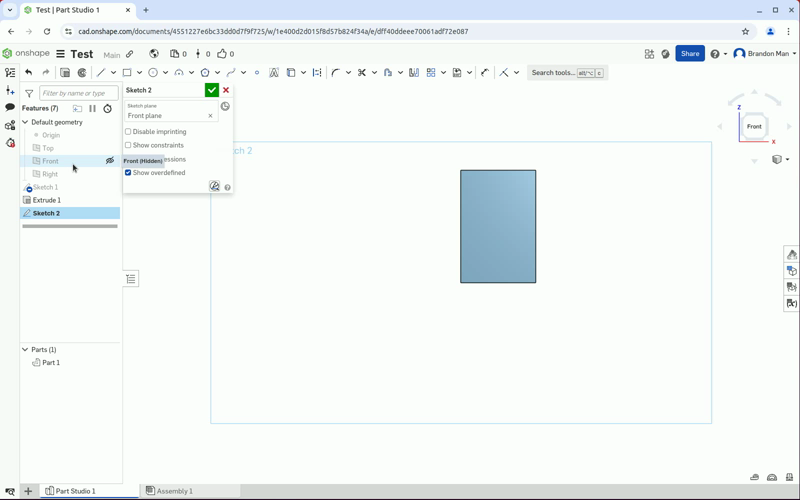
mouse_move(73, 352)
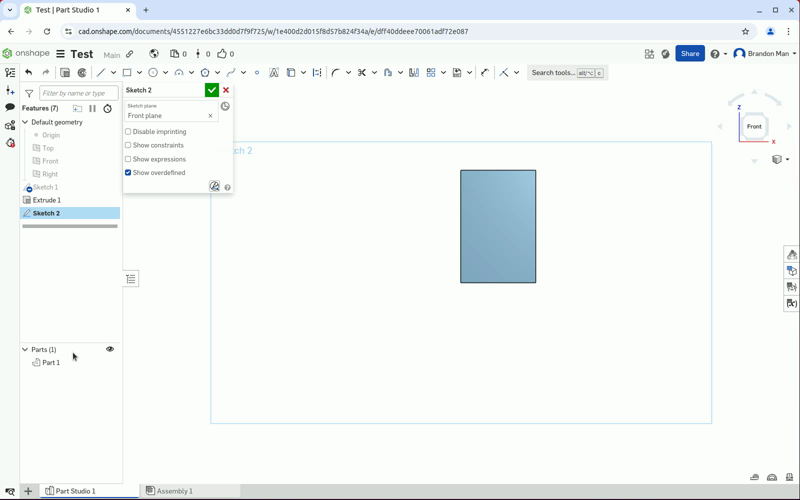
key(y)
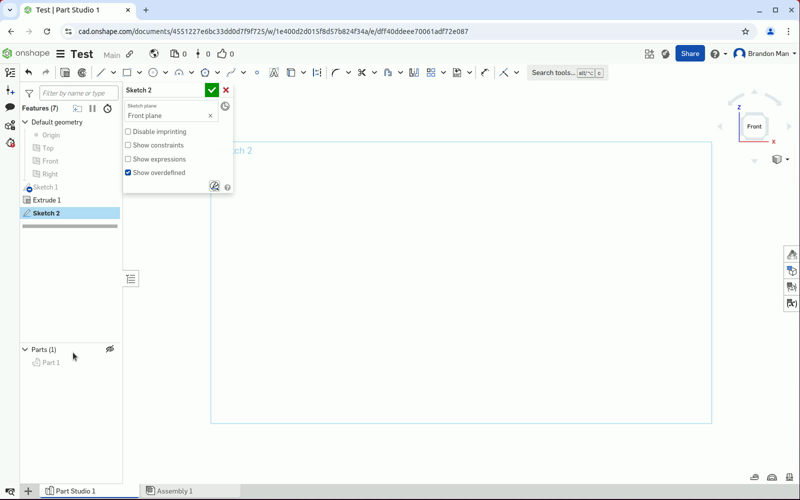
key(l)
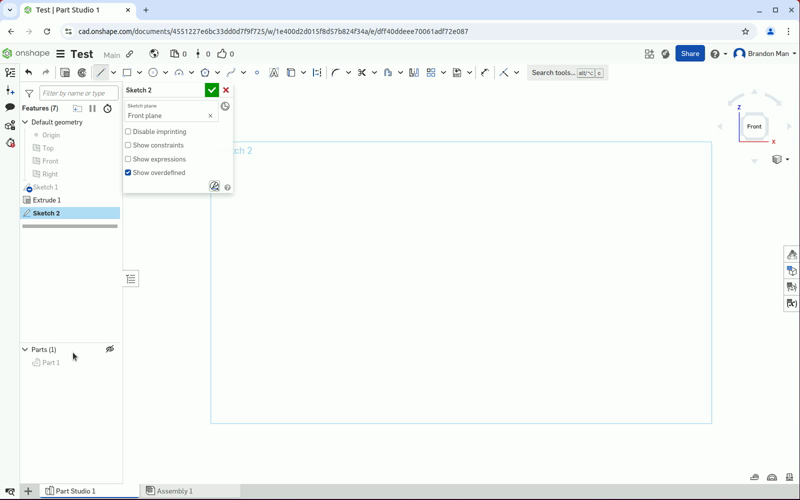
key_down(shift)
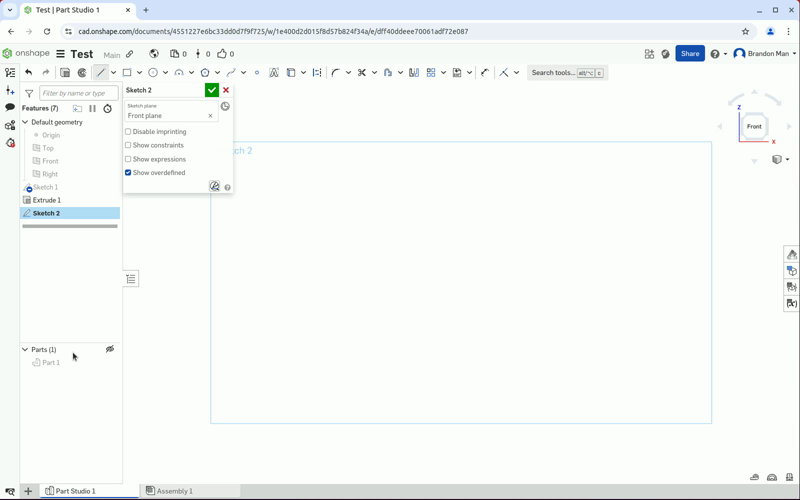
mouse_move(460, 282)
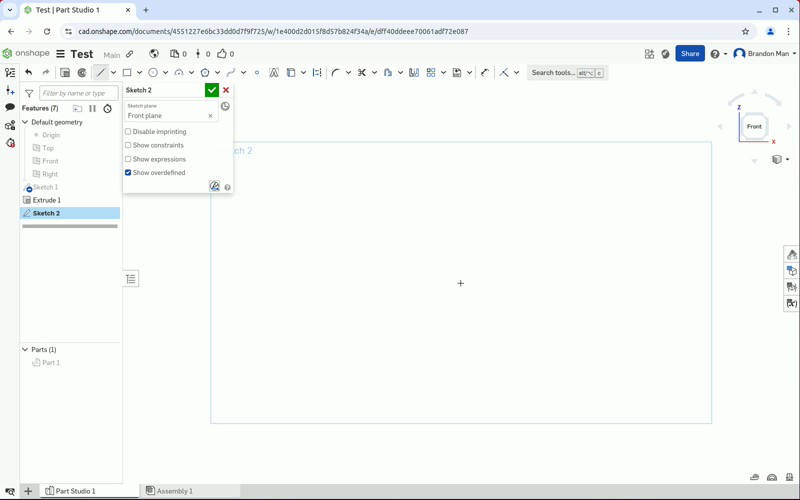
click(460, 282)
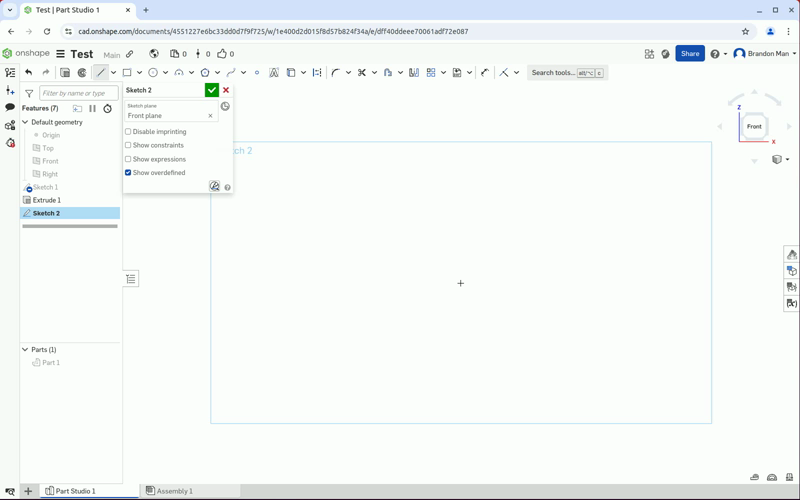
key_up(shift)
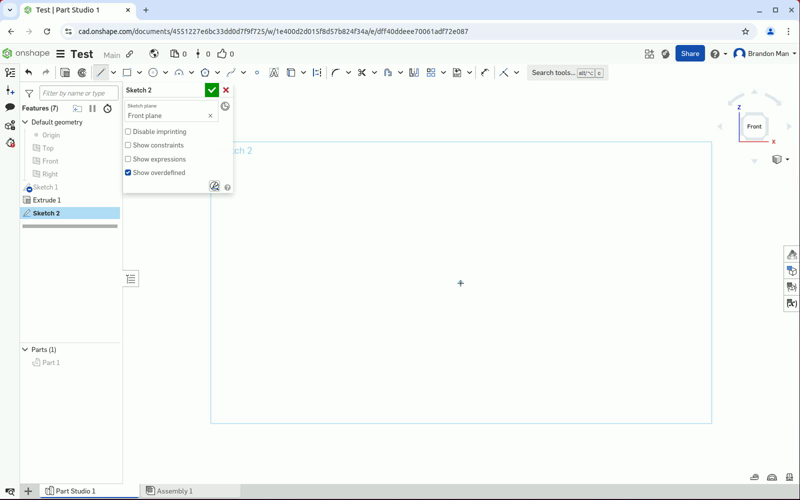
key_down(shift)
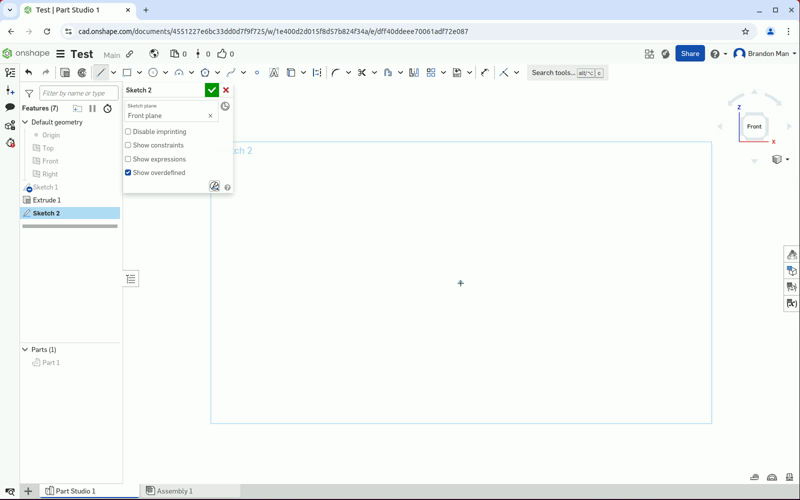
mouse_move(490, 282)
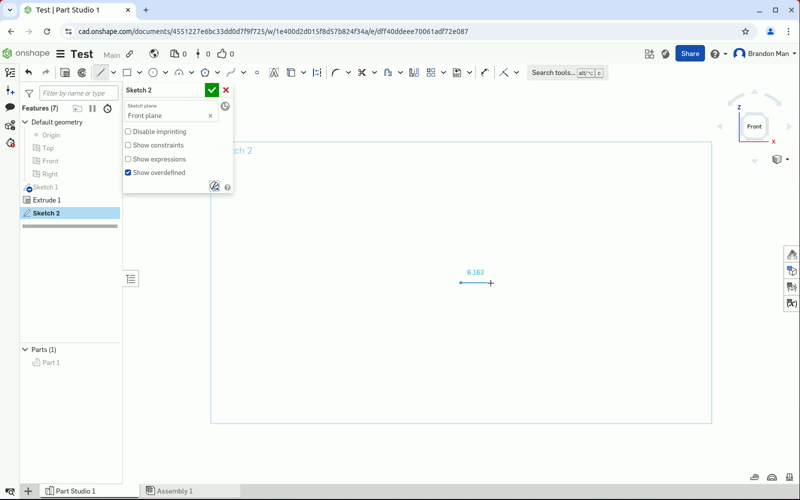
mouse_move(467, 282)
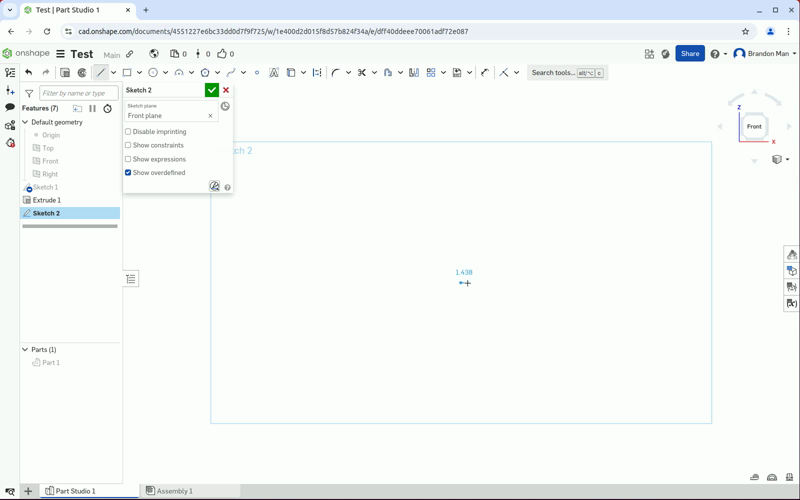
scroll(6)
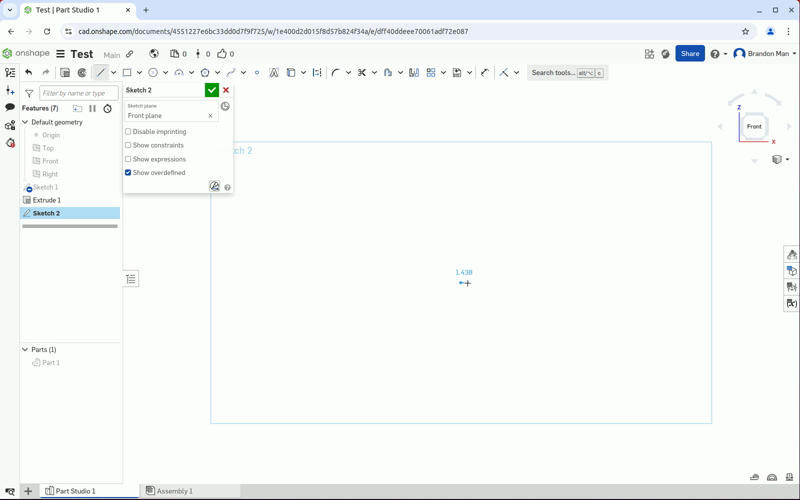
scroll(6)
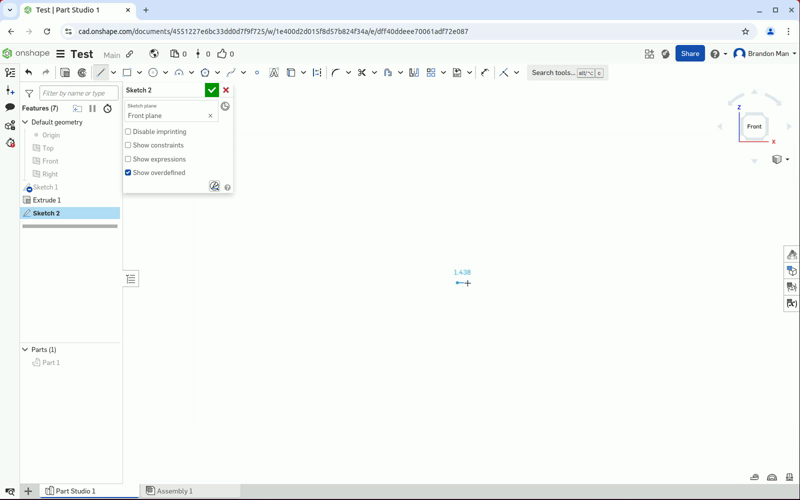
scroll(6)
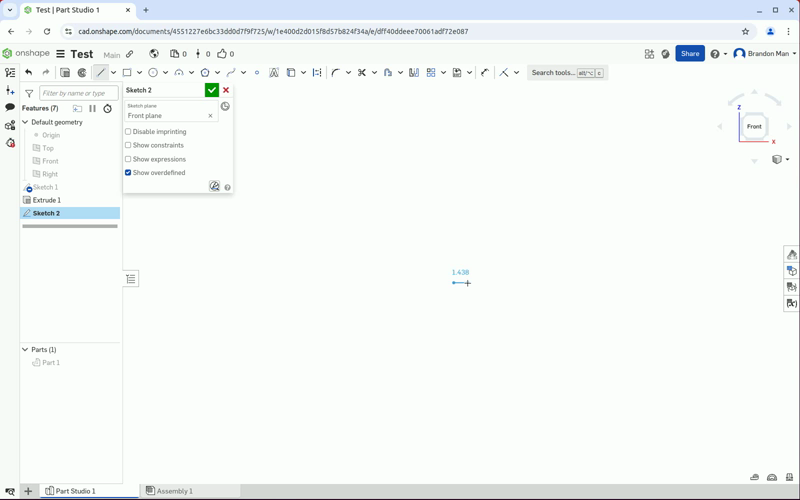
scroll(6)
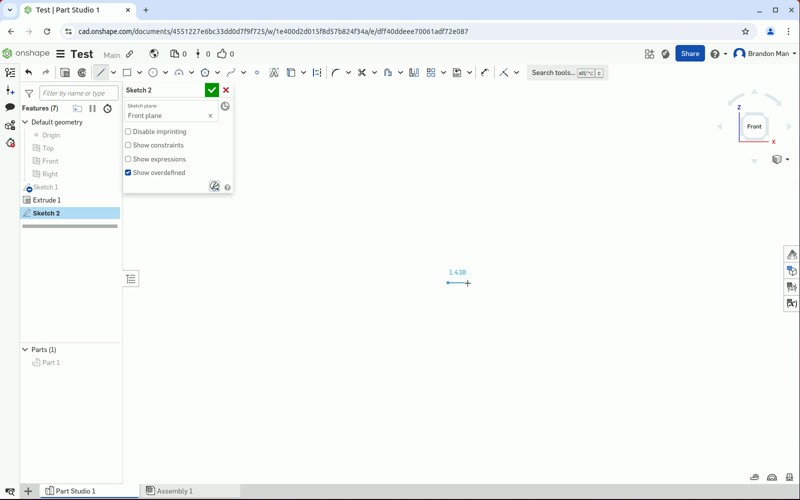
scroll(6)
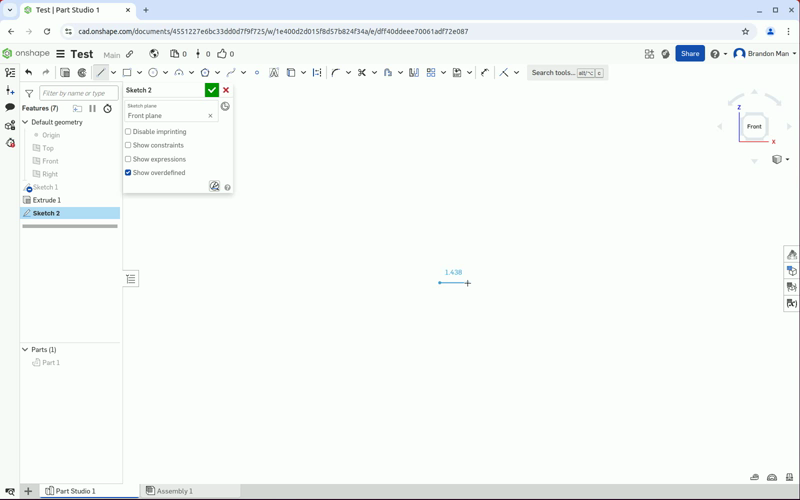
scroll(6)
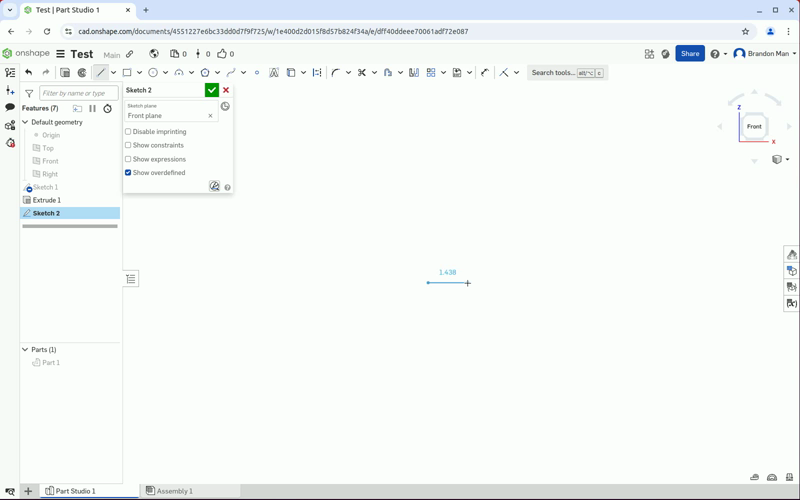
scroll(6)
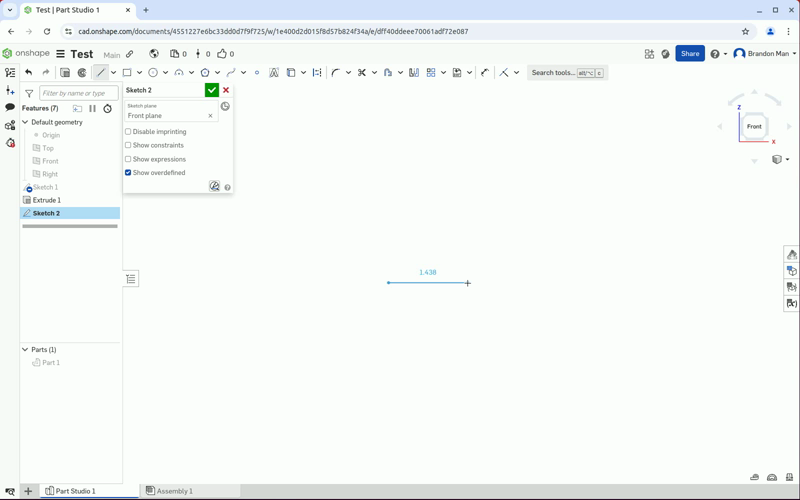
click(467, 282)
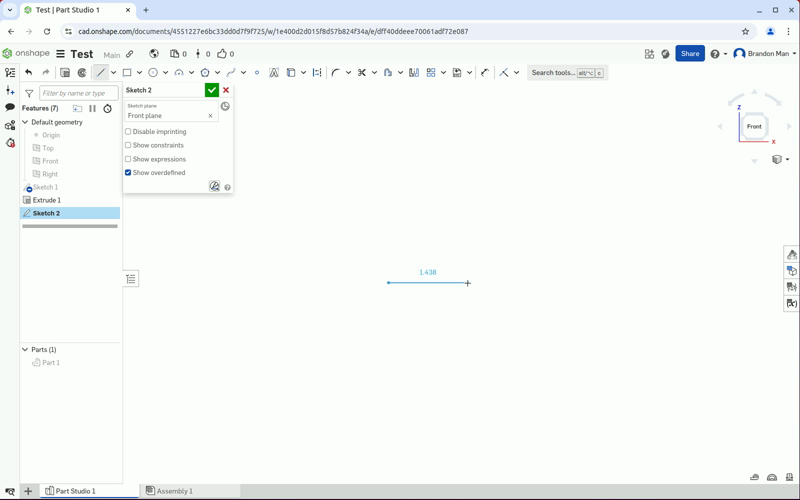
scroll(-6)
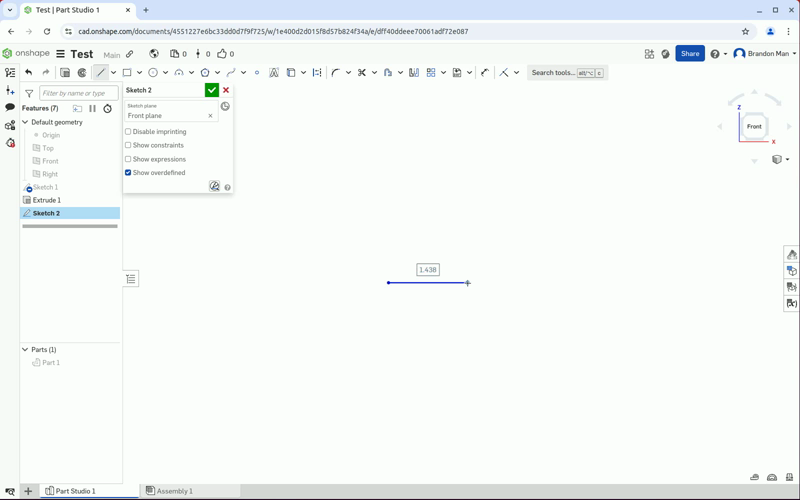
scroll(-6)
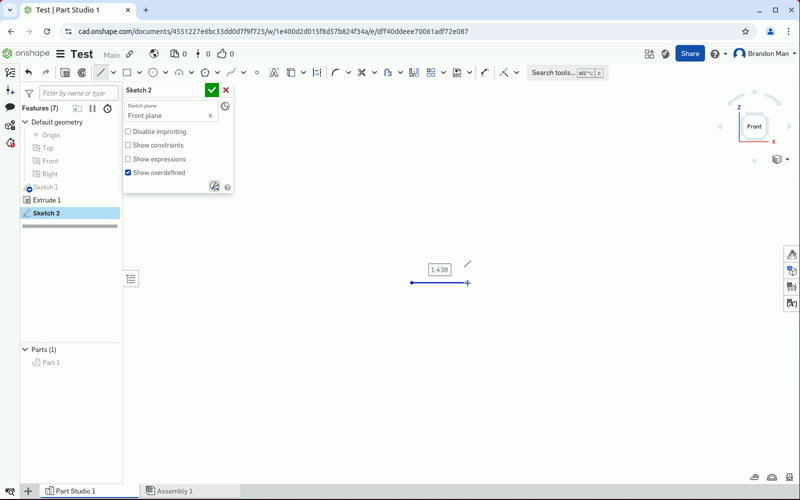
scroll(-6)
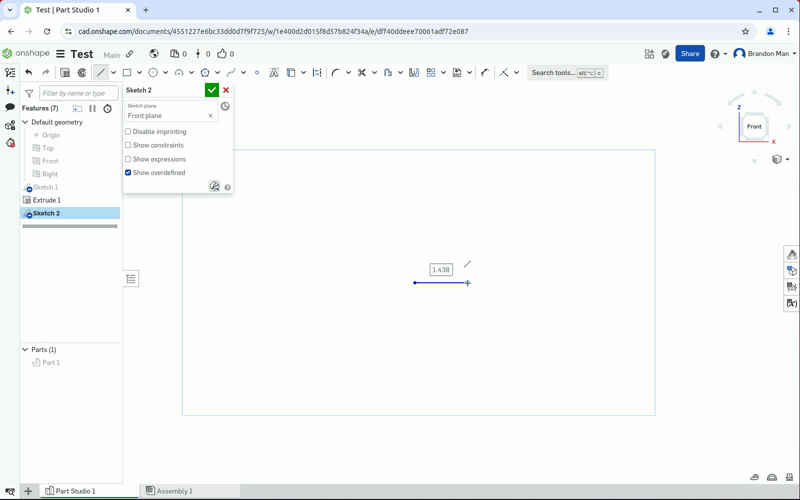
scroll(-6)
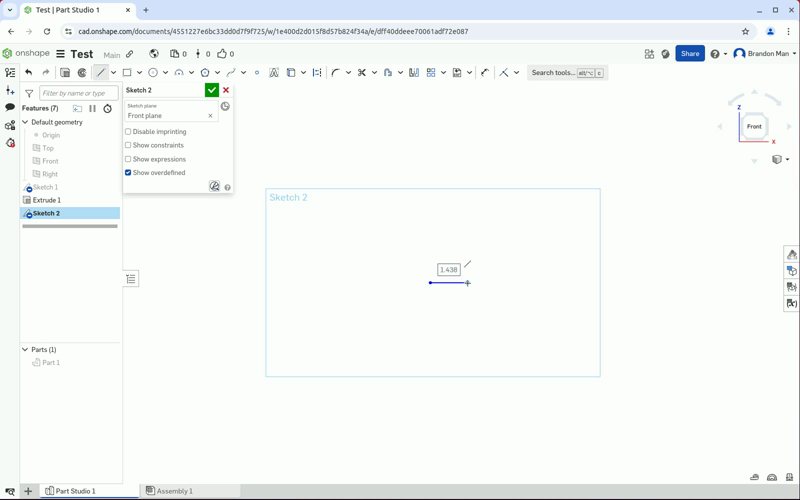
scroll(-6)
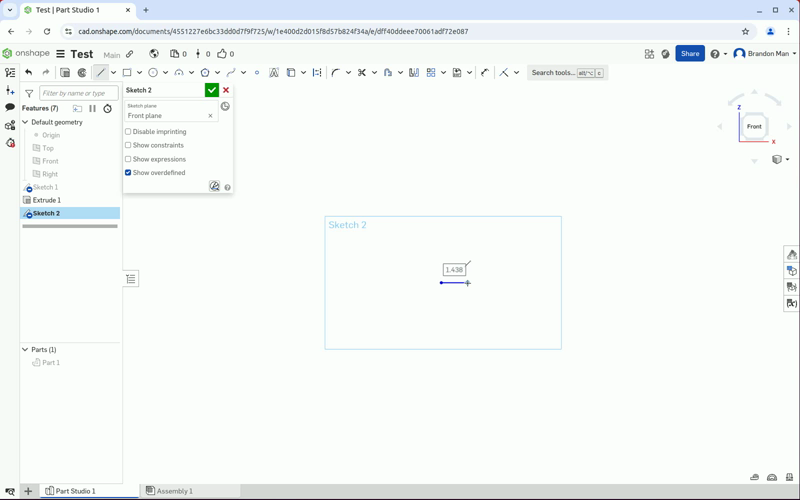
scroll(-6)
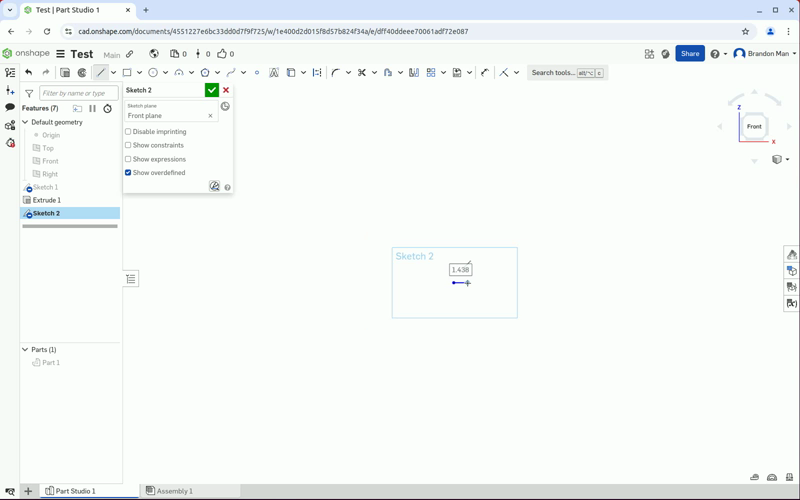
scroll(-6)
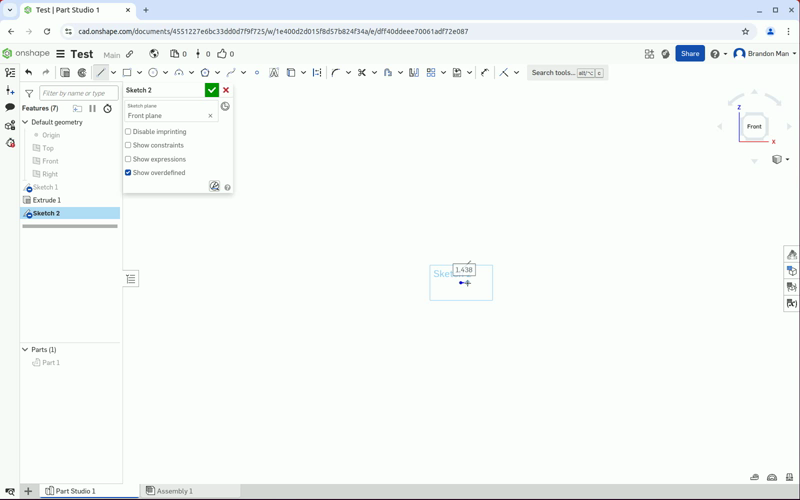
key_up(shift)
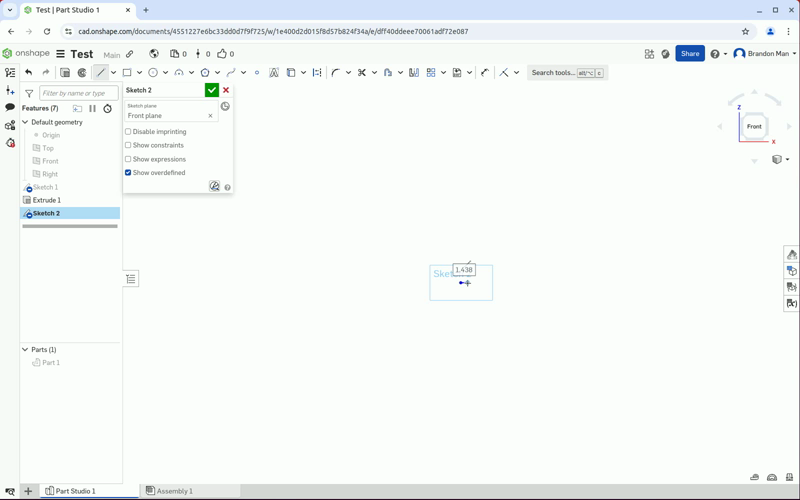
key_down(shift)
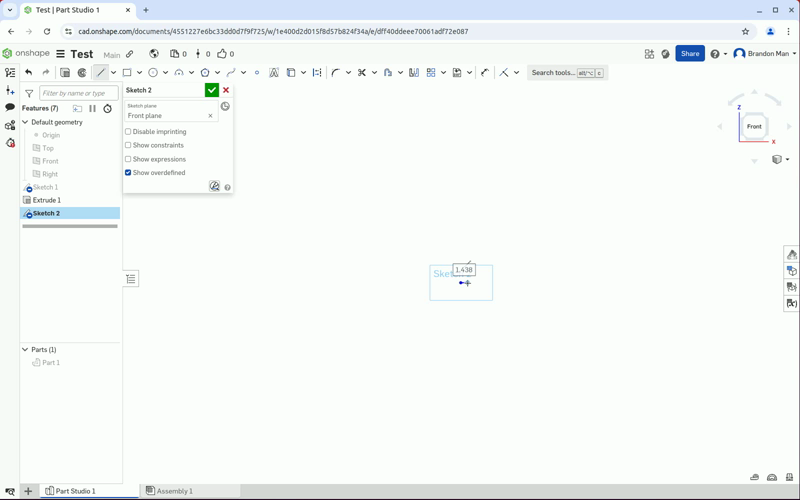
mouse_move(467, 170)
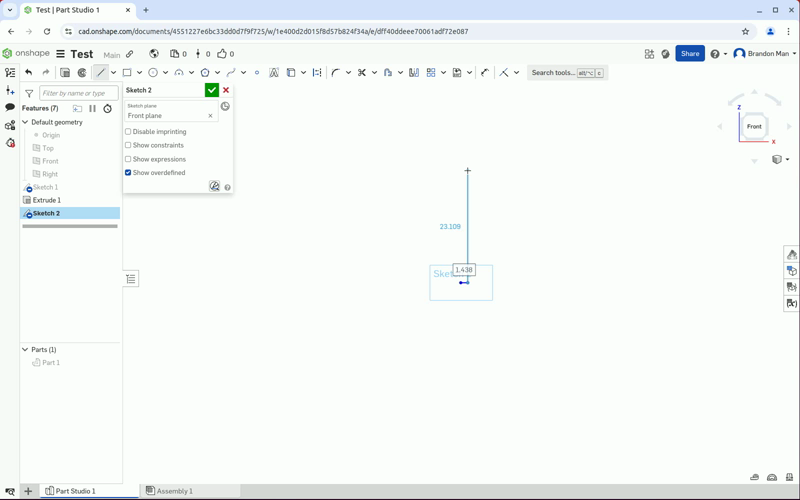
click(467, 170)
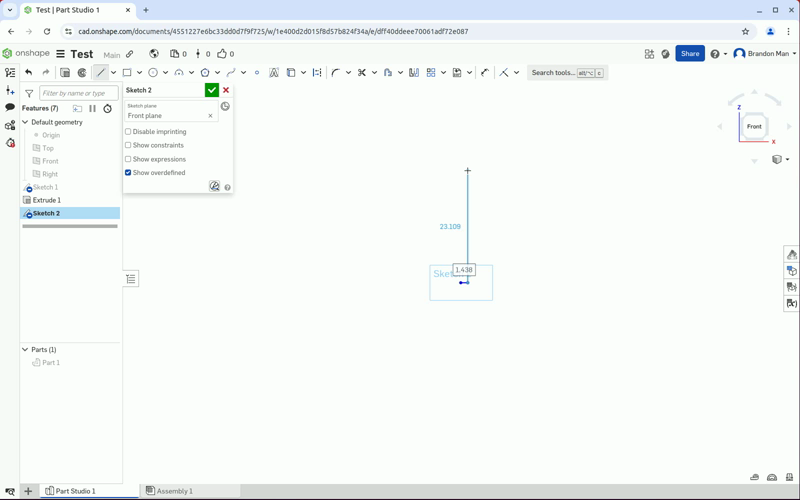
key_up(shift)
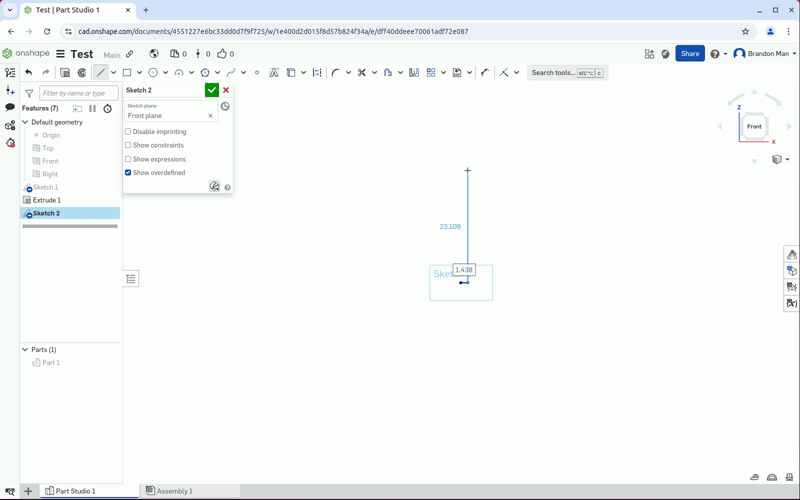
key_down(shift)
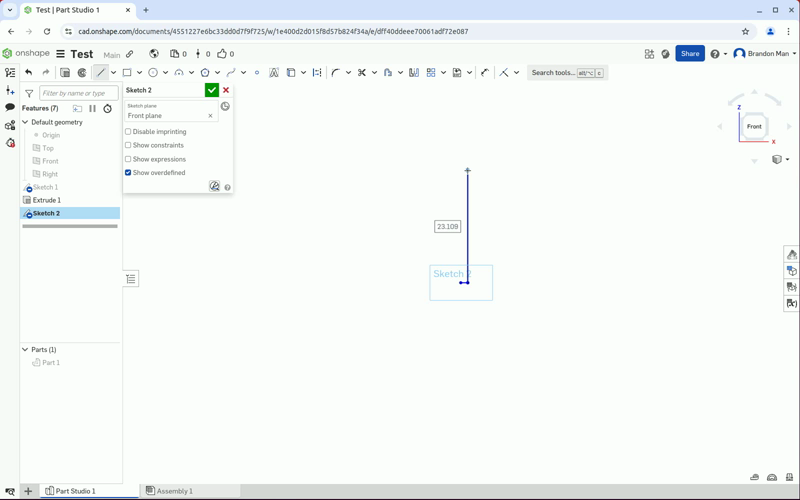
mouse_move(498, 170)
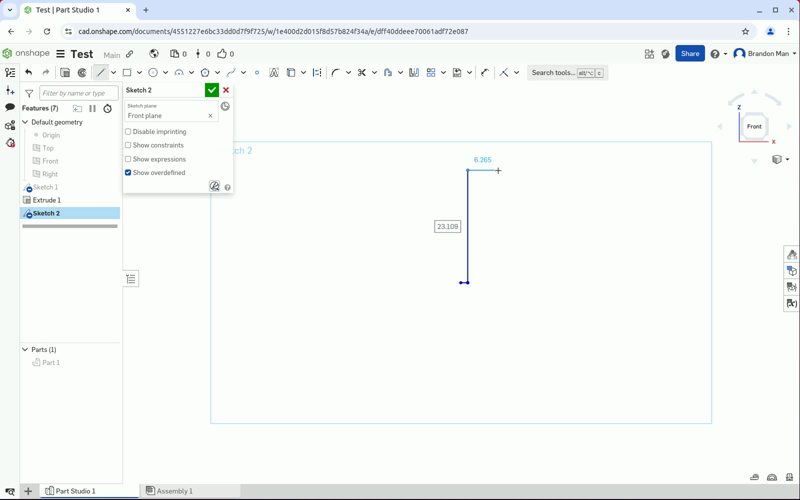
mouse_move(460, 170)
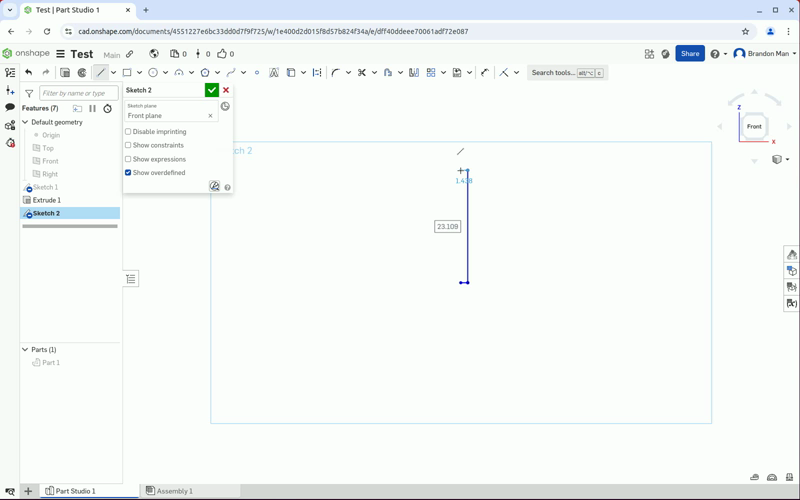
scroll(6)
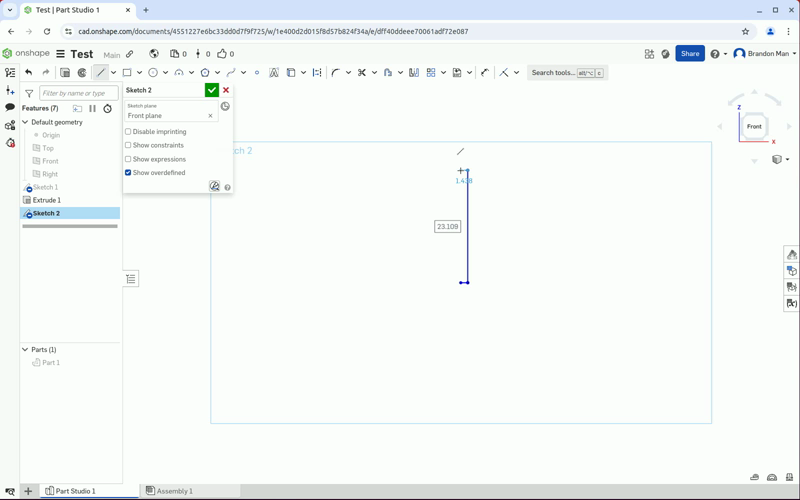
scroll(6)
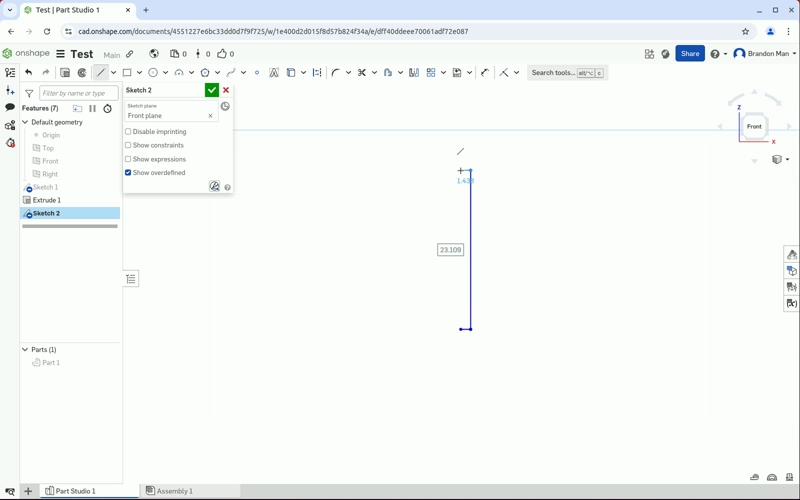
scroll(6)
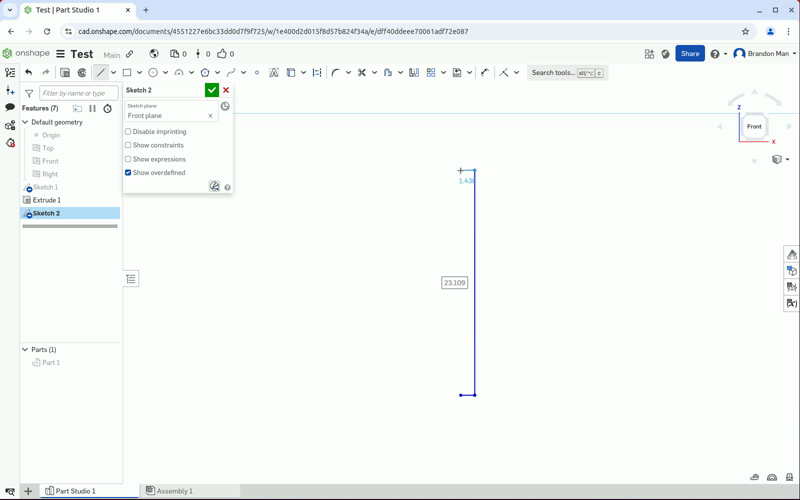
scroll(6)
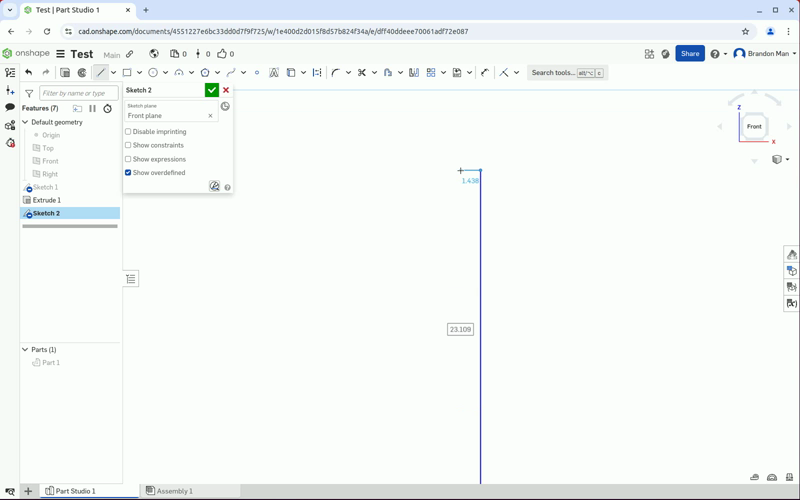
scroll(6)
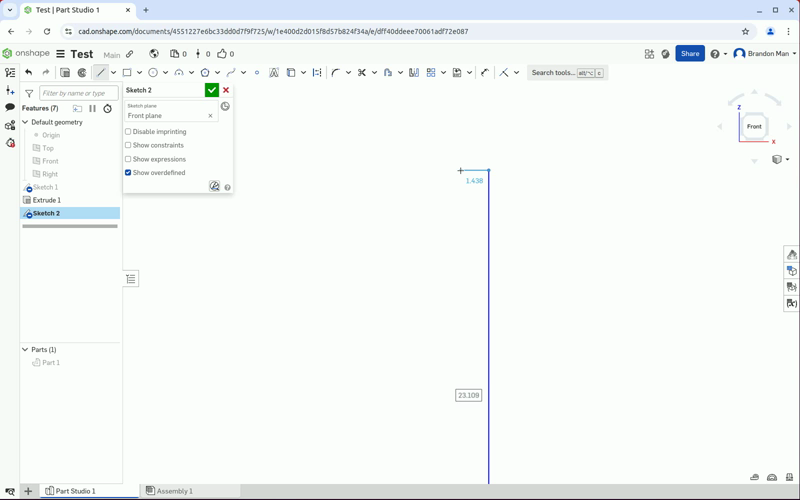
scroll(6)
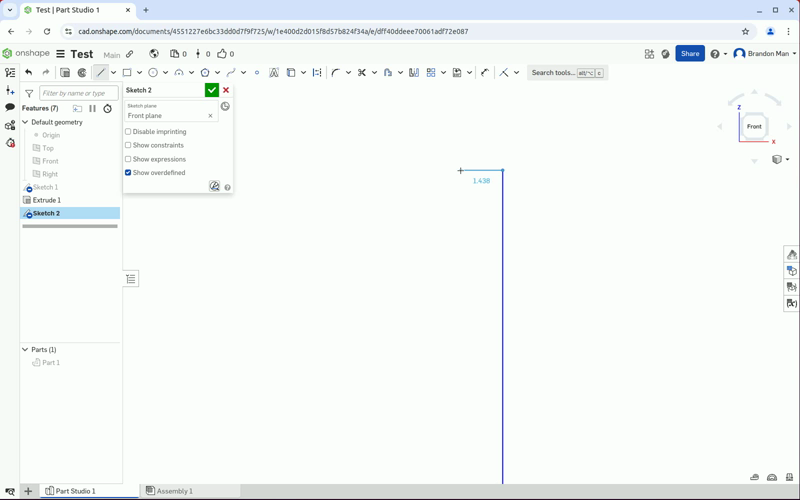
scroll(6)
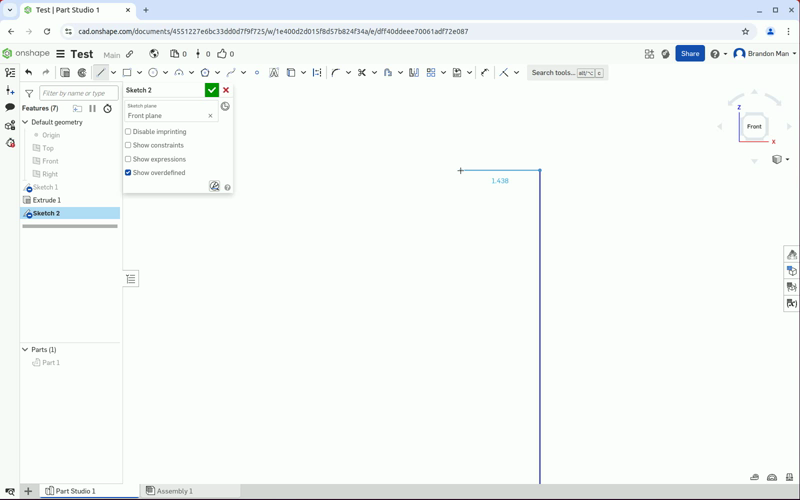
click(460, 170)
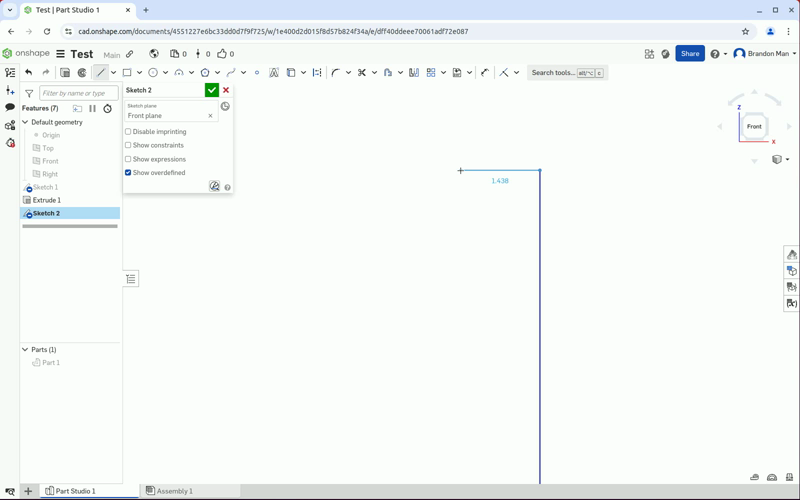
scroll(-6)
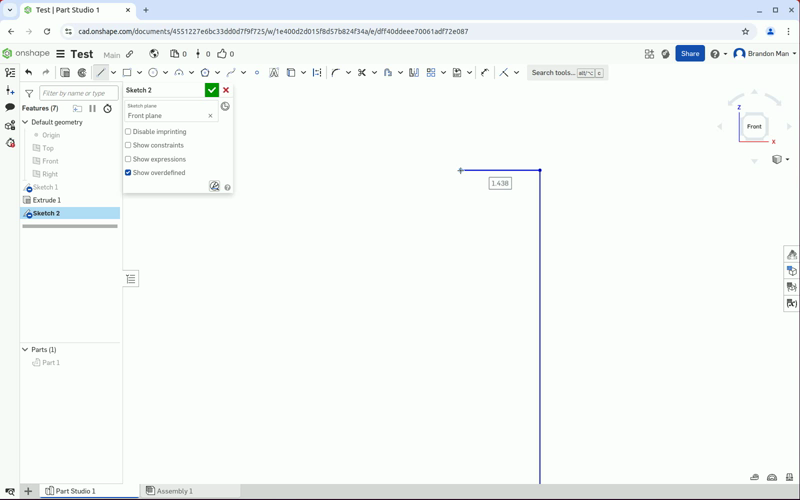
scroll(-6)
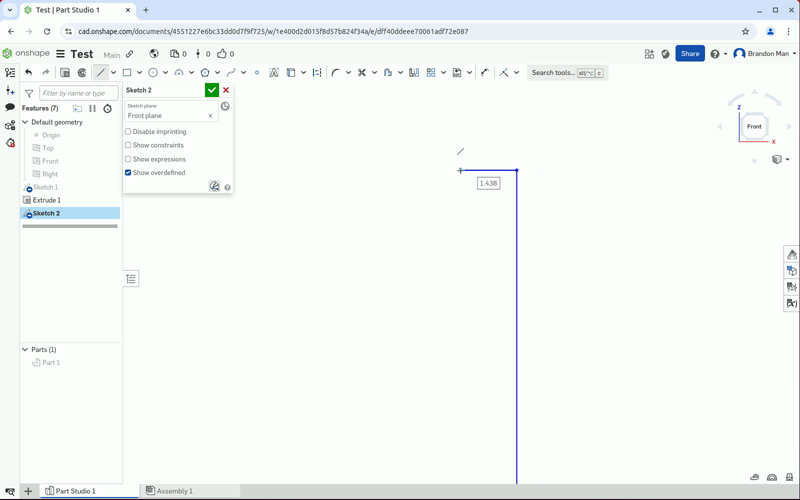
scroll(-6)
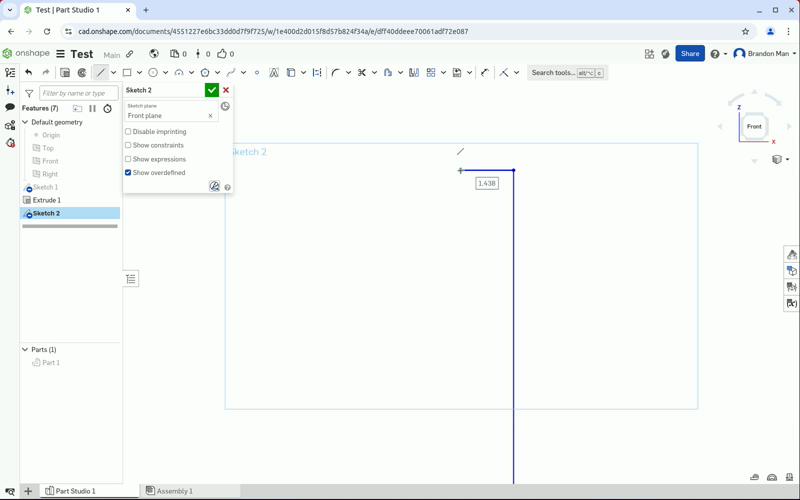
scroll(-6)
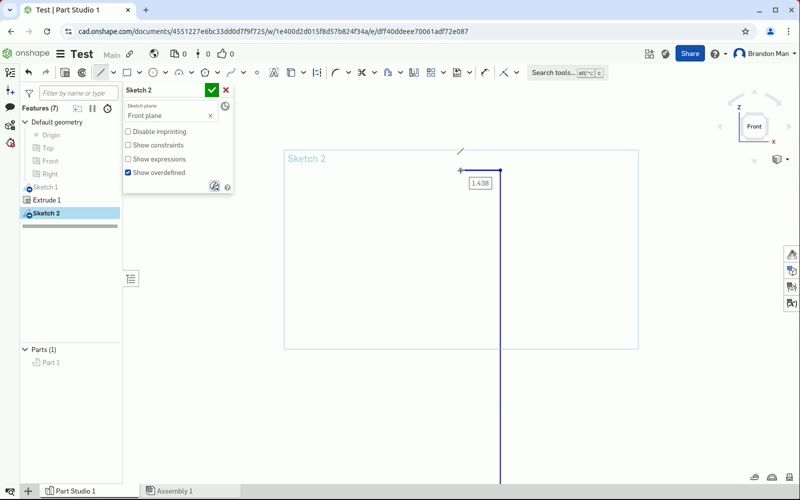
scroll(-6)
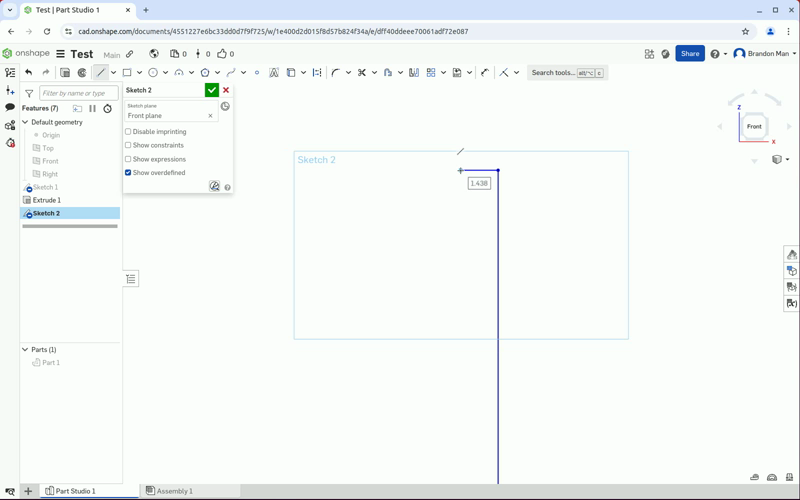
scroll(-6)
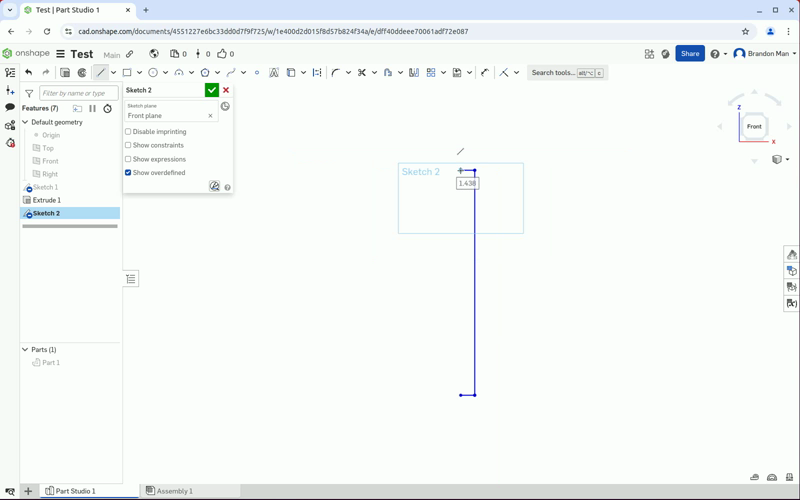
scroll(-6)
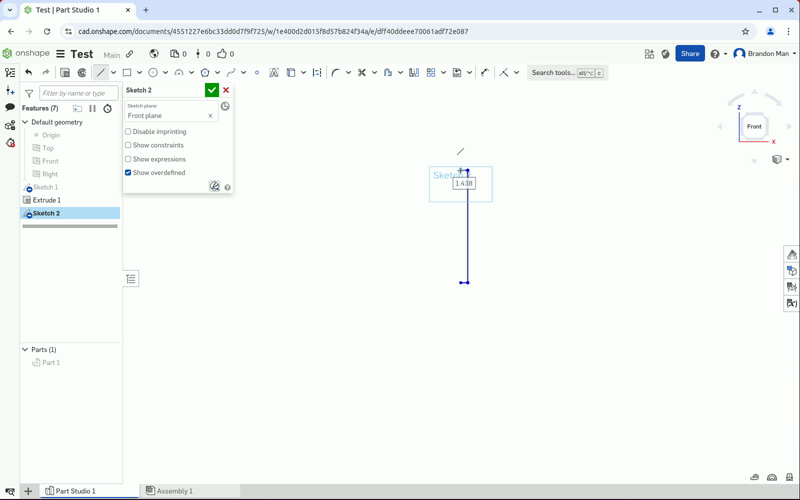
key_up(shift)
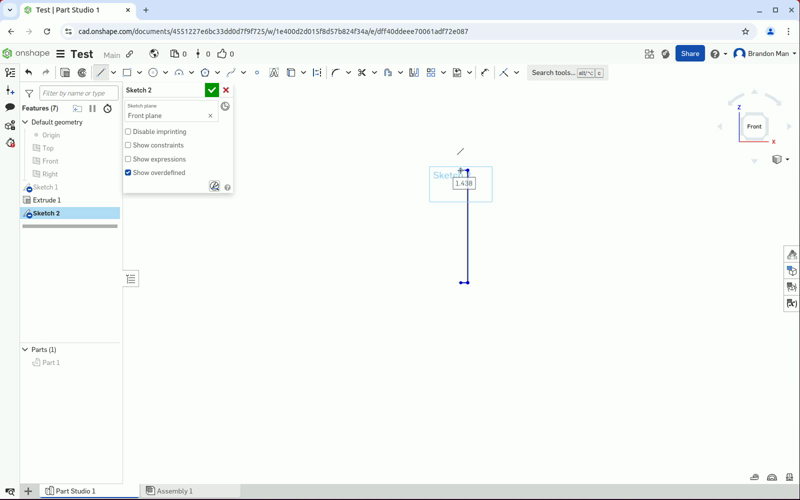
key_down(shift)
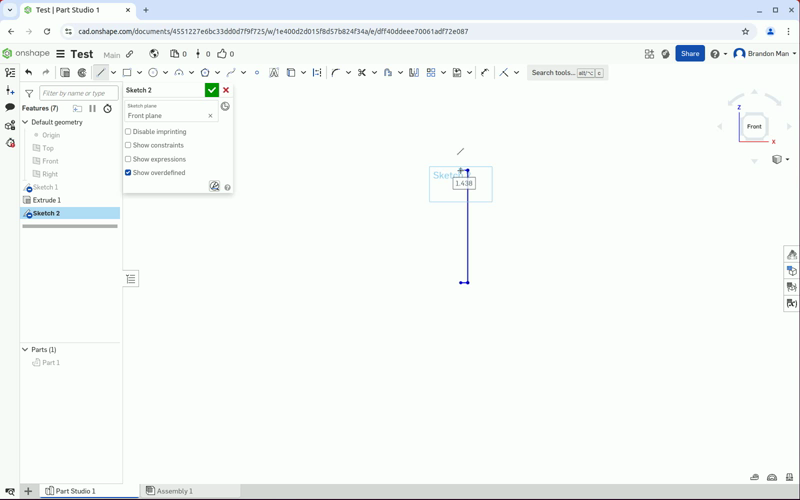
mouse_move(460, 282)
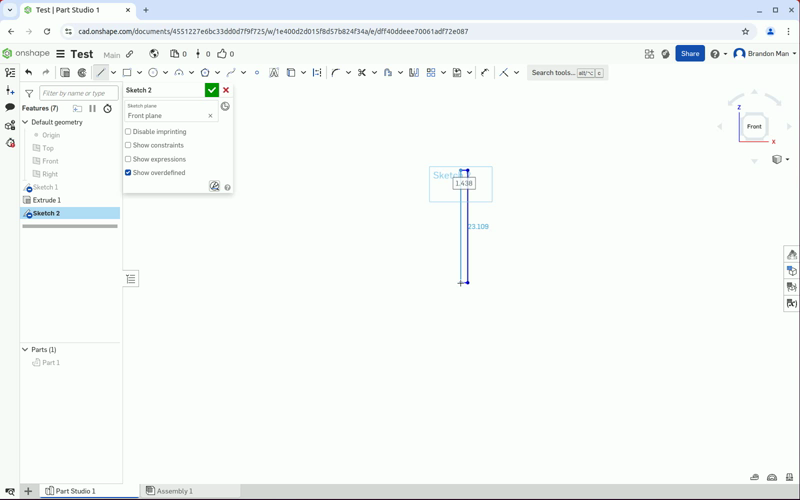
key_up(shift)
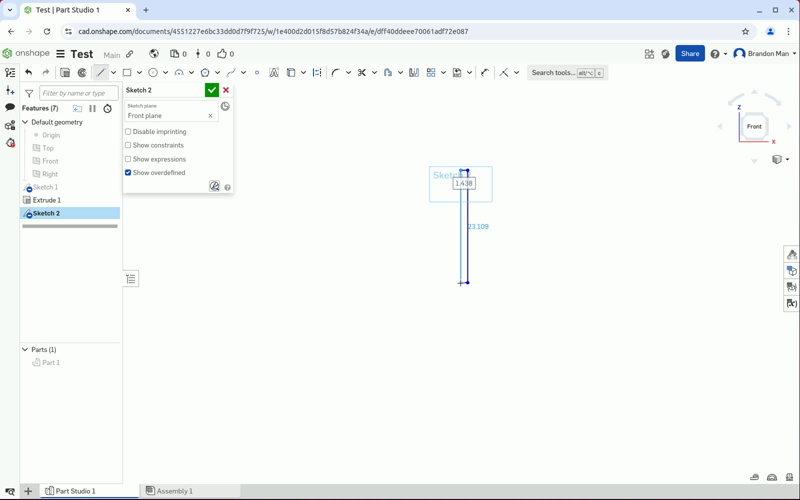
click(460, 282)
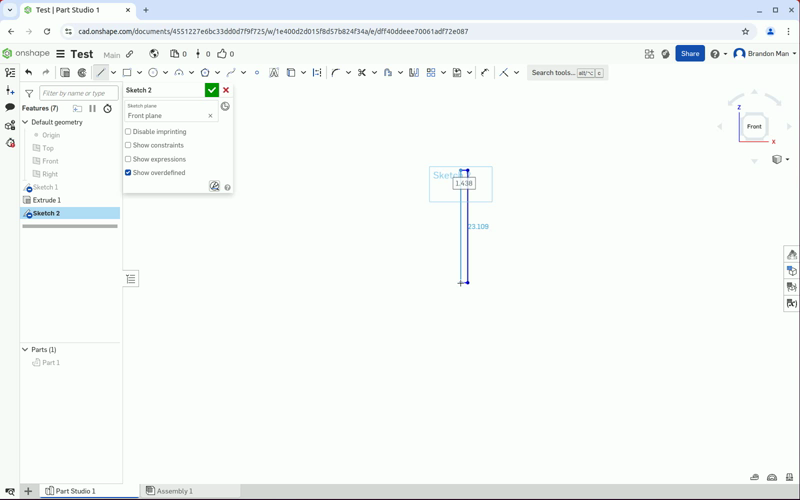
key(esc)
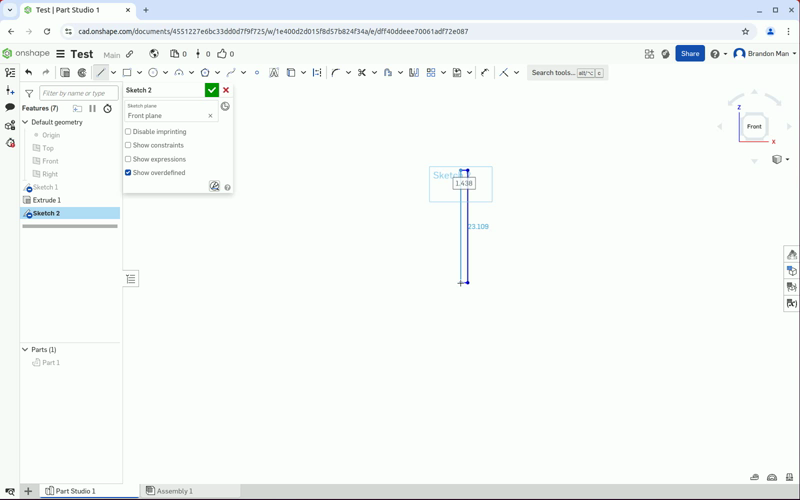
mouse_move(465, 205)
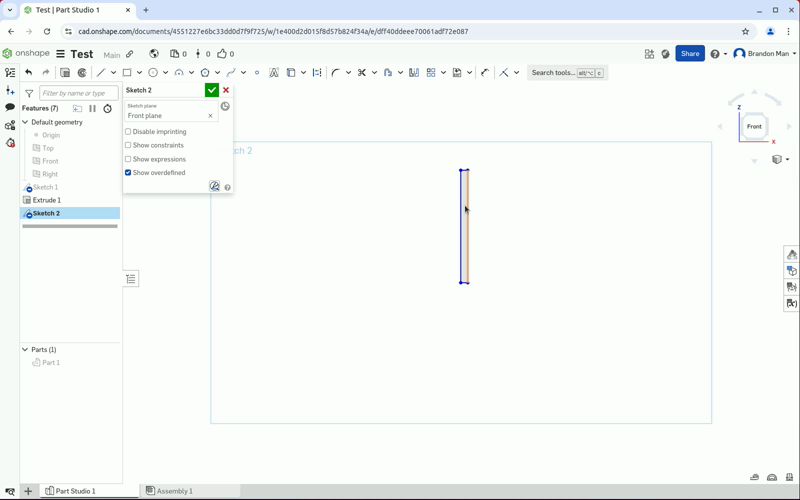
scroll(6)
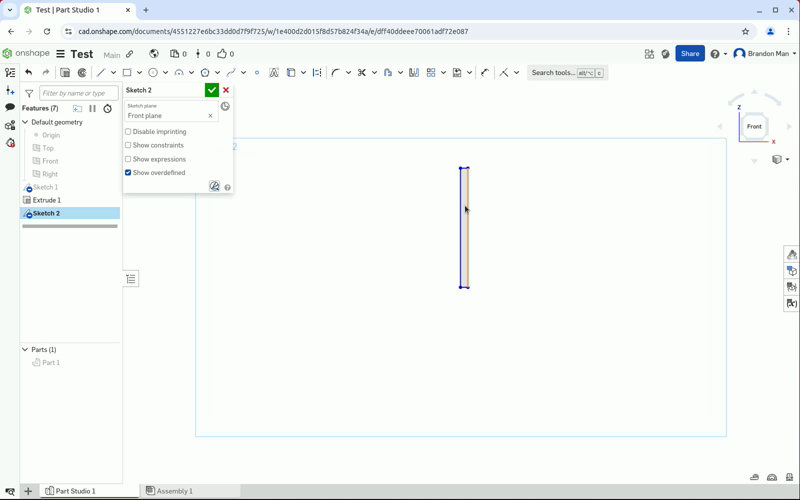
scroll(6)
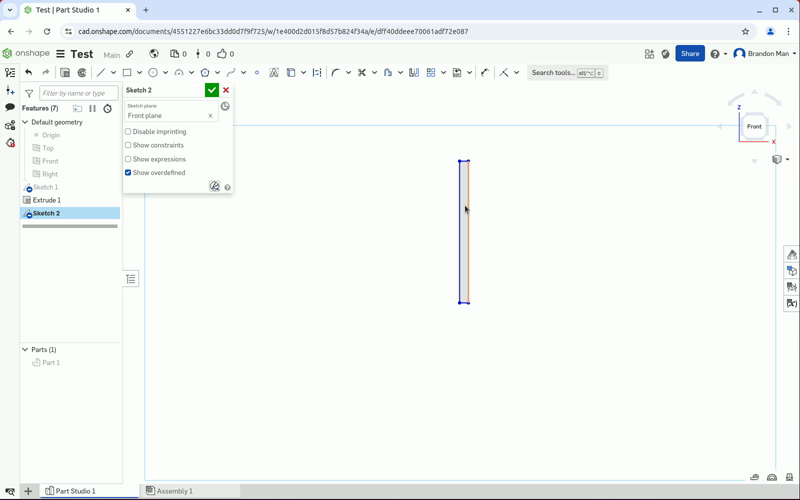
scroll(6)
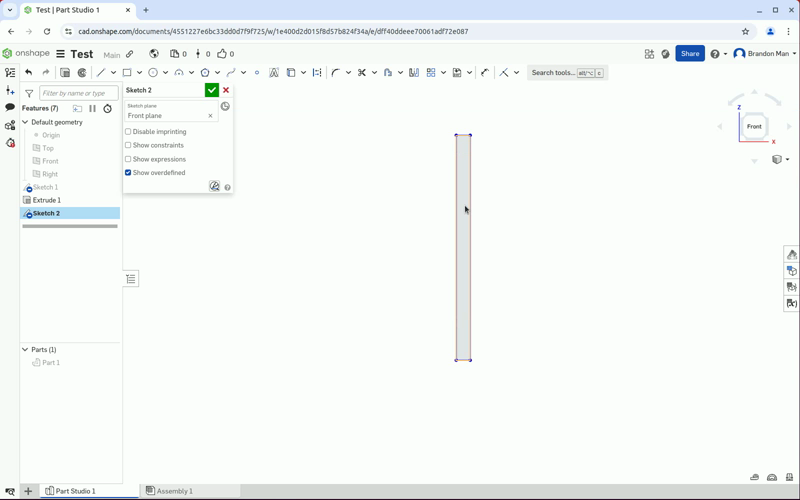
scroll(6)
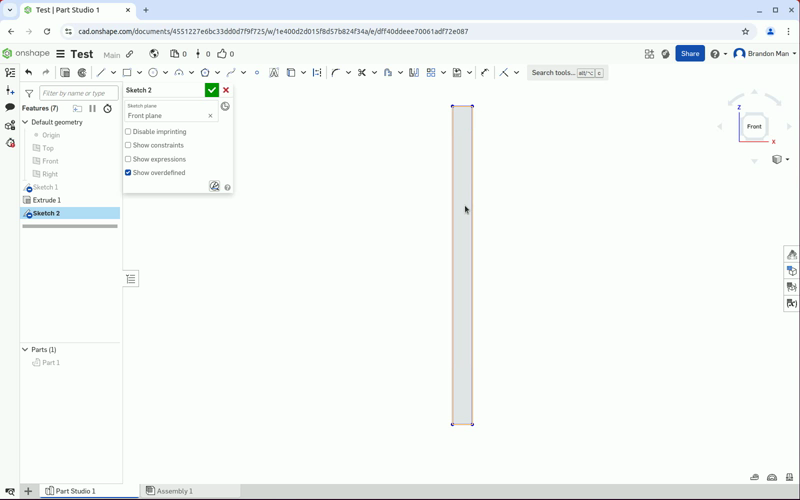
scroll(6)
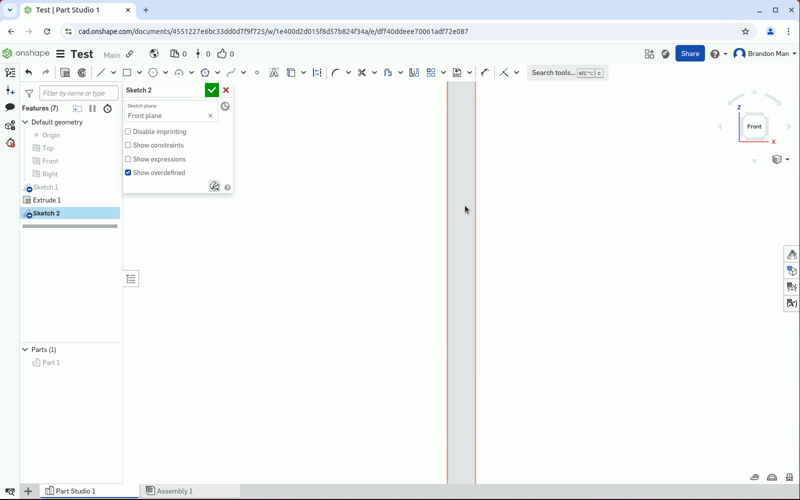
scroll(6)
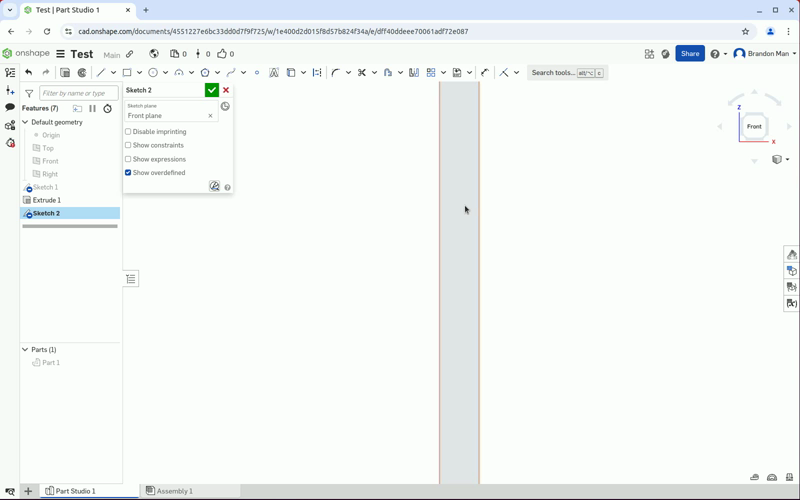
scroll(6)
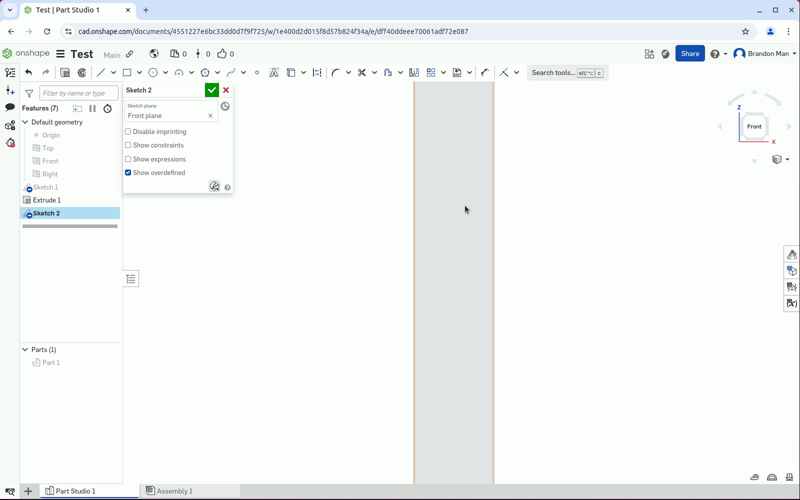
click(465, 205)
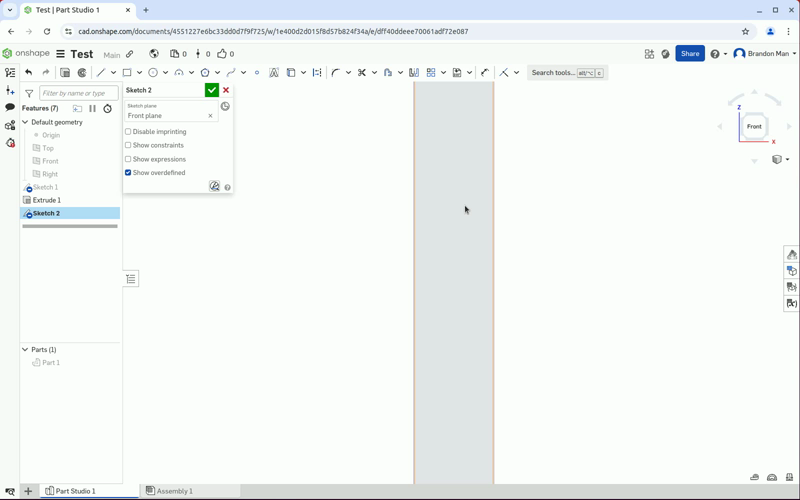
scroll(-6)
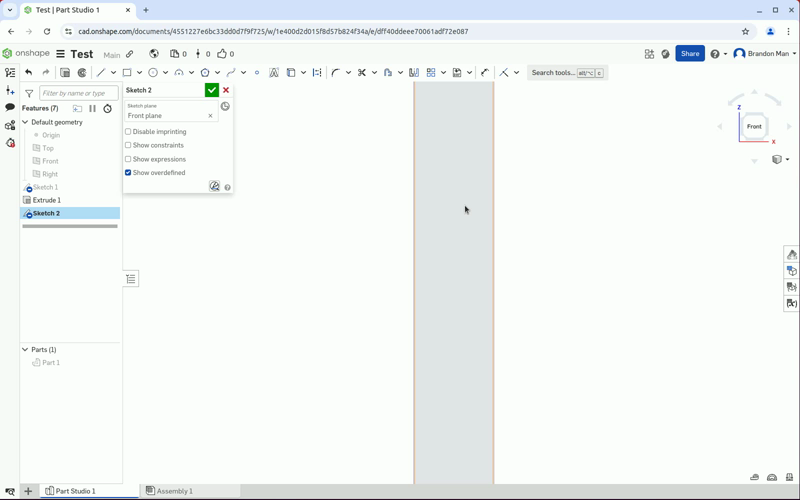
scroll(-6)
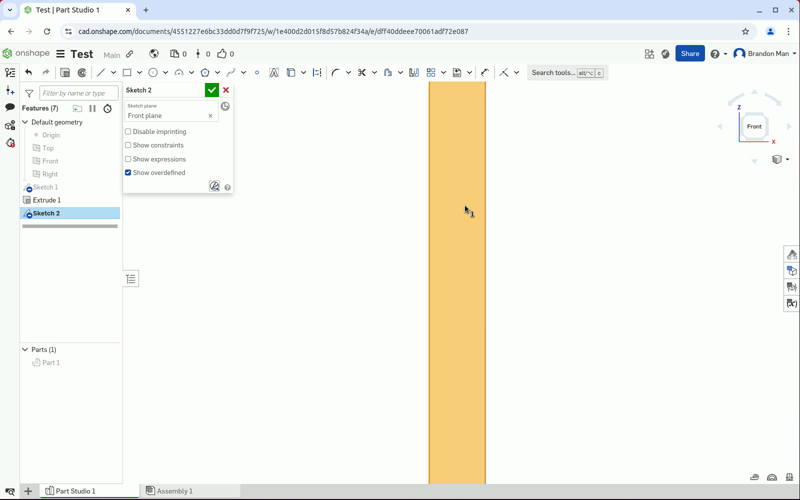
scroll(-6)
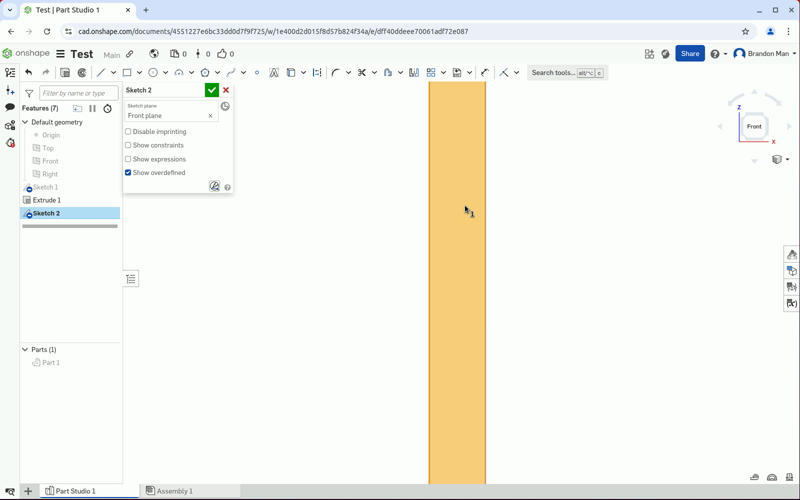
scroll(-6)
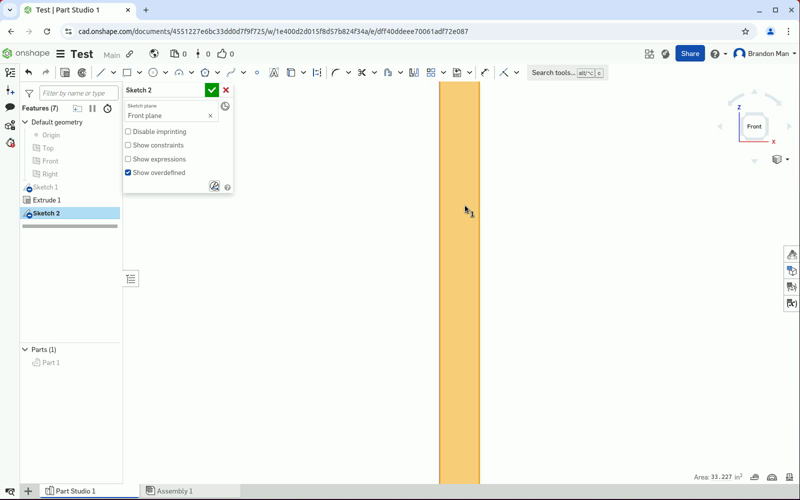
scroll(-6)
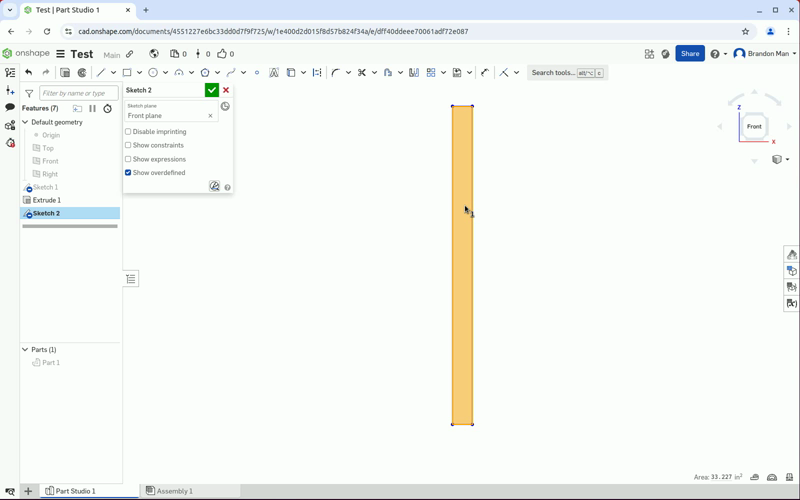
scroll(-6)
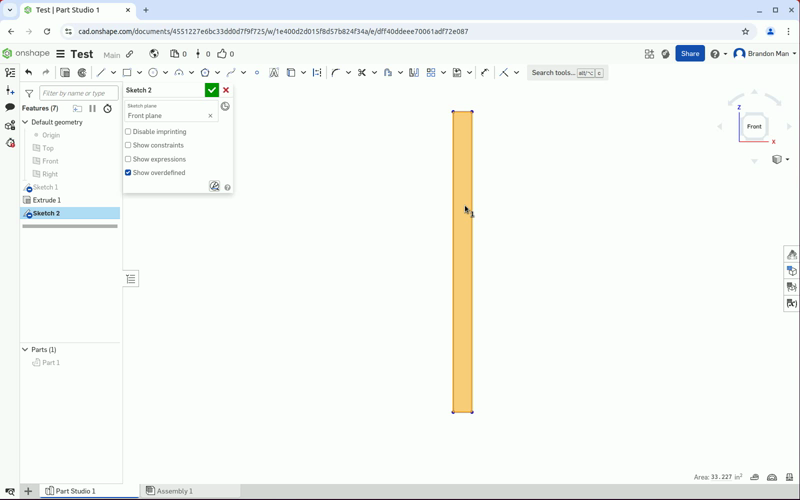
scroll(-6)
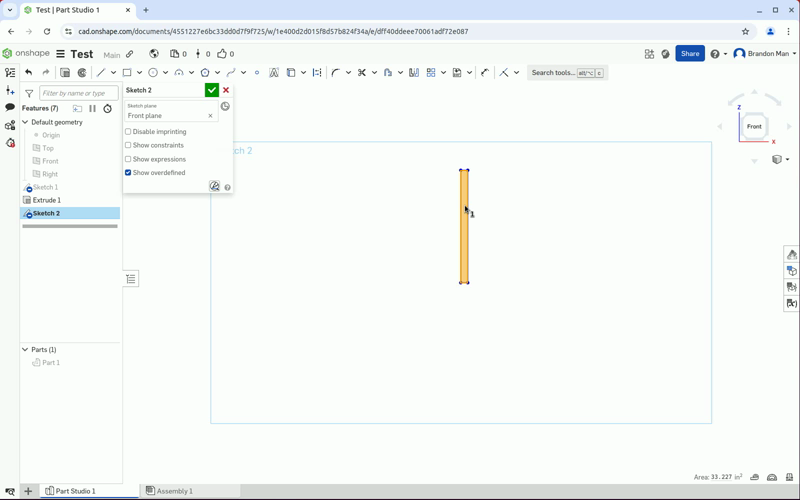
mouse_move(73, 352)
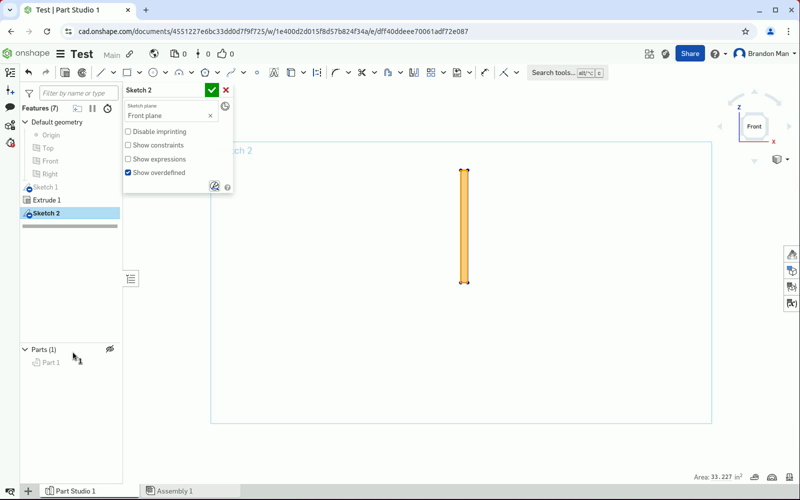
key(shift+y)
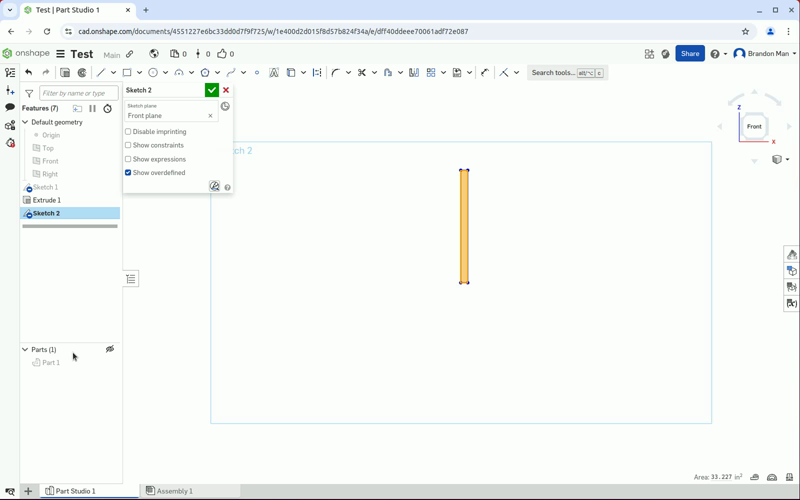
key(shift+e)
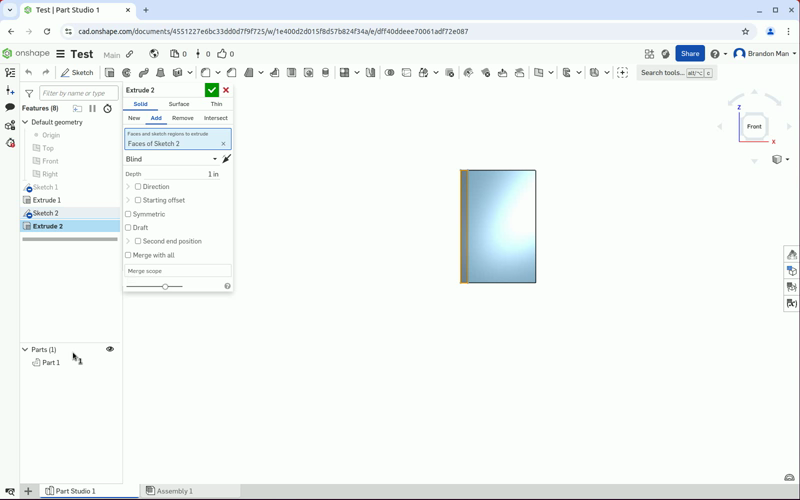
mouse_move(143, 106)
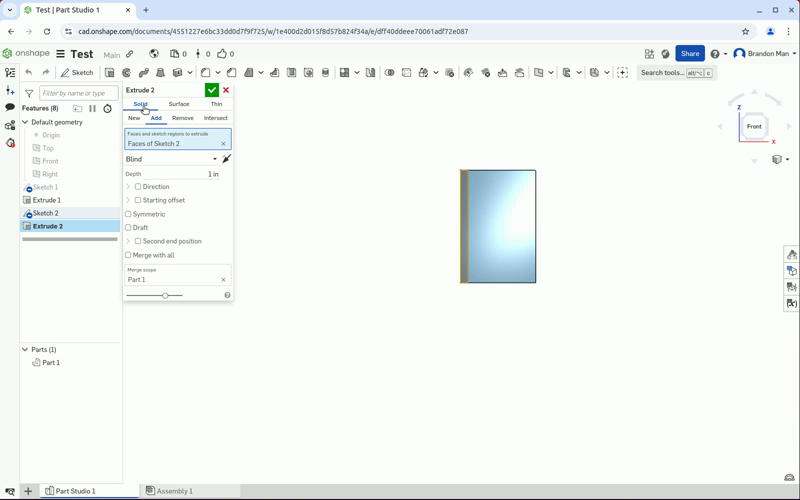
click(143, 106)
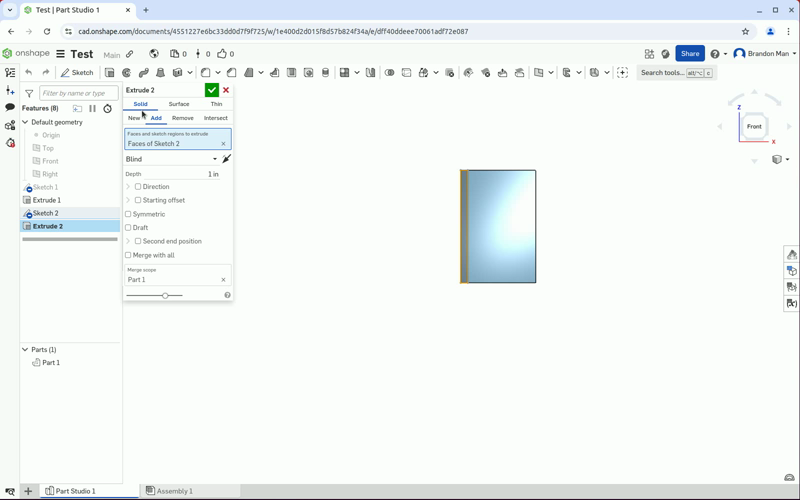
mouse_move(137, 120)
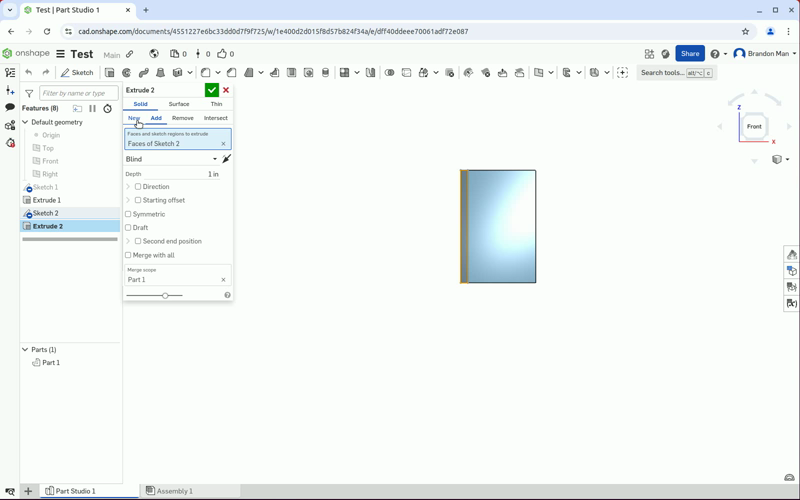
click(137, 120)
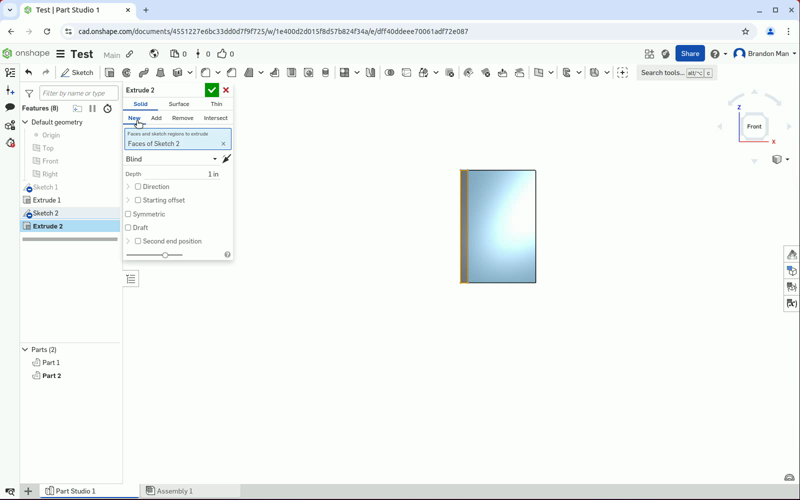
key(tab, 4)
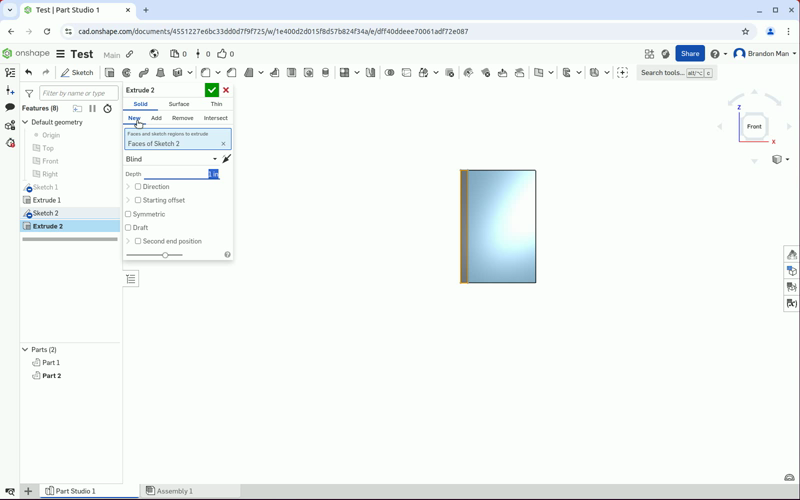
text(15.405)
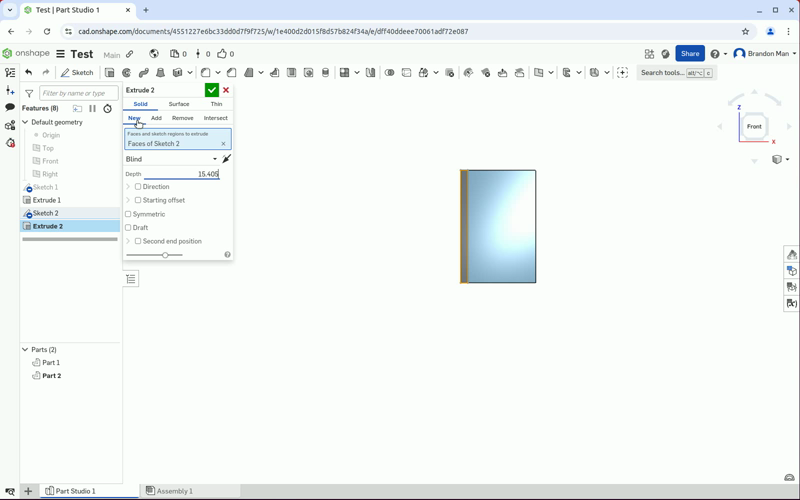
key(enter)
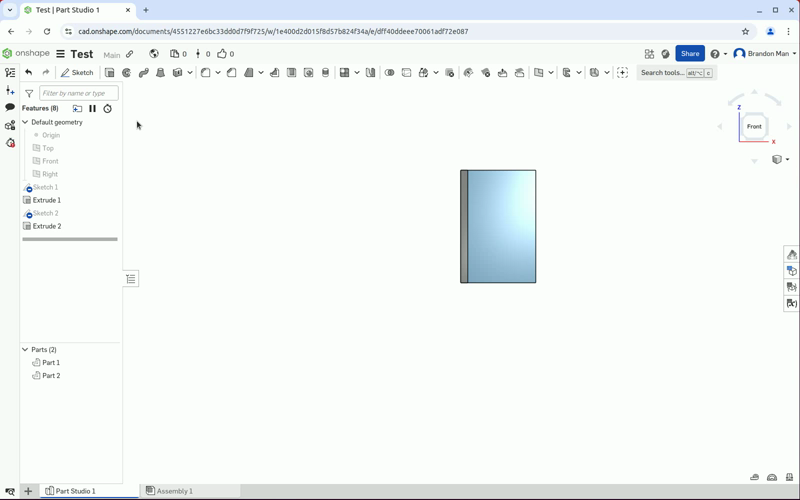
key(shift+h)
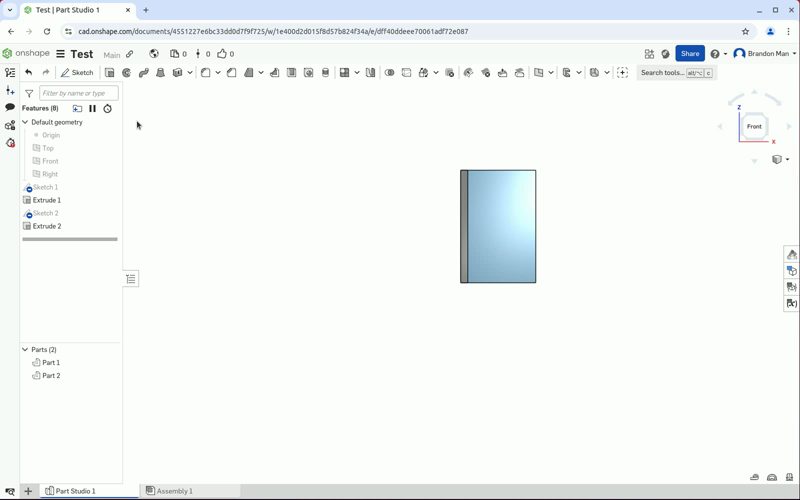
key(shift+h)
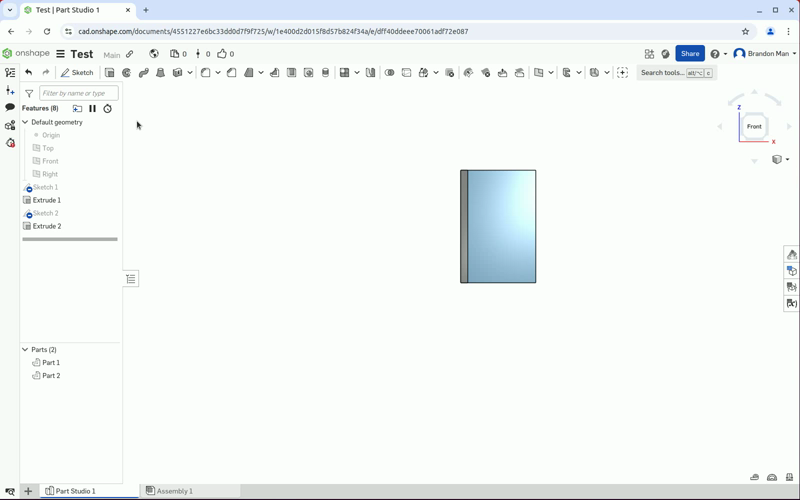
mouse_move(73, 189)
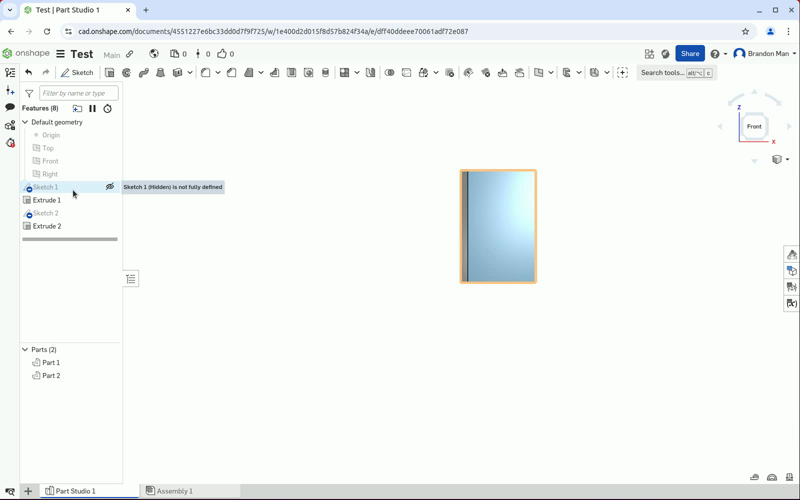
click(73, 189)
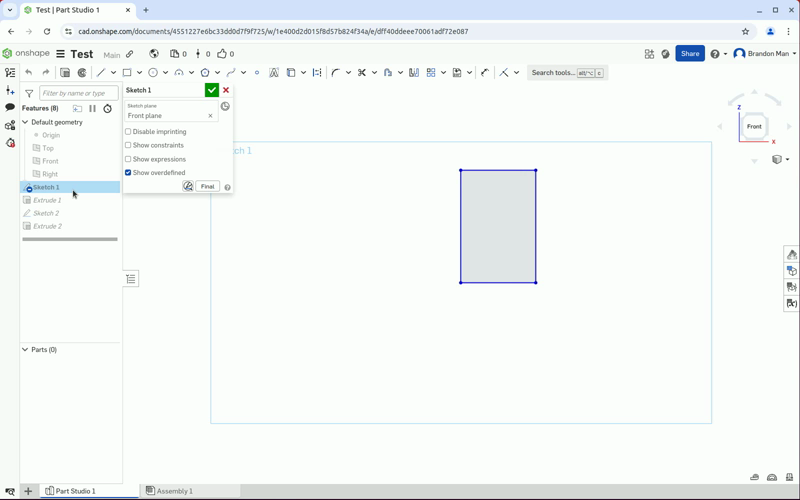
mouse_move(229, 92)
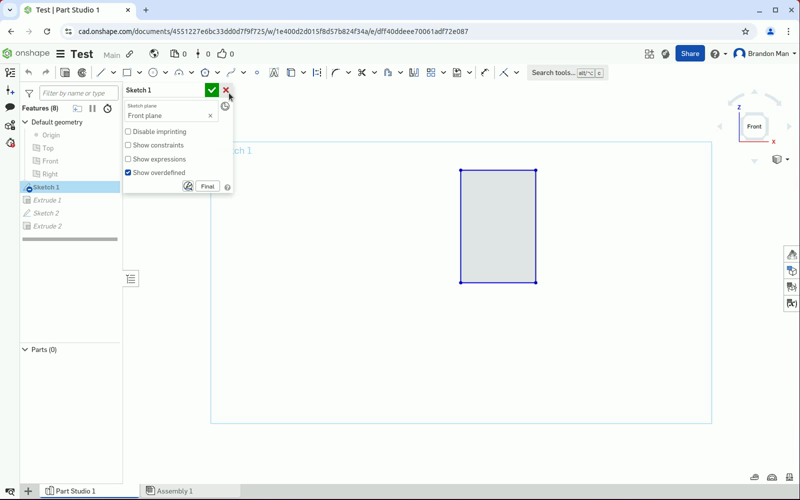
click(229, 92)
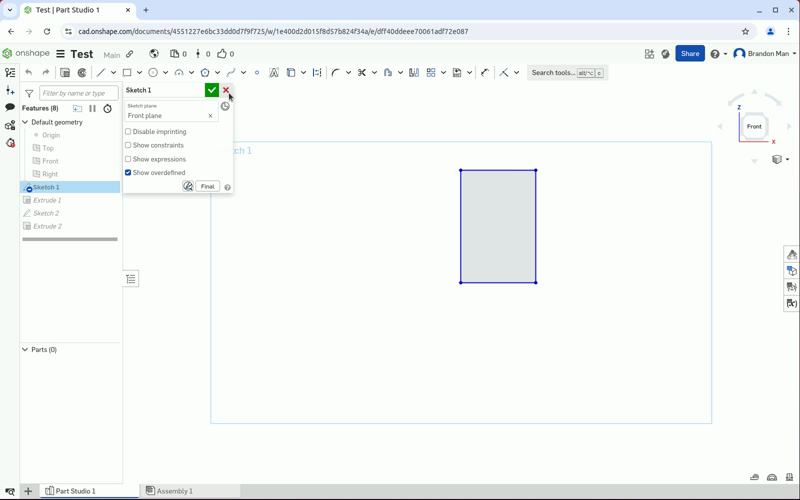
key(shift+s)
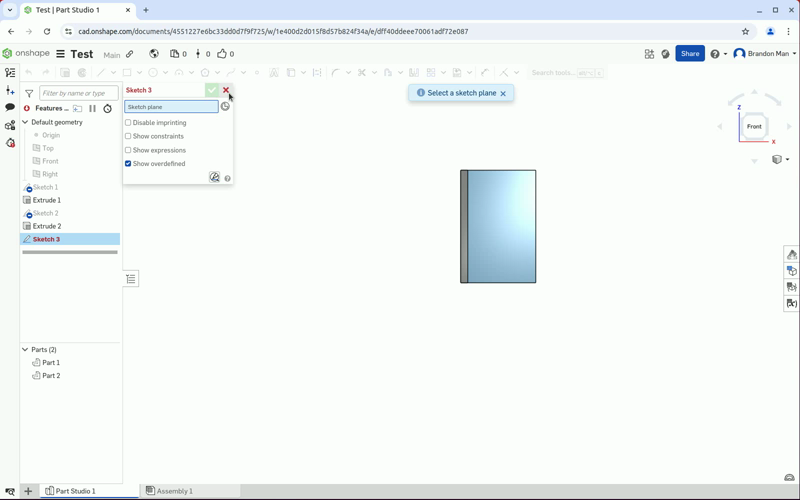
mouse_move(73, 163)
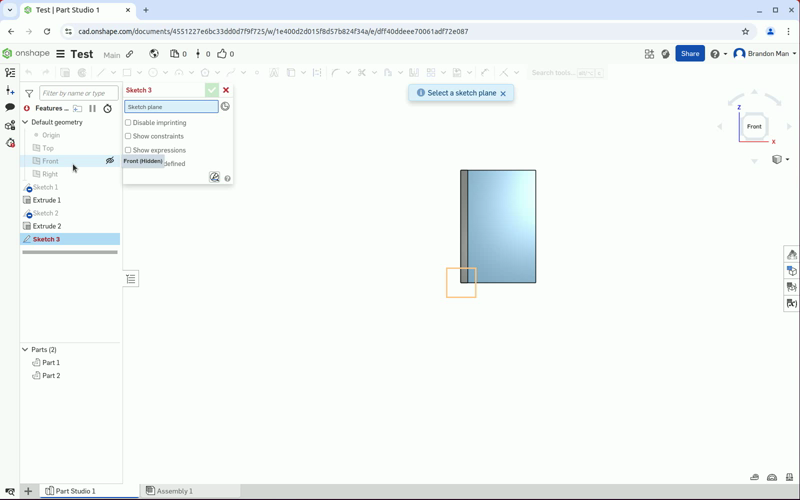
click(73, 163)
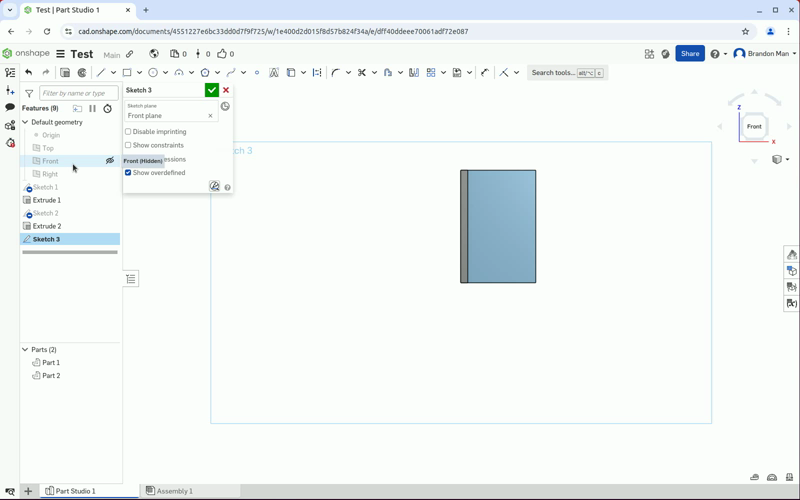
mouse_move(73, 352)
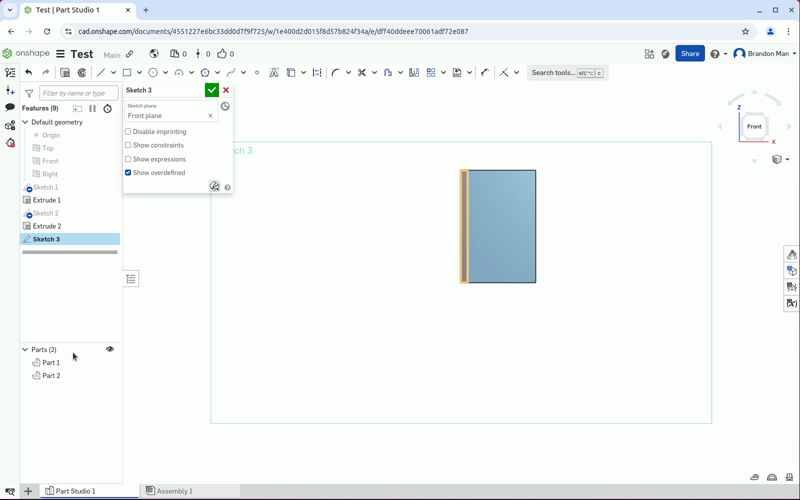
key(y)
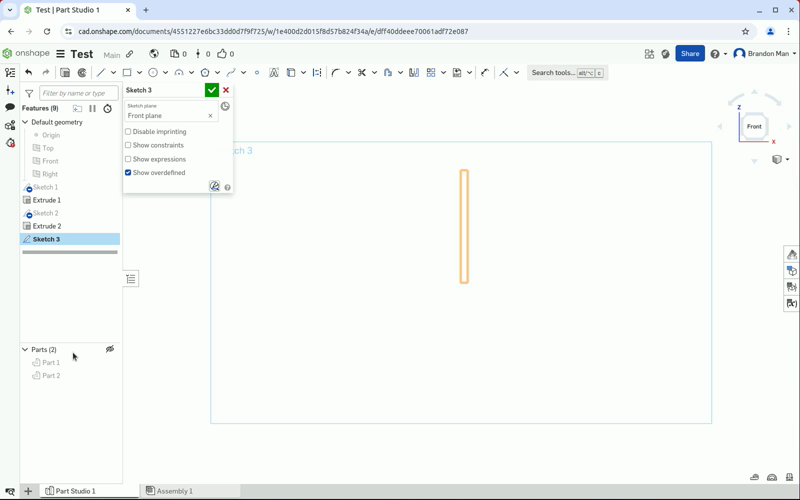
key(l)
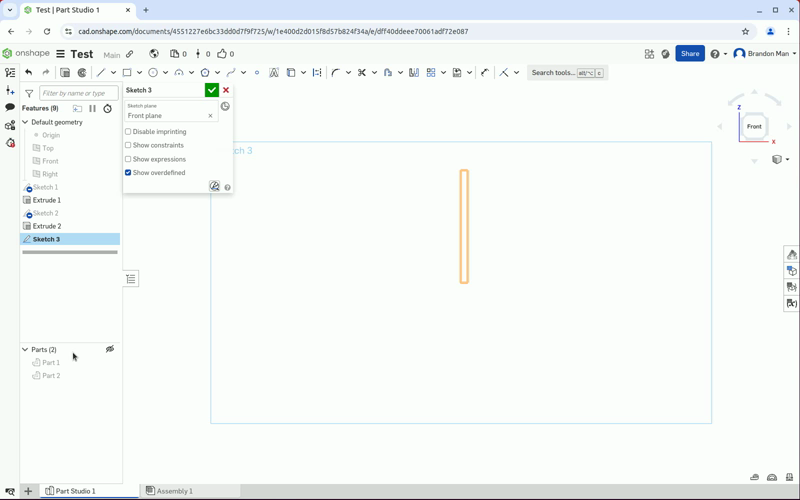
key_down(shift)
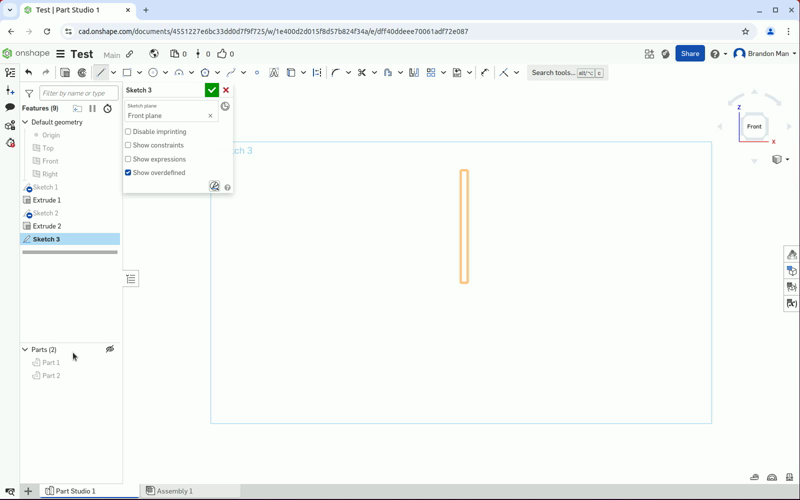
mouse_move(528, 282)
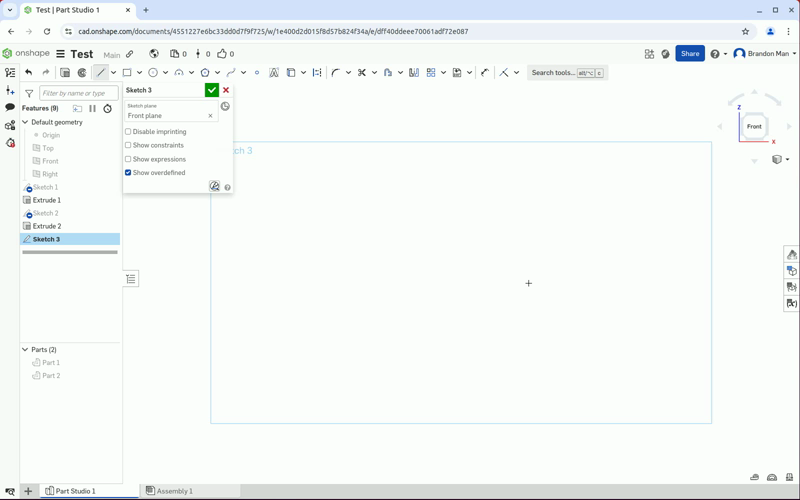
click(528, 282)
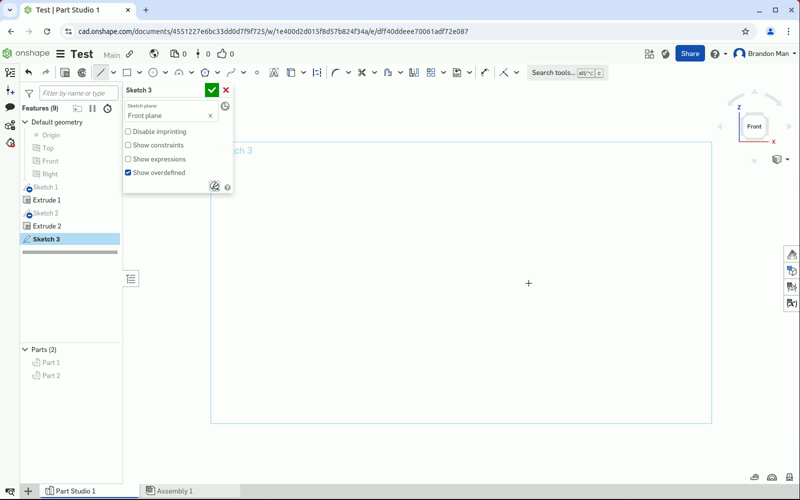
key_up(shift)
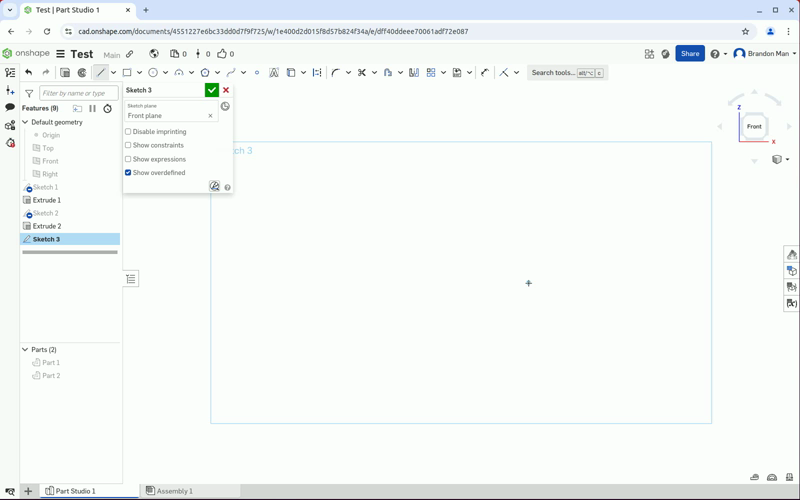
key_down(shift)
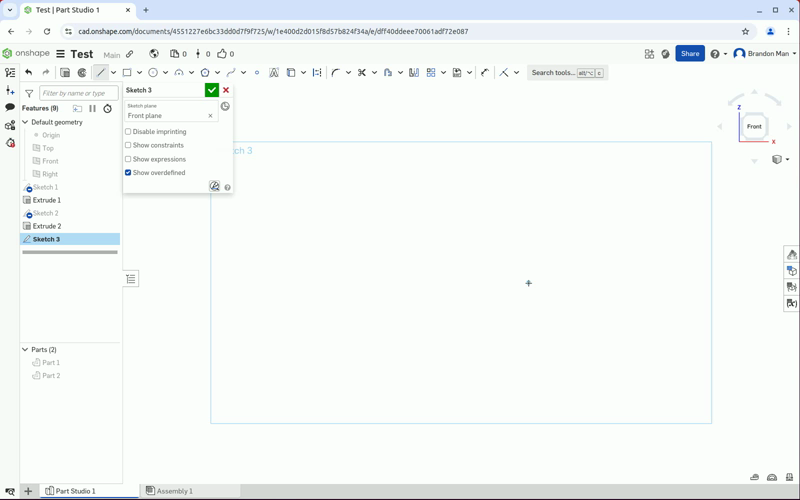
mouse_move(558, 282)
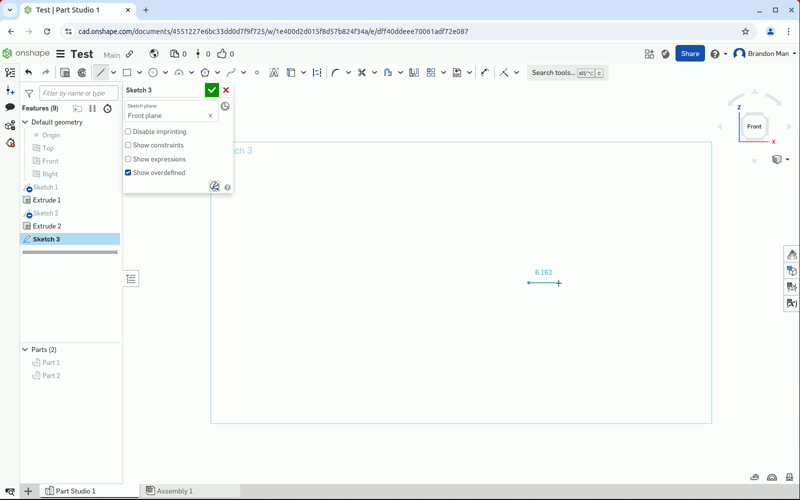
mouse_move(535, 282)
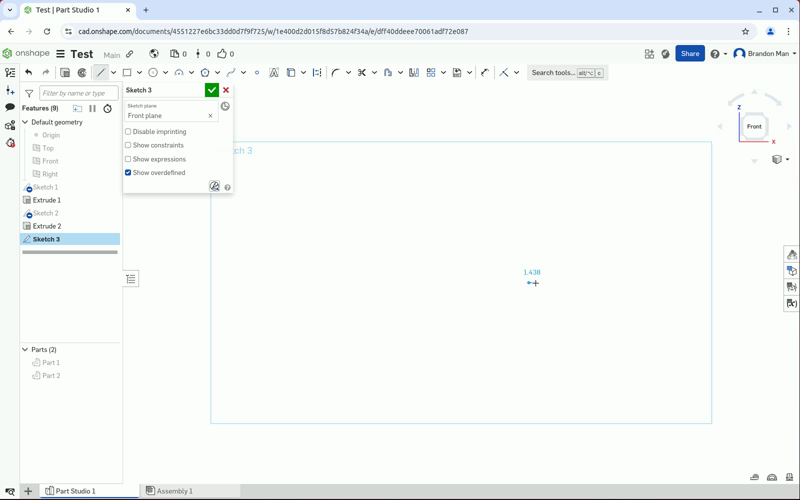
scroll(6)
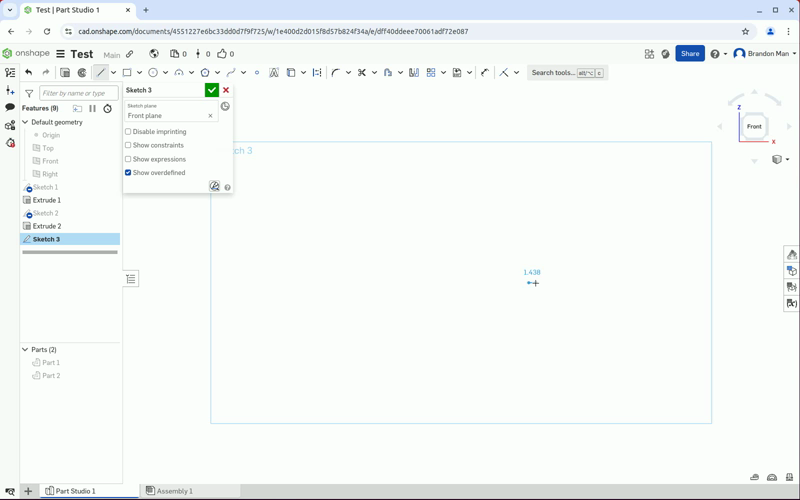
scroll(6)
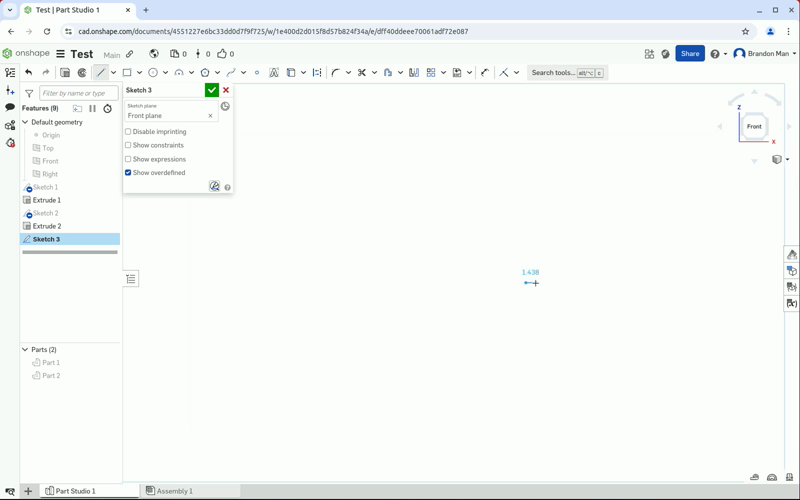
scroll(6)
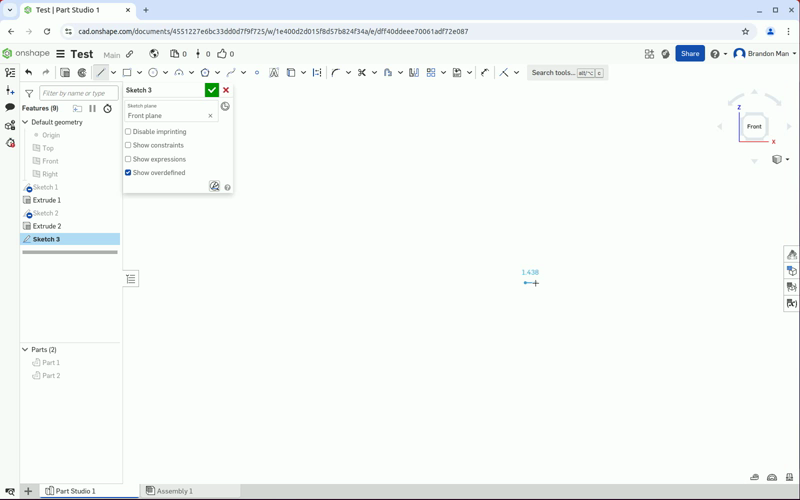
scroll(6)
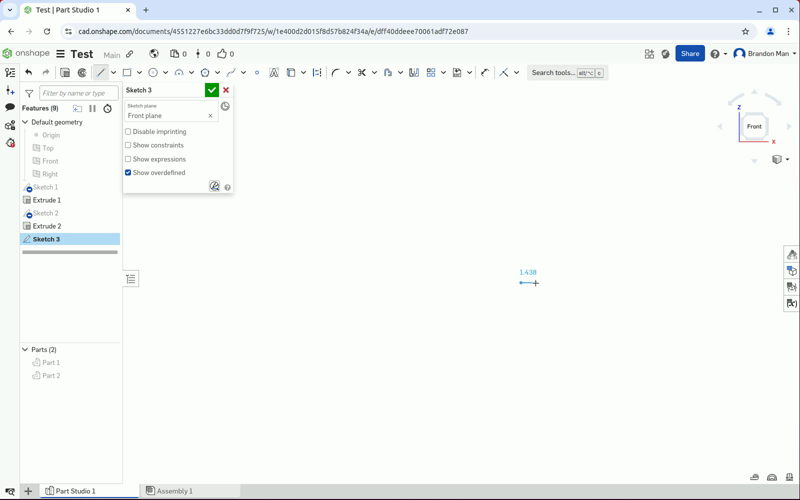
scroll(6)
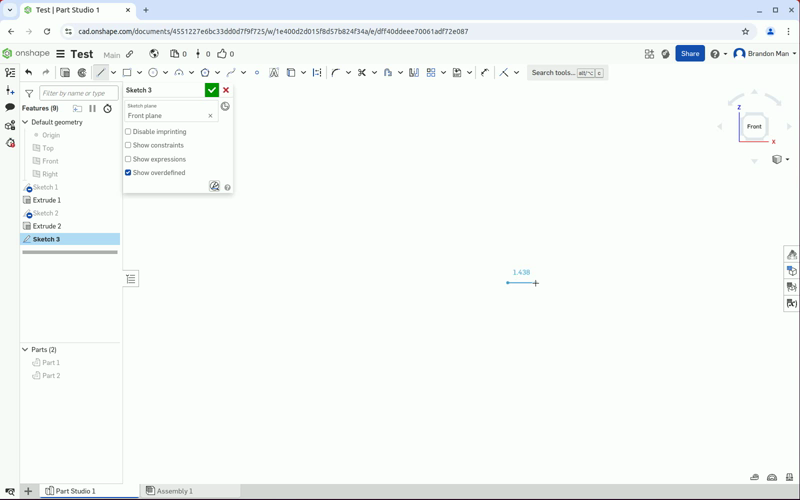
scroll(6)
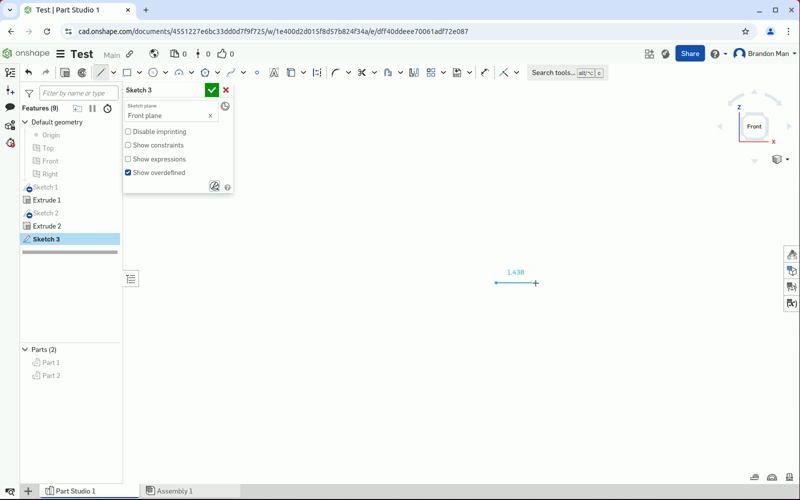
scroll(6)
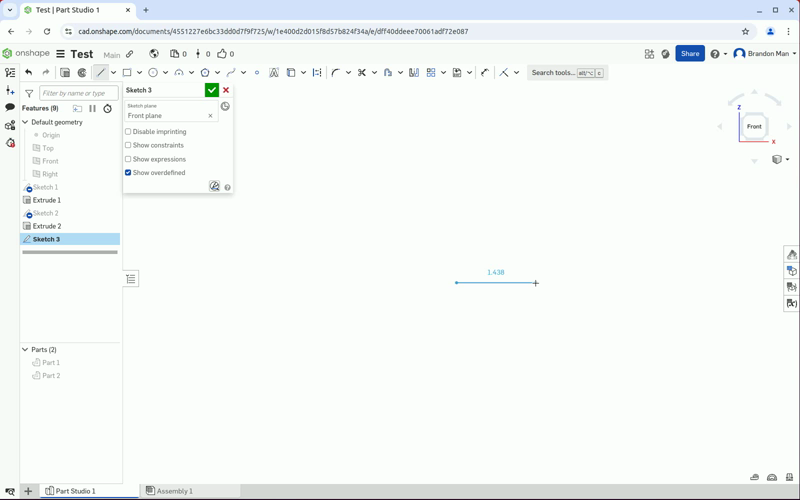
click(535, 282)
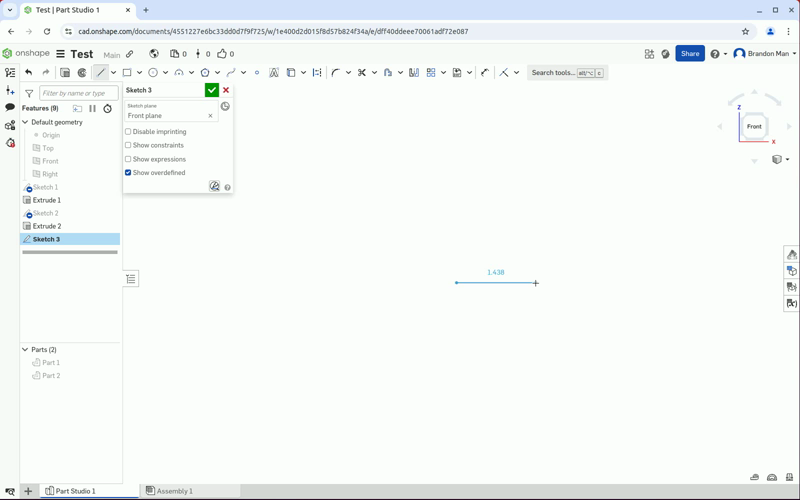
scroll(-6)
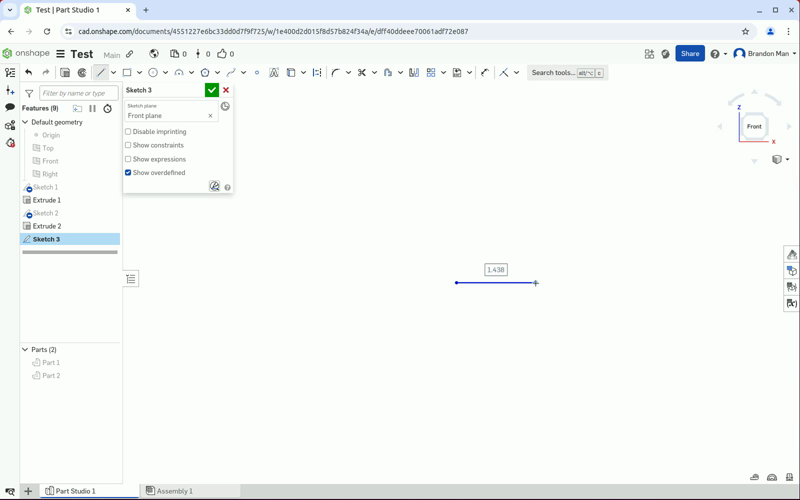
scroll(-6)
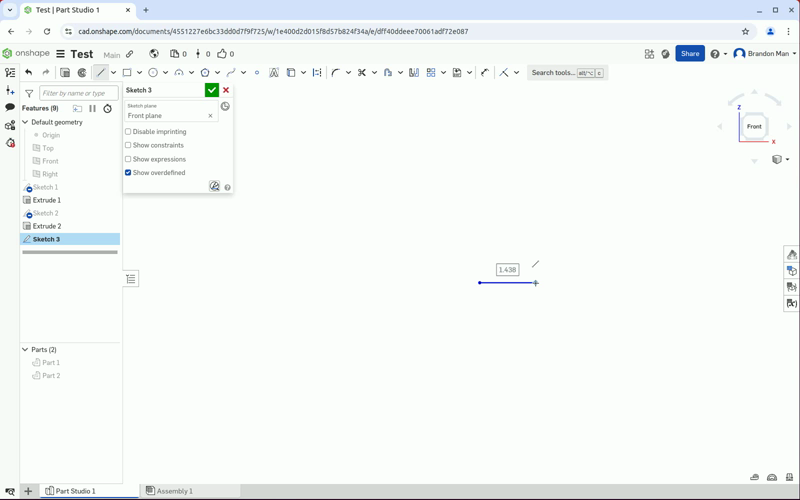
scroll(-6)
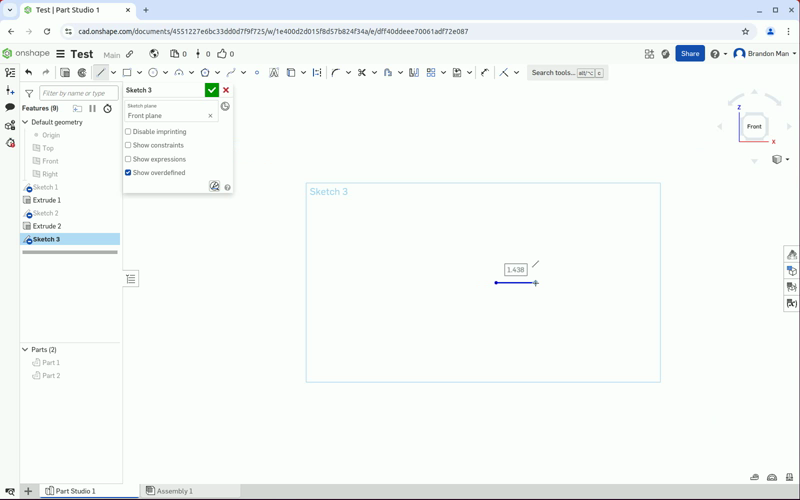
scroll(-6)
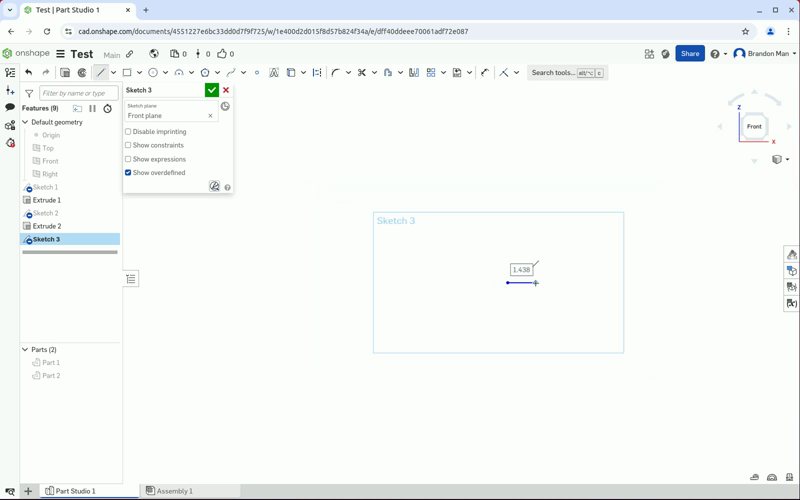
scroll(-6)
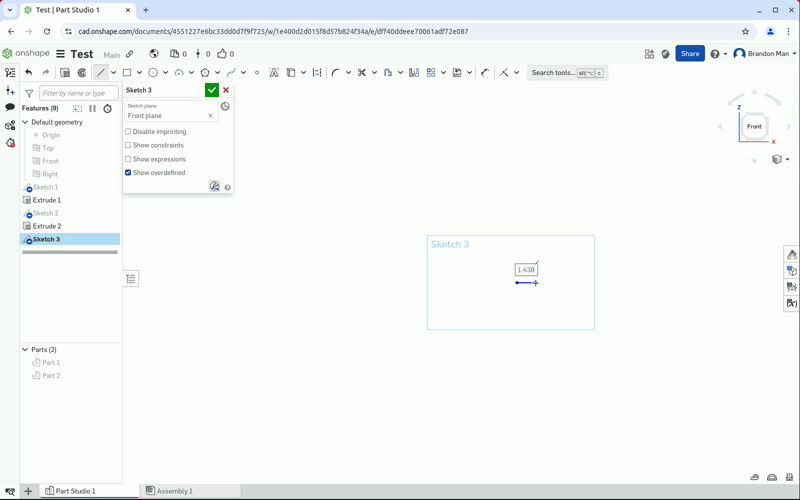
scroll(-6)
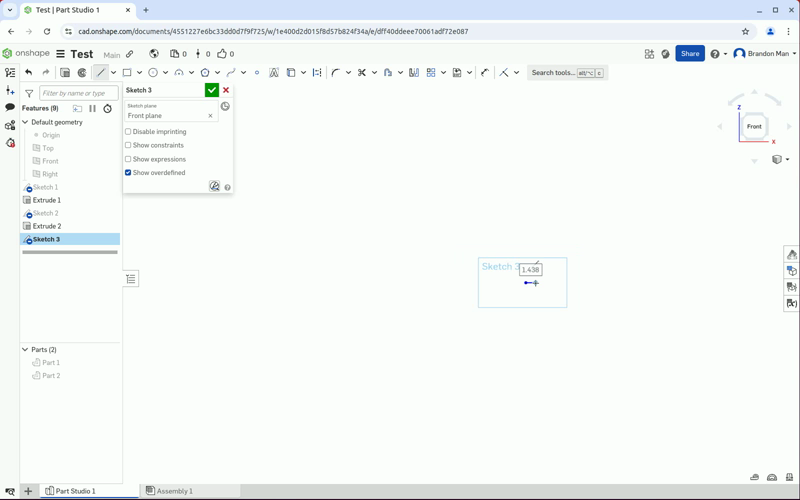
scroll(-6)
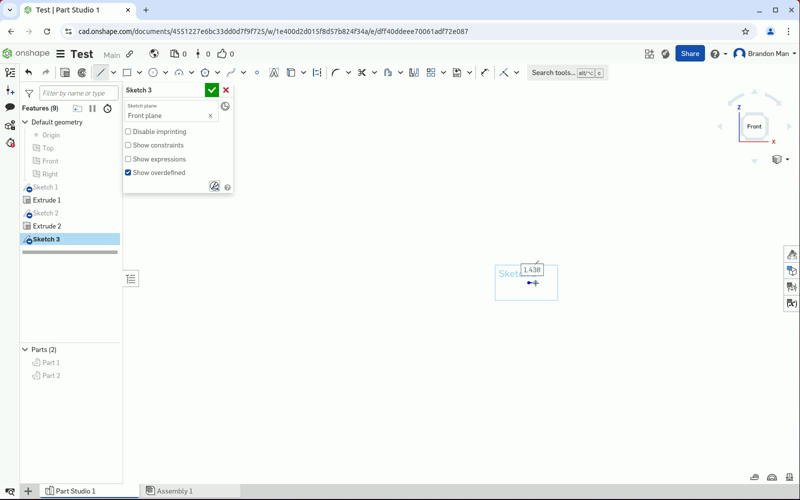
key_up(shift)
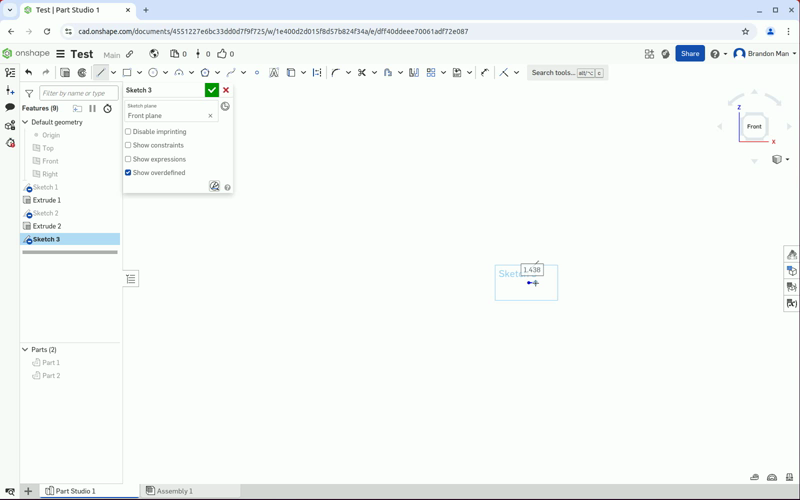
key_down(shift)
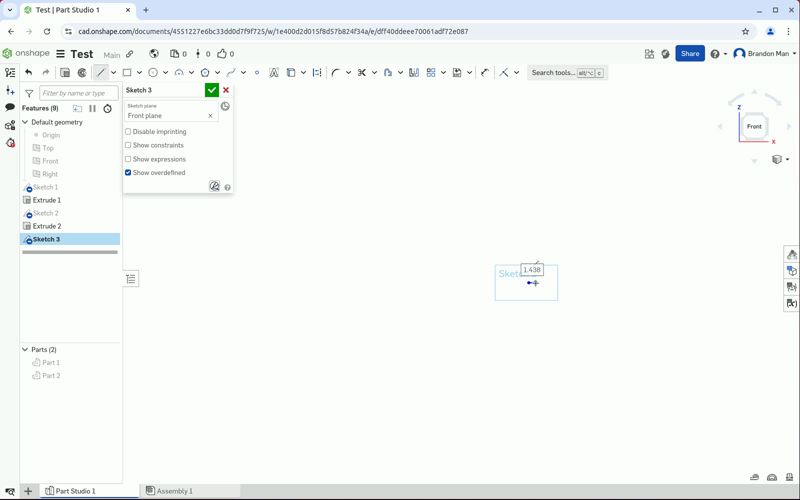
mouse_move(535, 170)
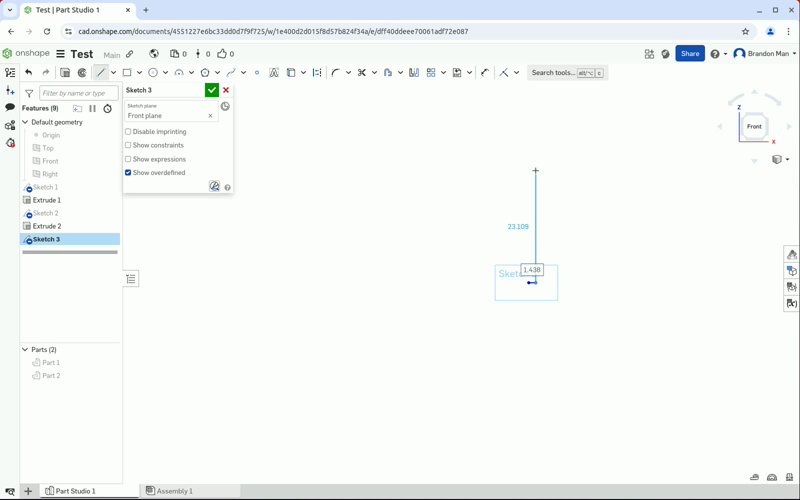
click(535, 170)
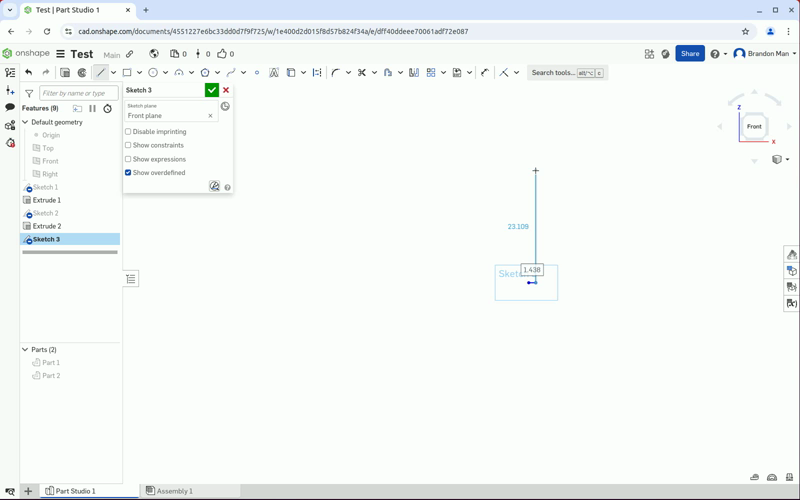
key_up(shift)
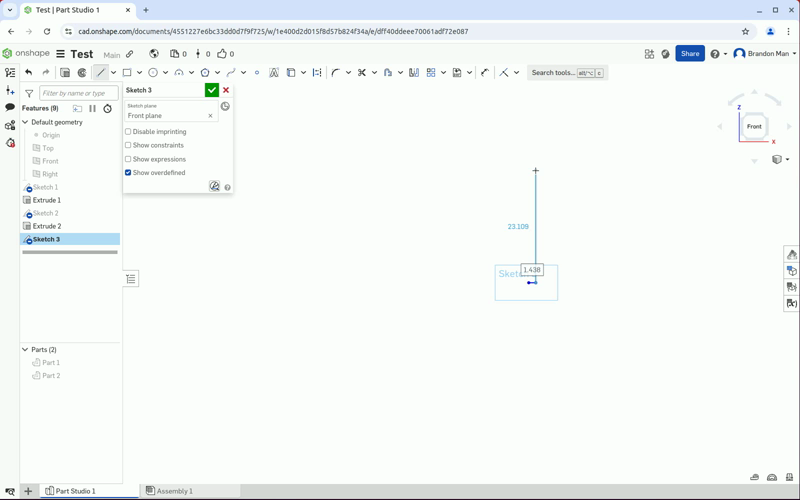
key_down(shift)
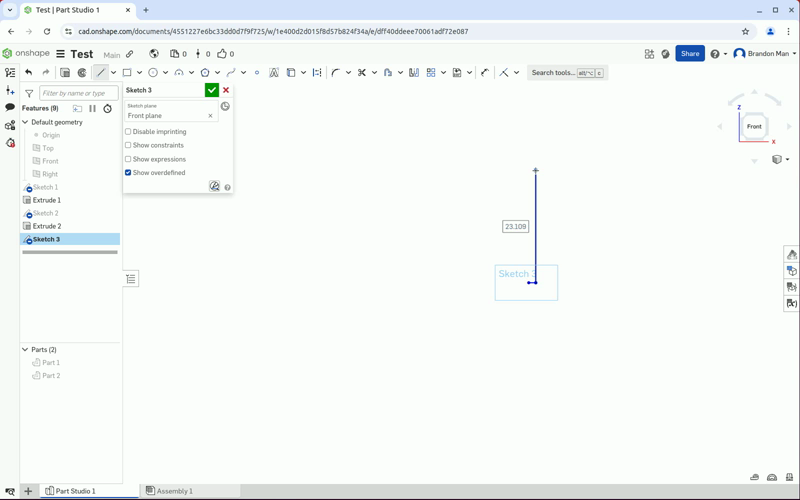
mouse_move(565, 170)
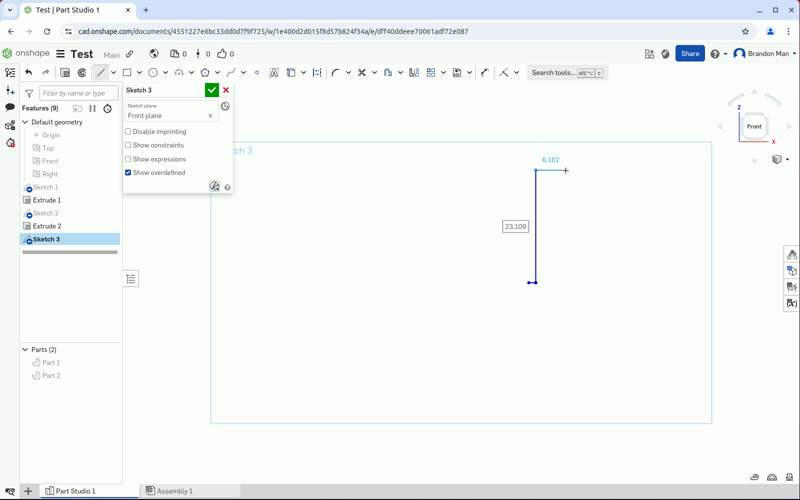
mouse_move(528, 170)
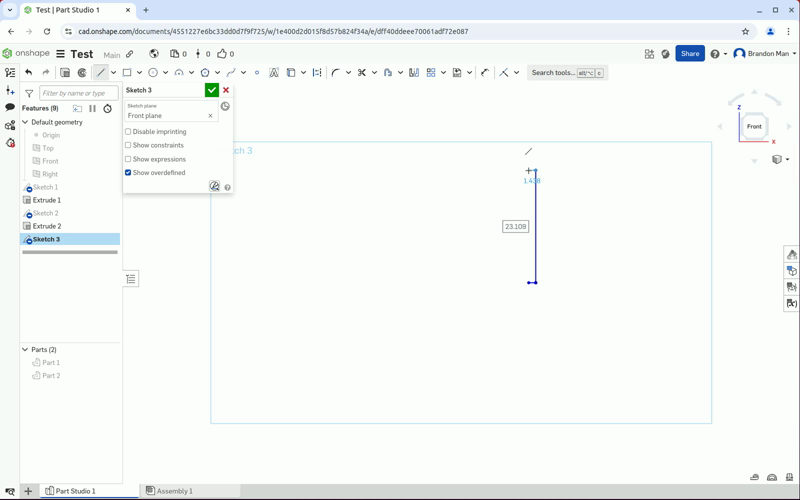
scroll(6)
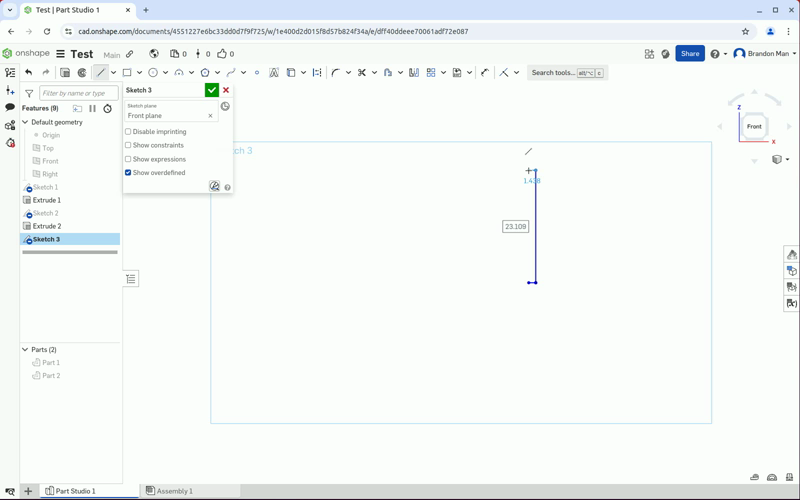
scroll(6)
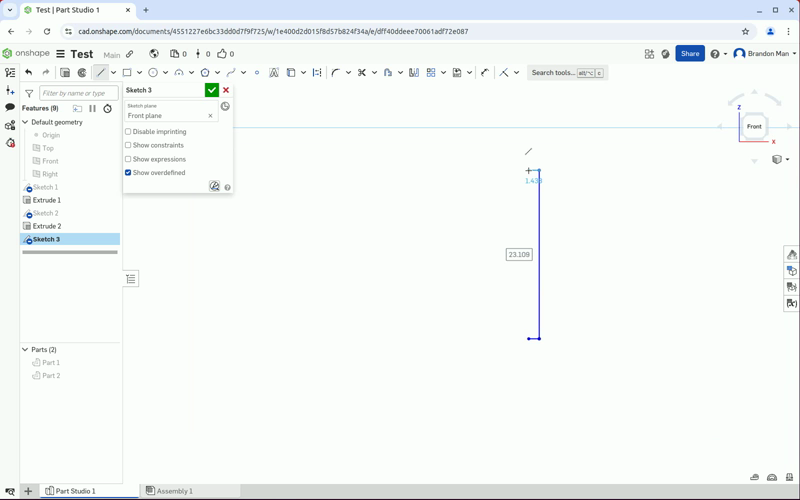
scroll(6)
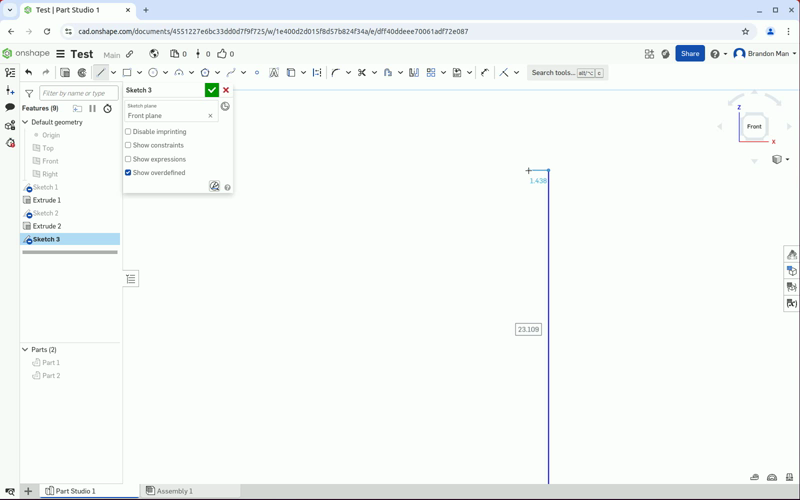
scroll(6)
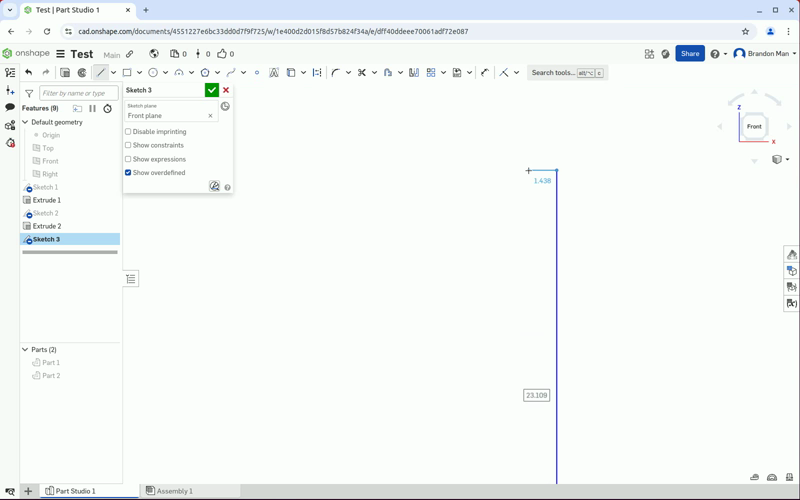
scroll(6)
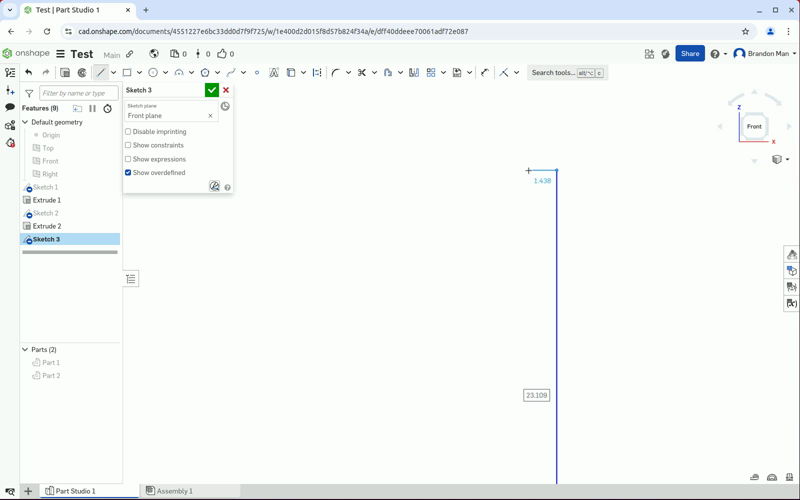
scroll(6)
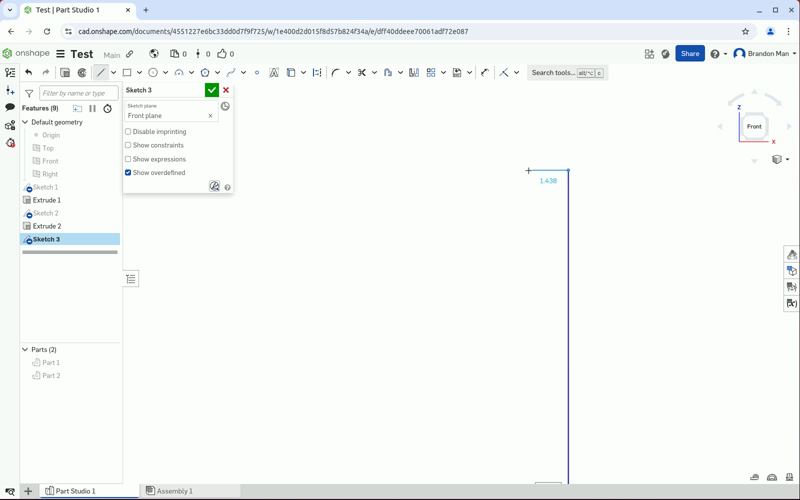
scroll(6)
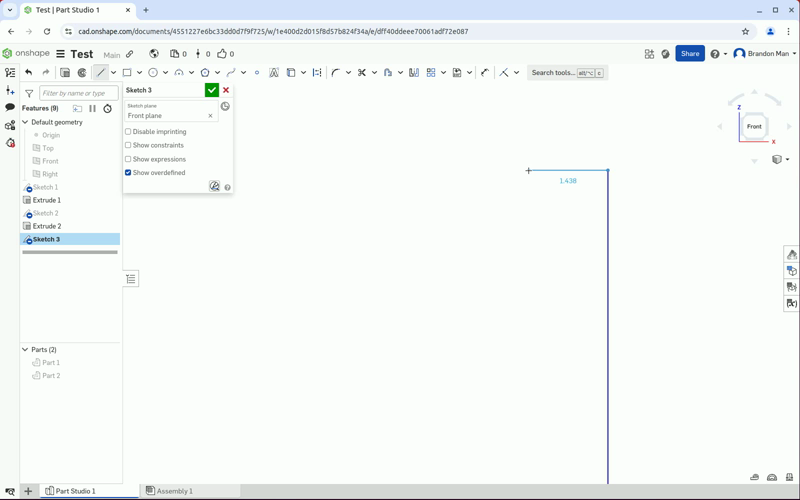
click(528, 170)
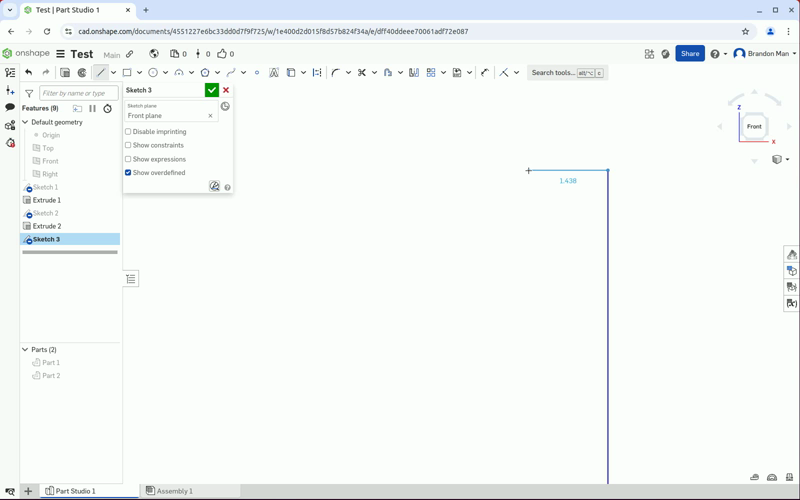
scroll(-6)
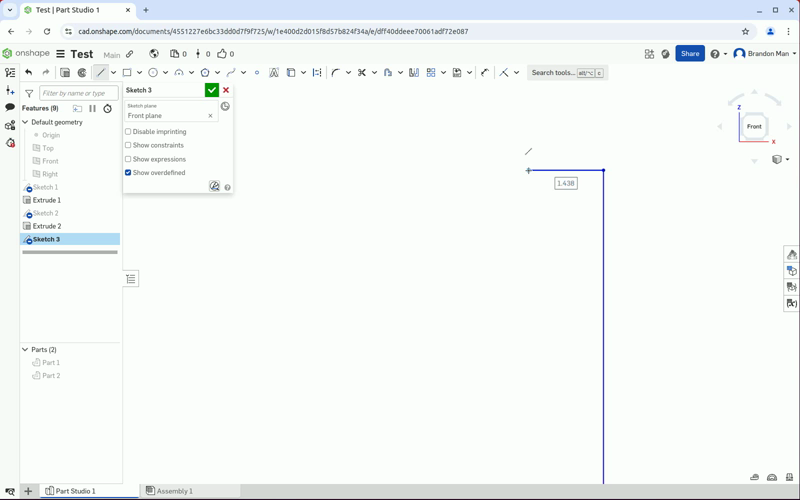
scroll(-6)
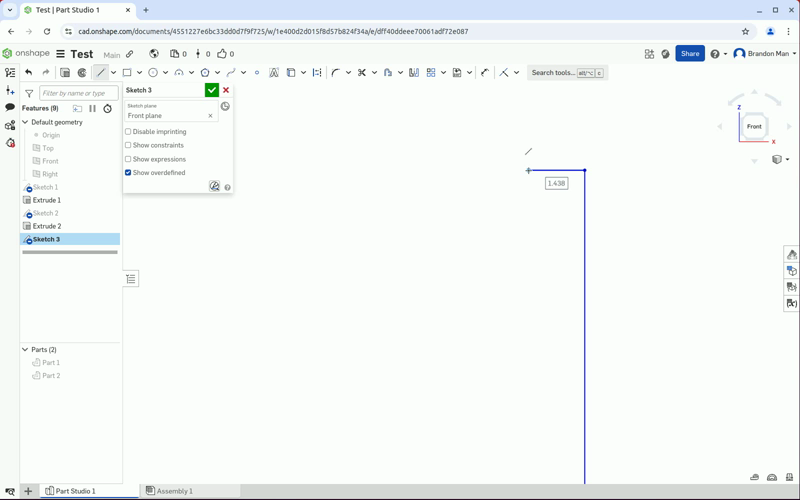
scroll(-6)
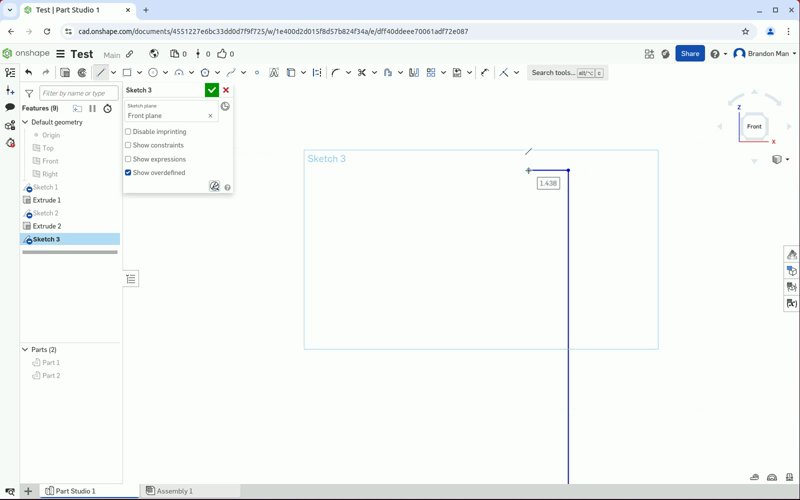
scroll(-6)
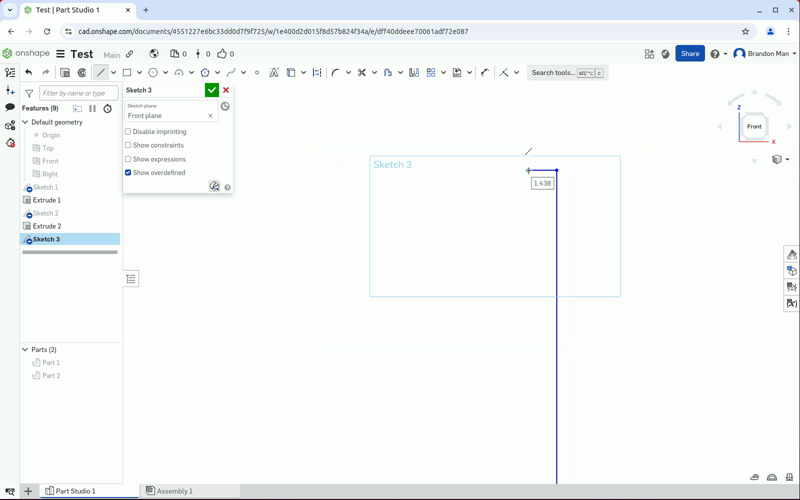
scroll(-6)
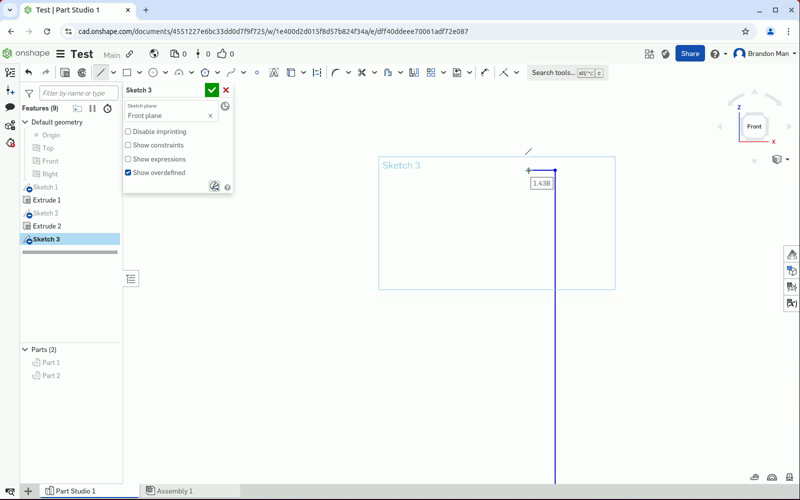
scroll(-6)
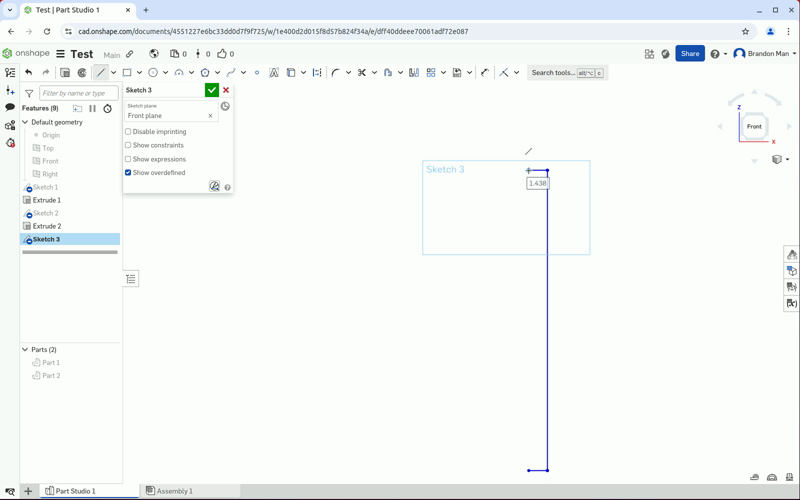
scroll(-6)
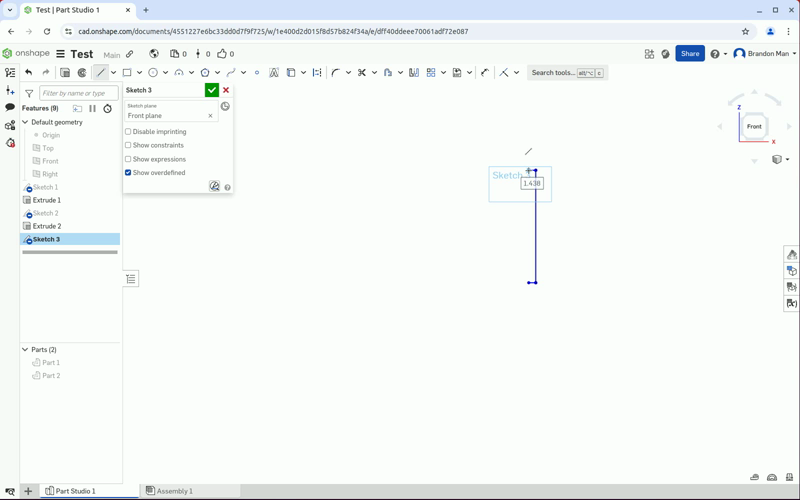
key_up(shift)
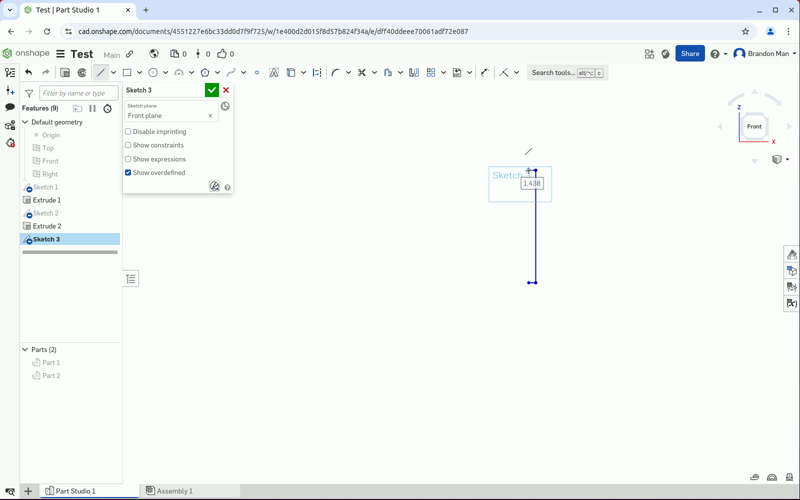
key_down(shift)
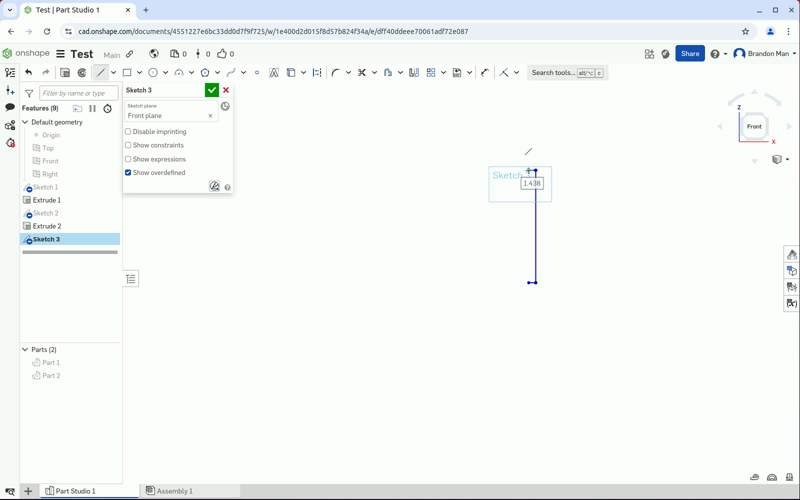
mouse_move(528, 282)
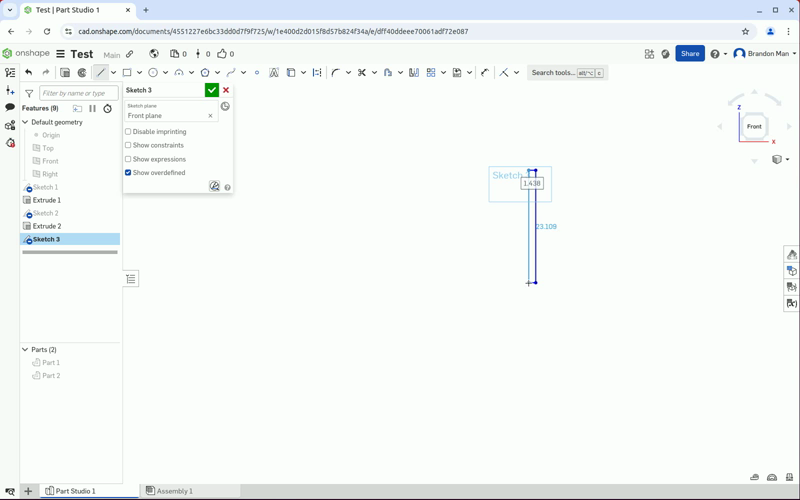
key_up(shift)
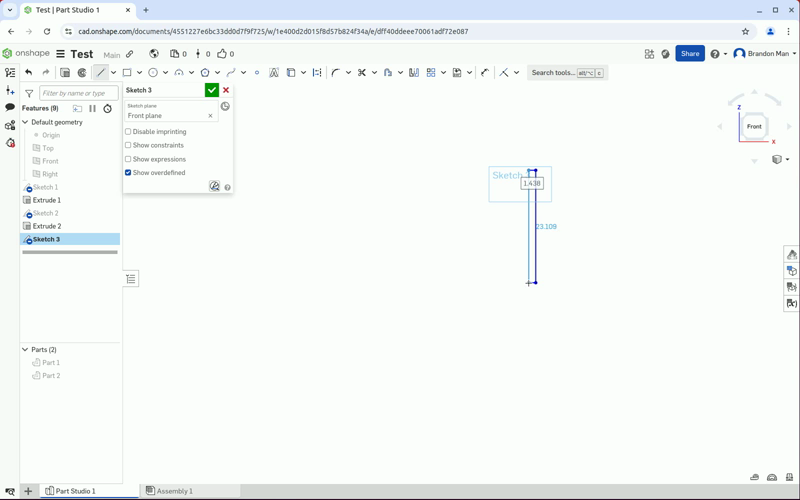
click(528, 282)
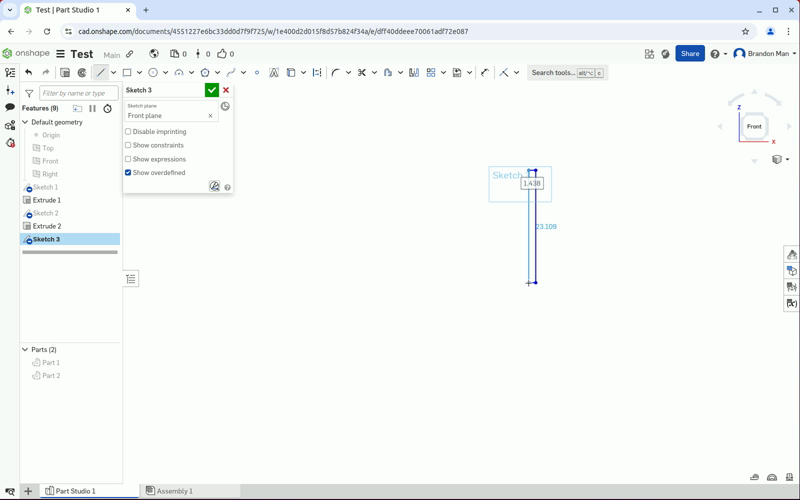
key(esc)
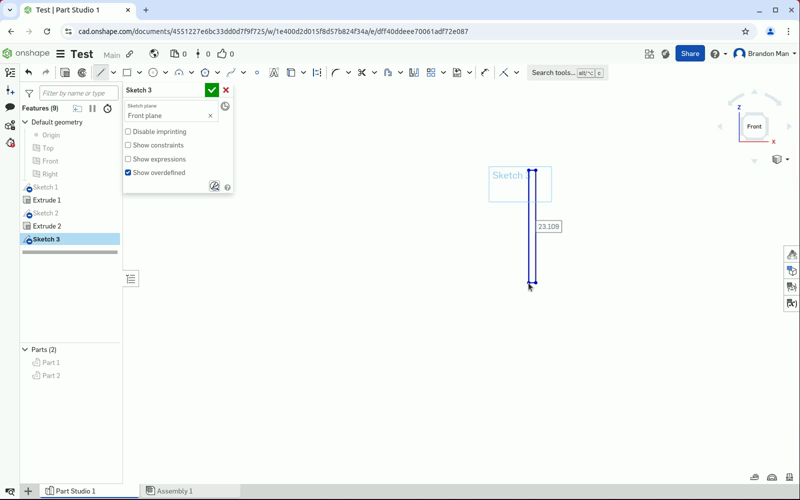
mouse_move(532, 272)
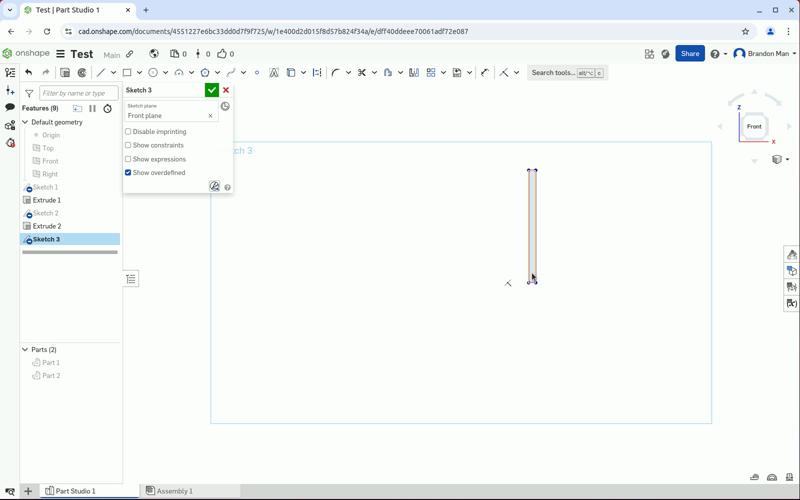
scroll(6)
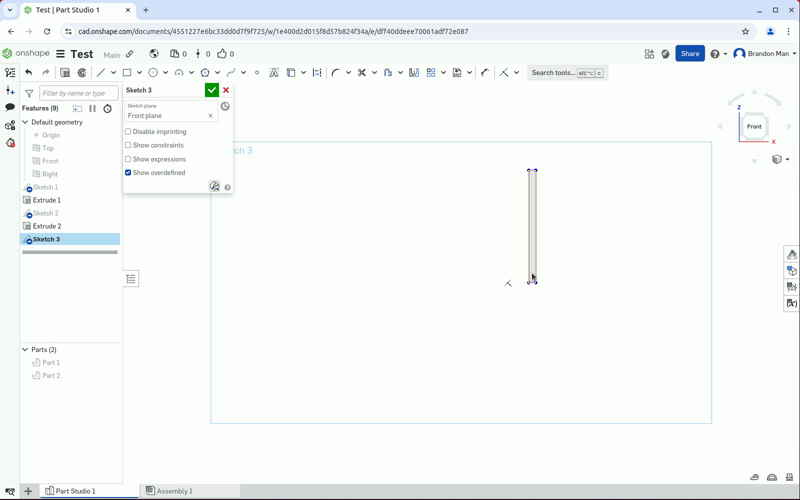
scroll(6)
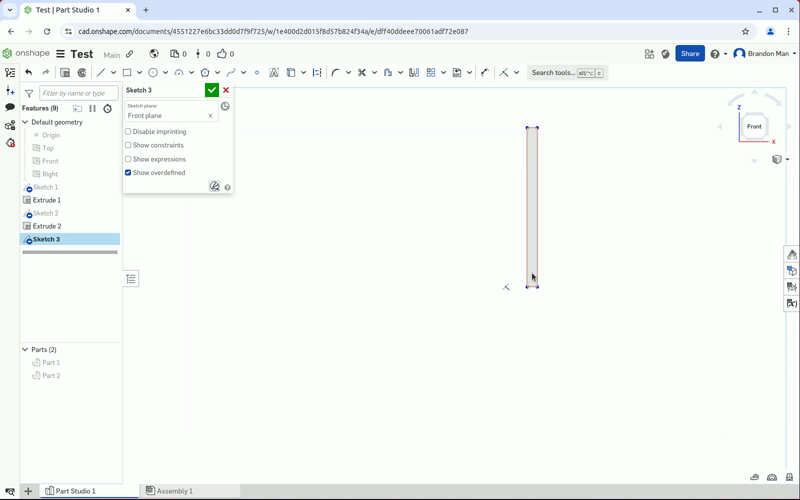
scroll(6)
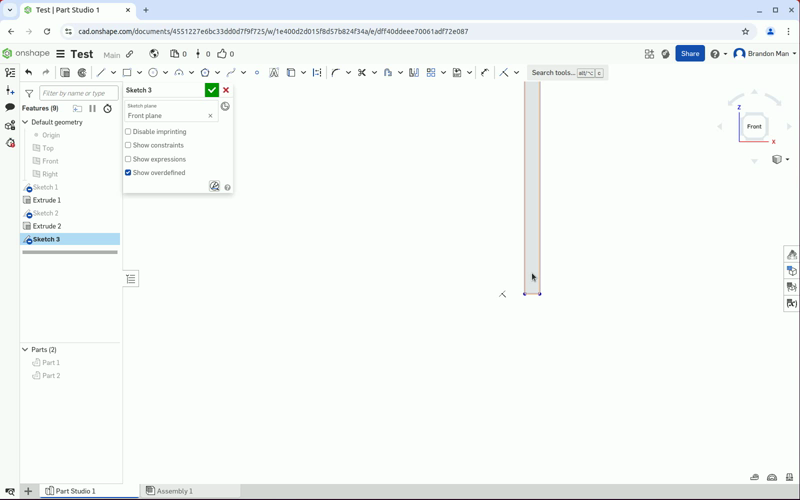
scroll(6)
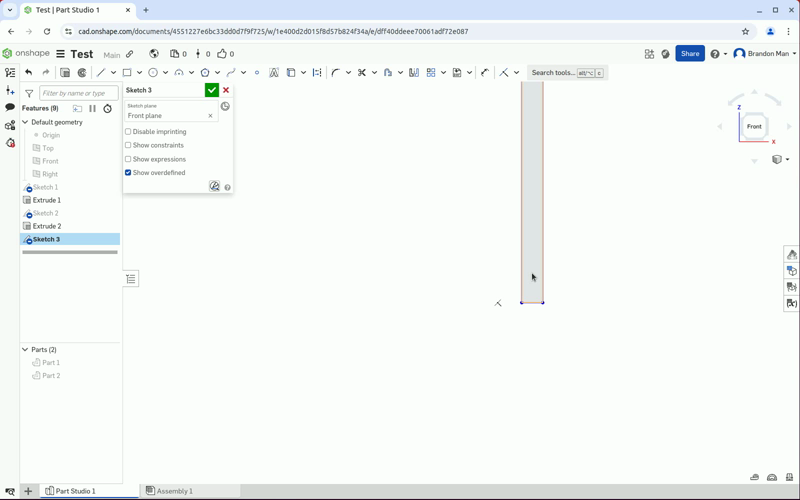
scroll(6)
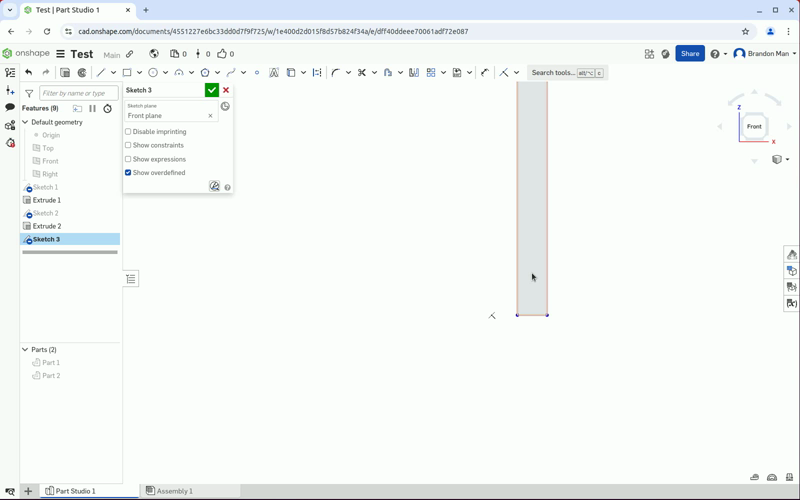
scroll(6)
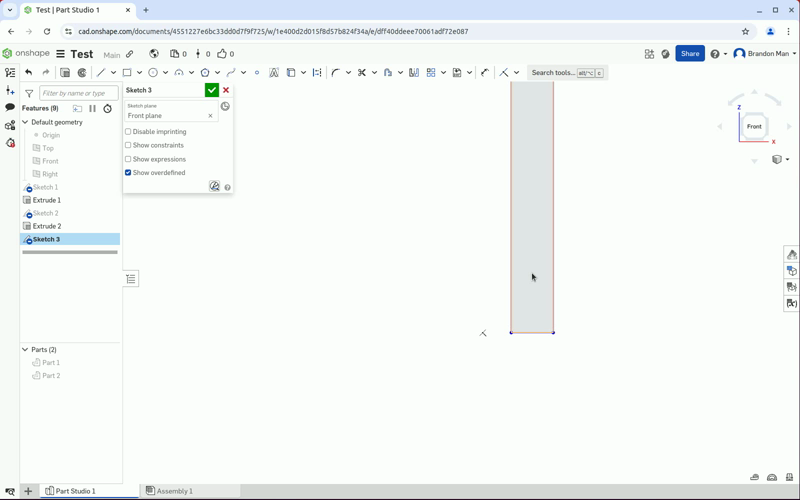
scroll(6)
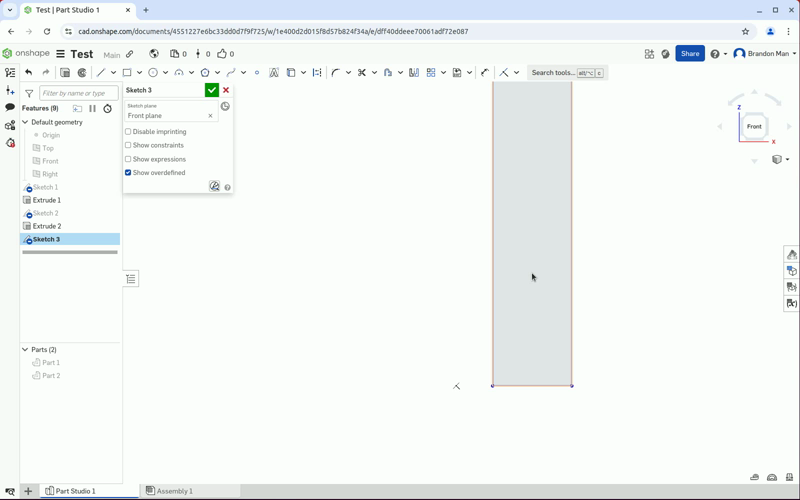
click(532, 272)
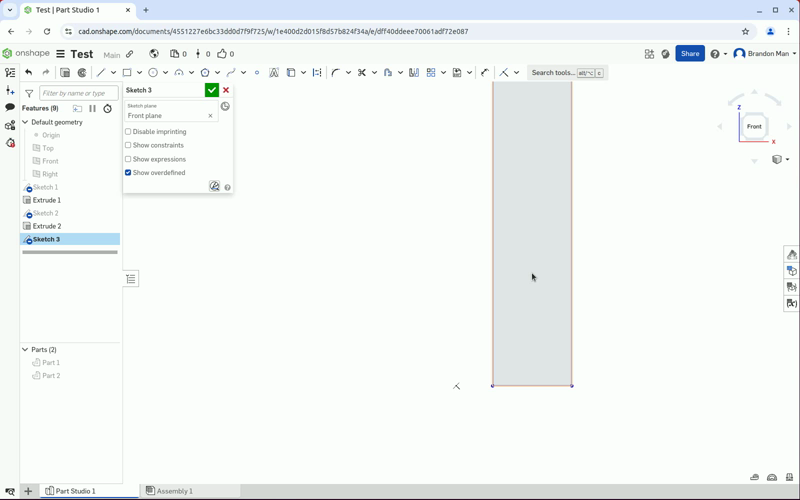
scroll(-6)
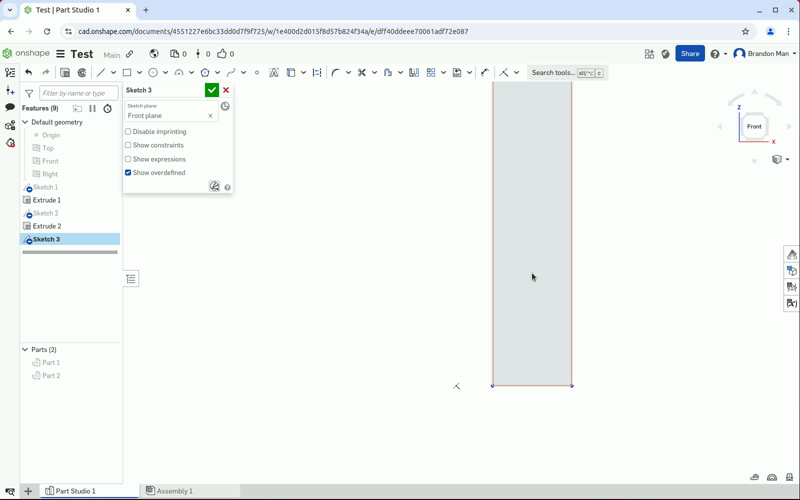
scroll(-6)
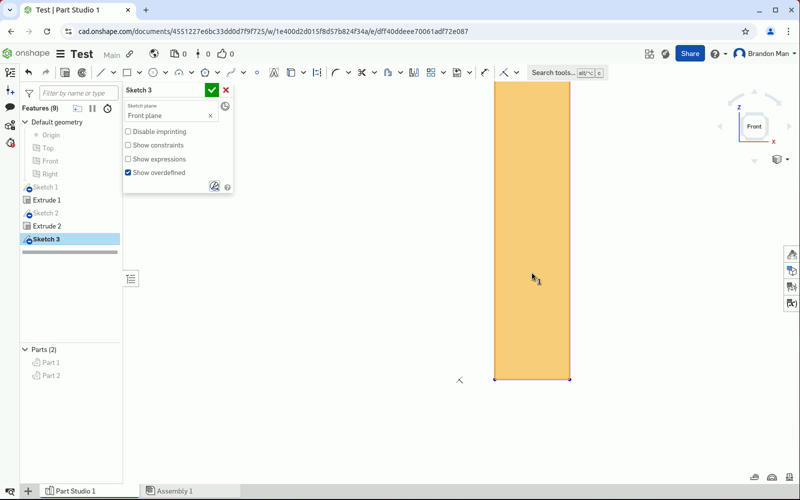
scroll(-6)
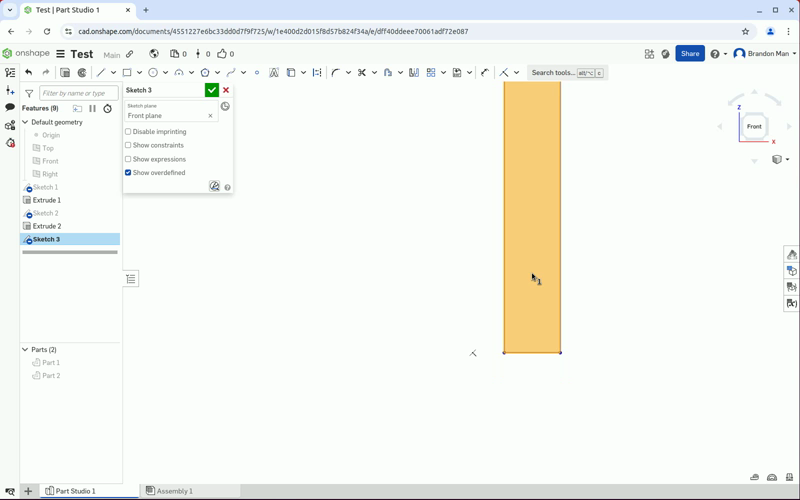
scroll(-6)
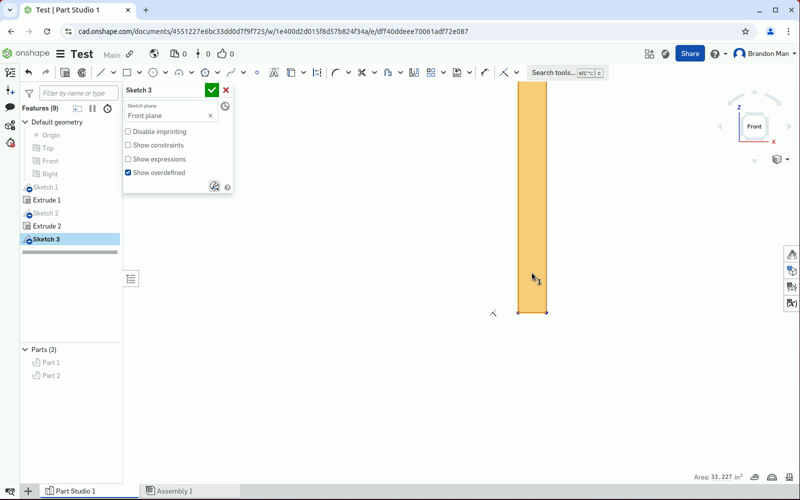
scroll(-6)
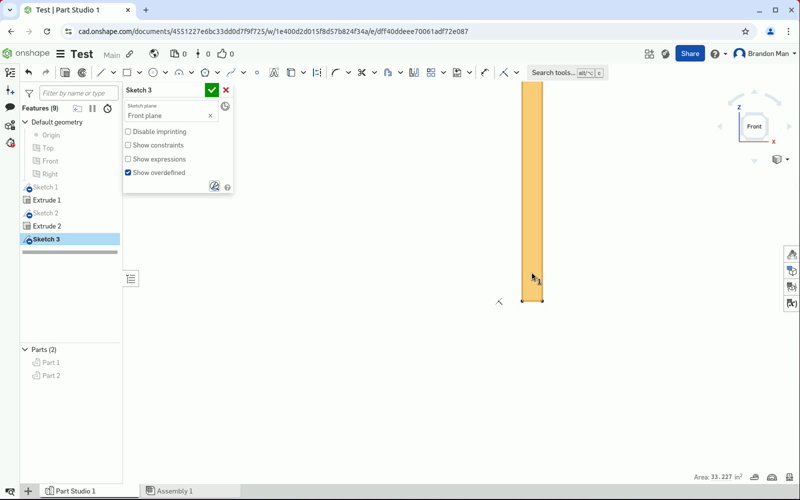
scroll(-6)
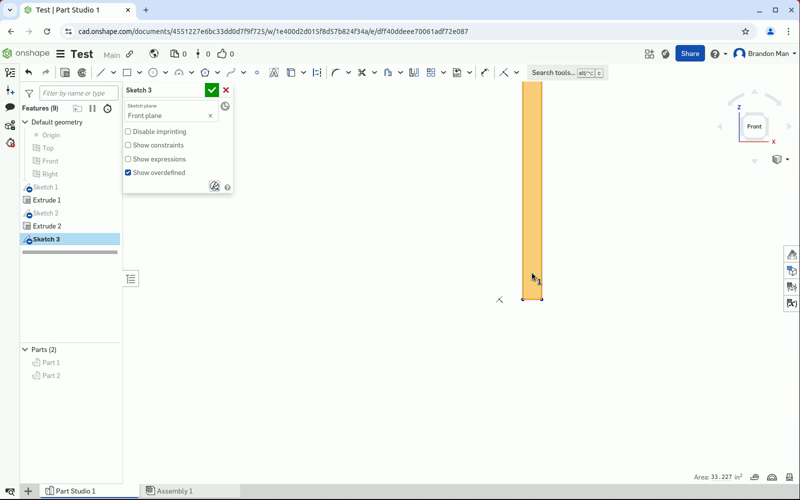
scroll(-6)
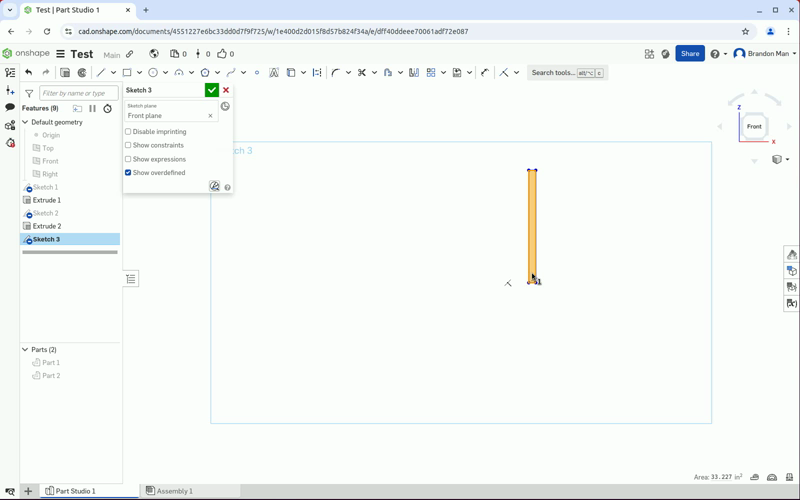
mouse_move(73, 352)
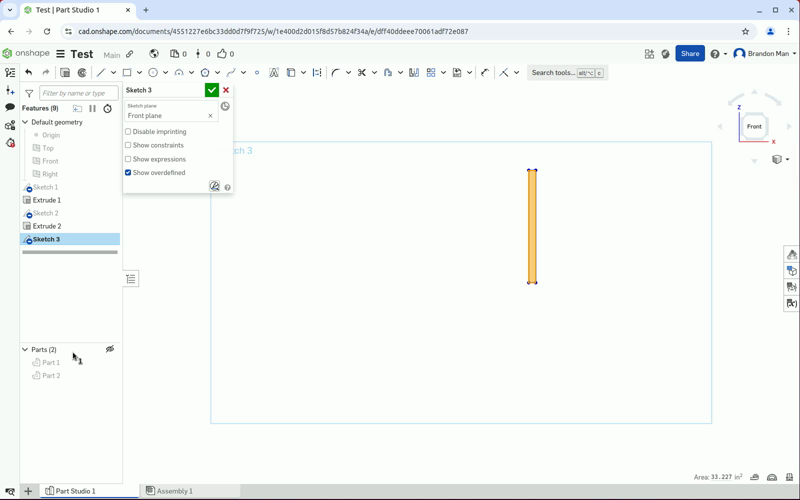
key(shift+y)
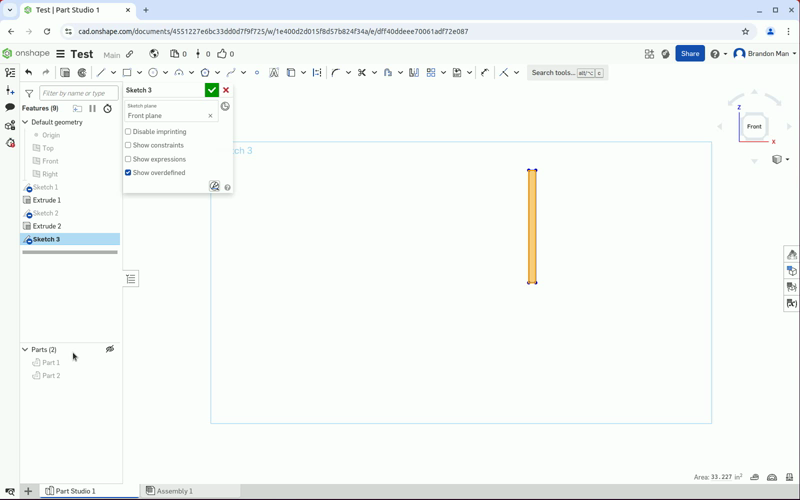
key(shift+e)
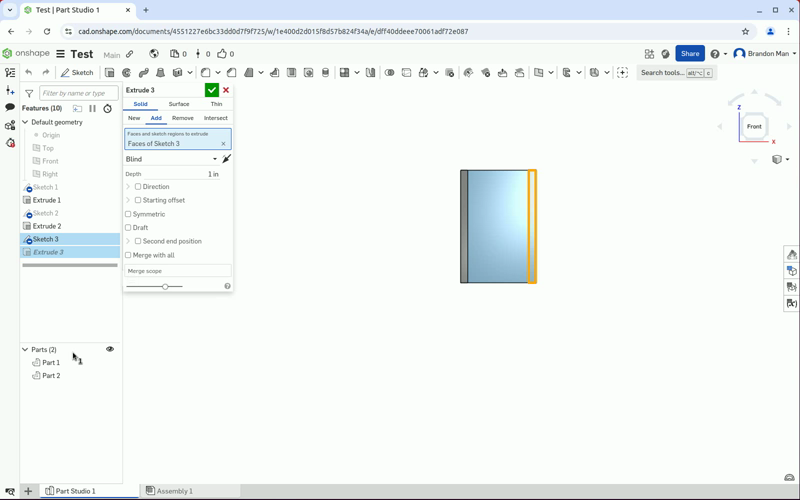
mouse_move(143, 106)
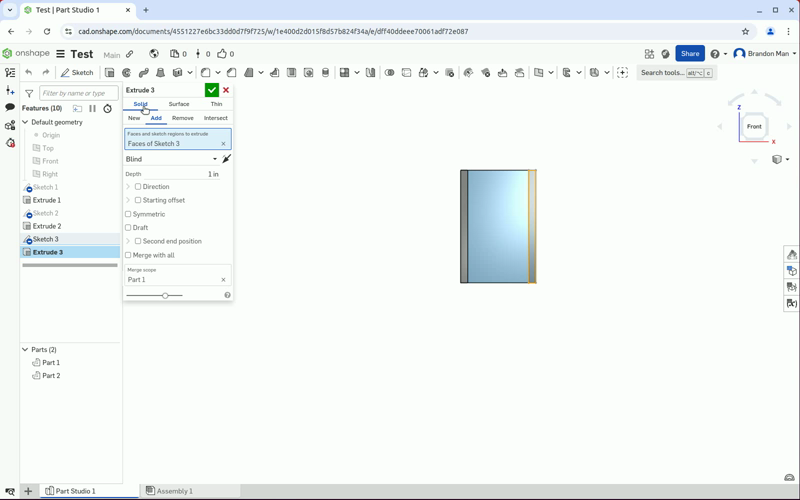
click(143, 106)
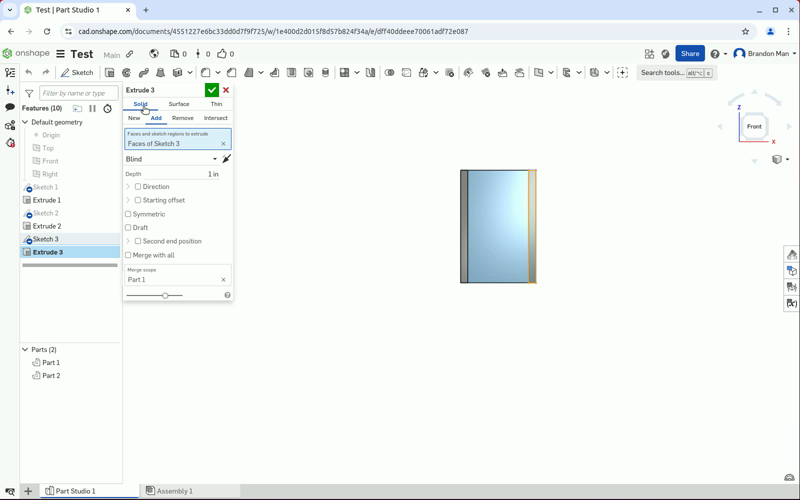
mouse_move(137, 120)
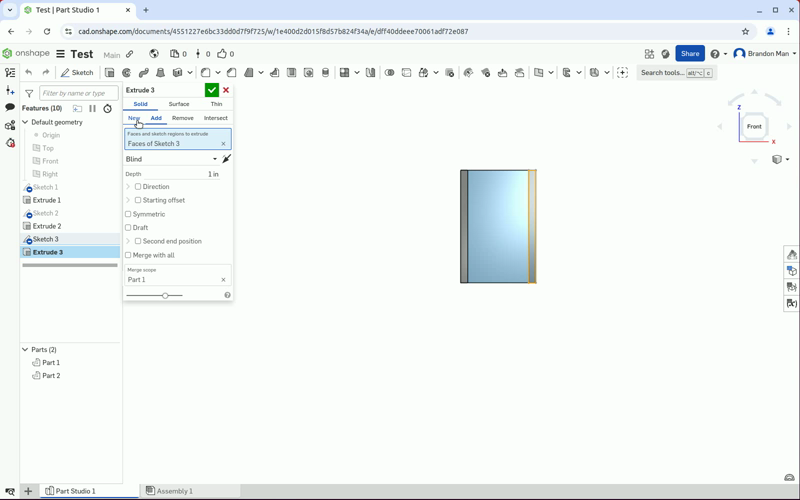
click(137, 120)
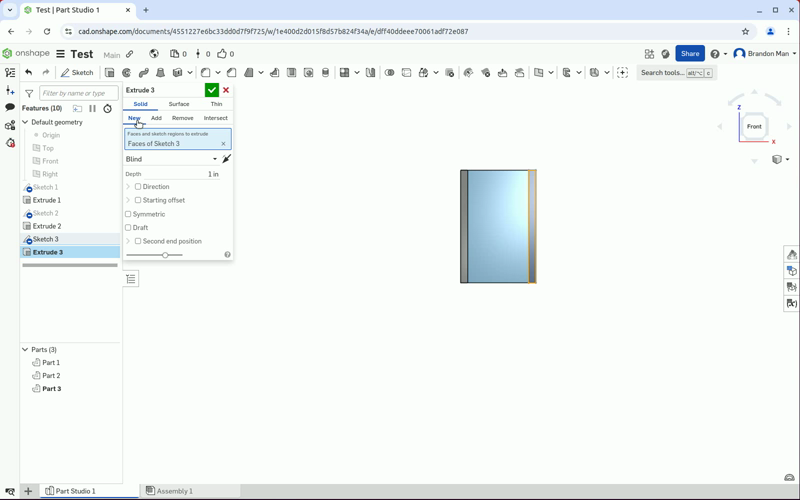
key(tab, 4)
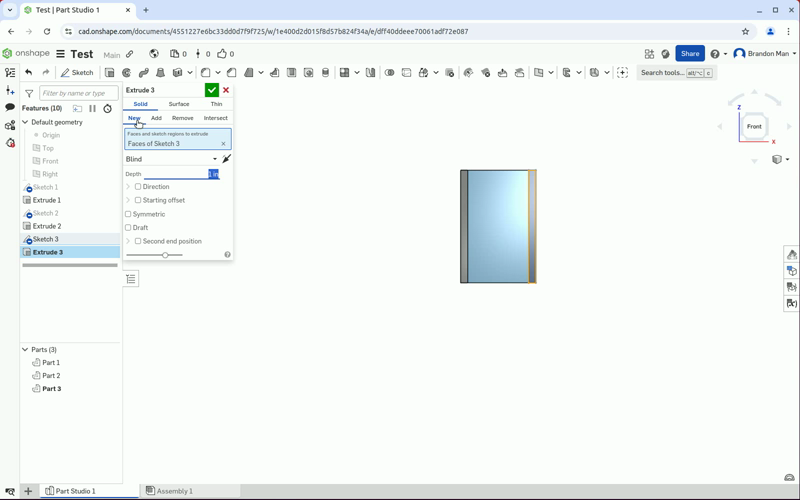
text(15.405)
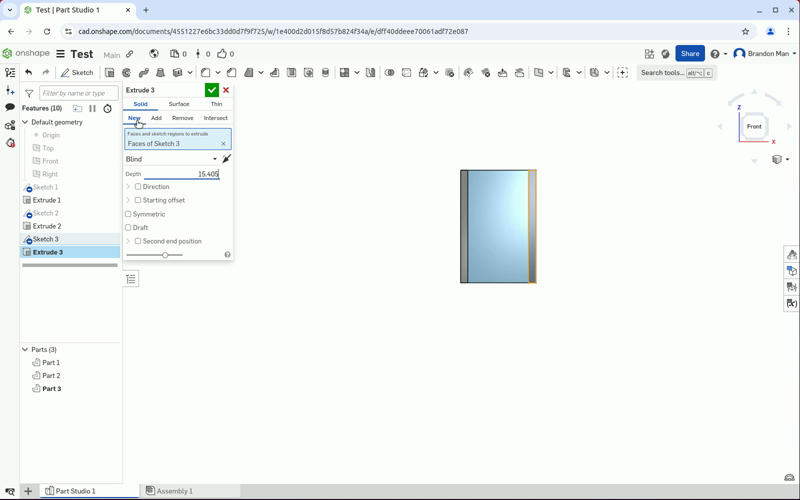
key(enter)
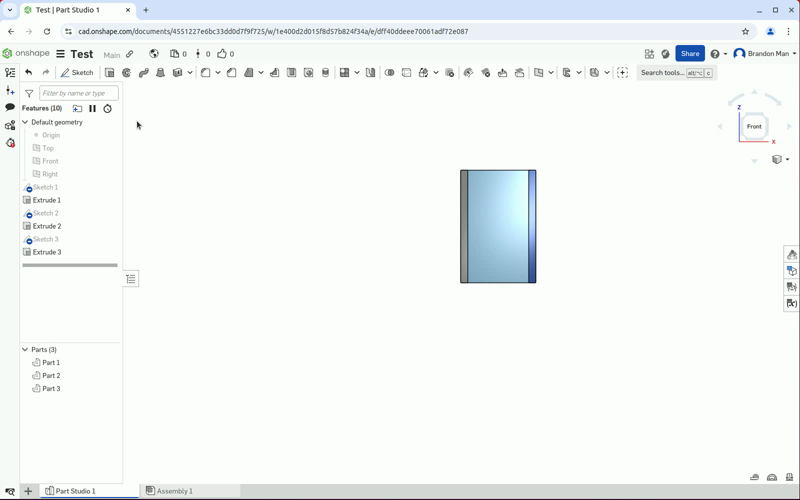
key(shift+h)
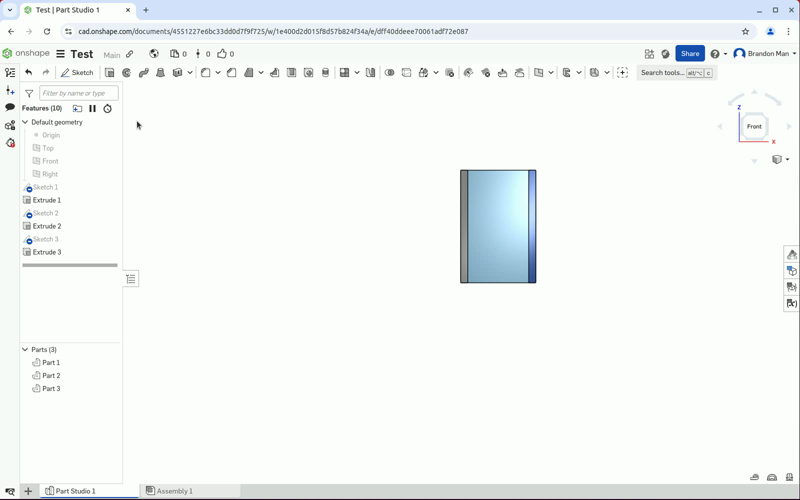
key(shift+h)
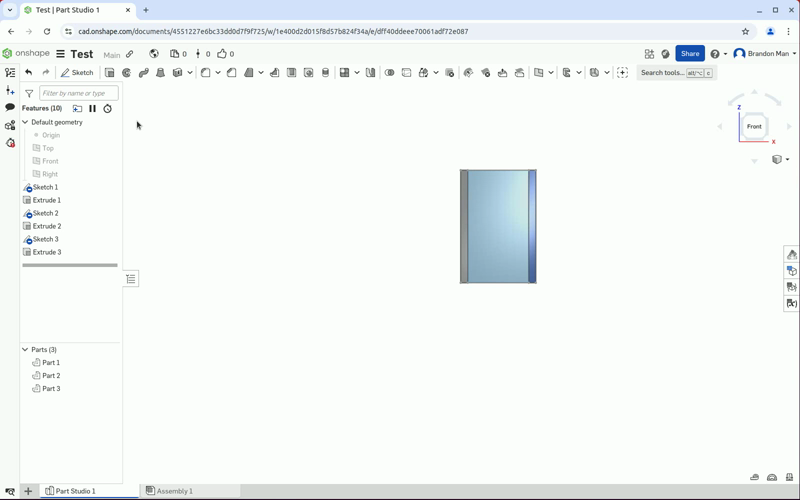
key(shift+7)
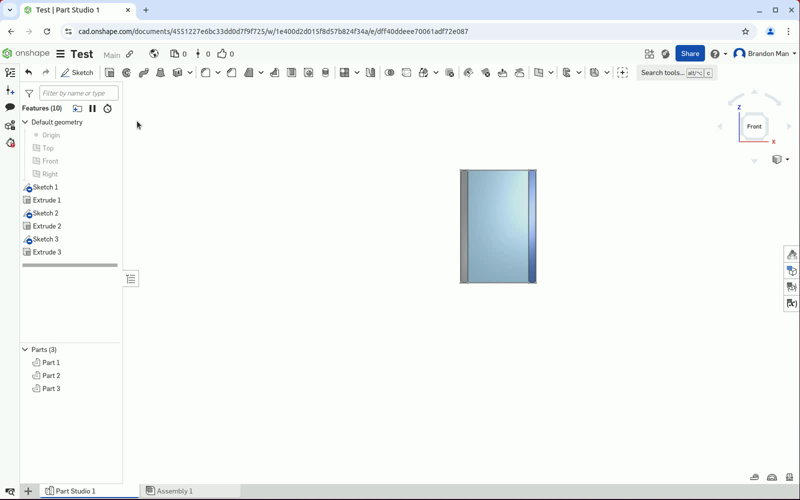
key(left, 2)
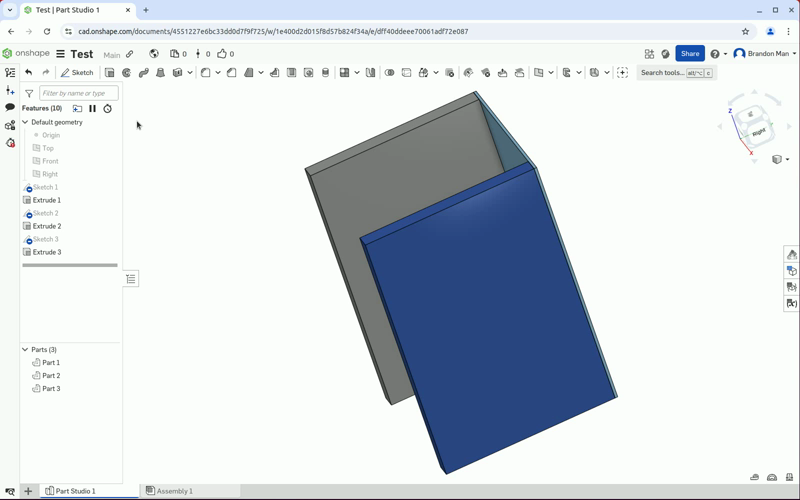
key(down, 2)
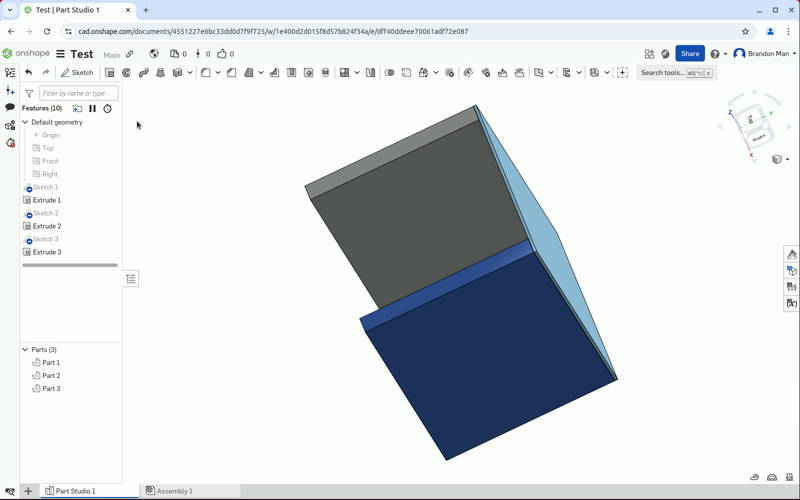
key(up, 2)
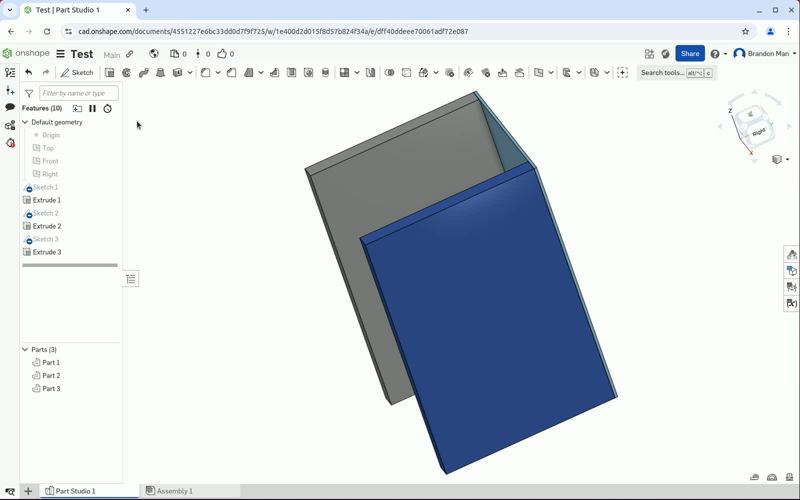
key(right, 2)
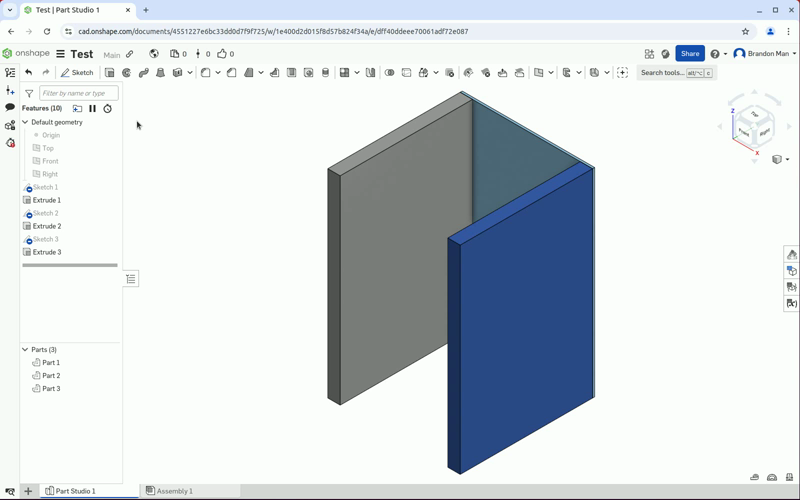
mouse_move(73, 189)
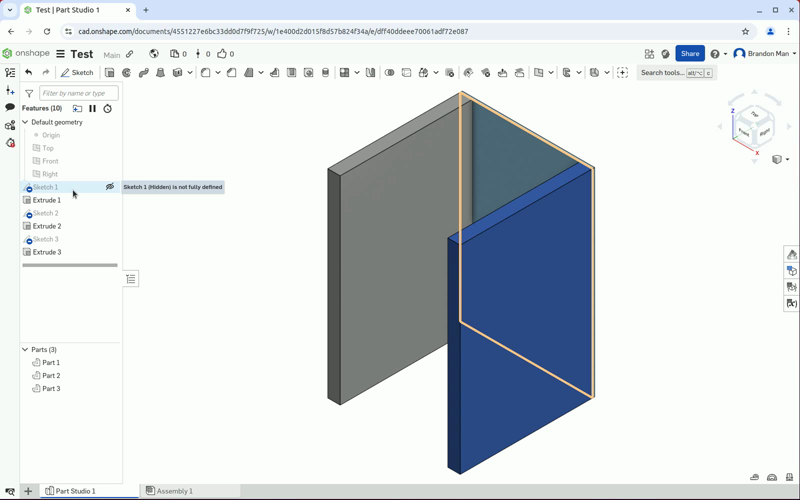
click(73, 189)